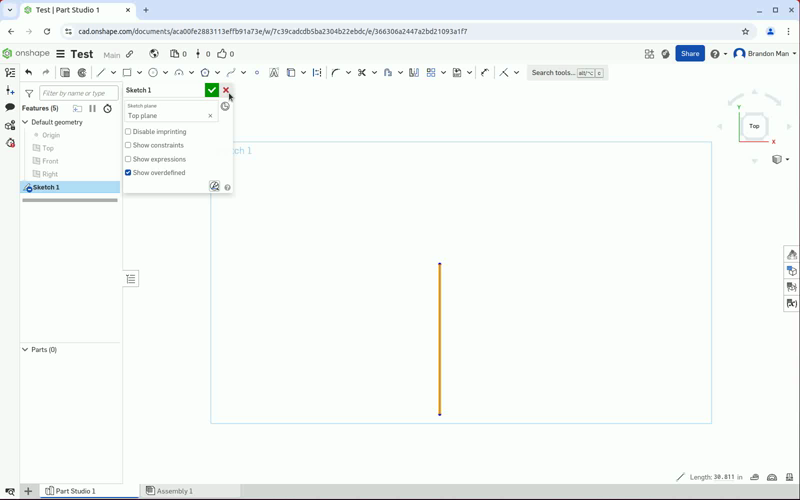
key(shift+h)
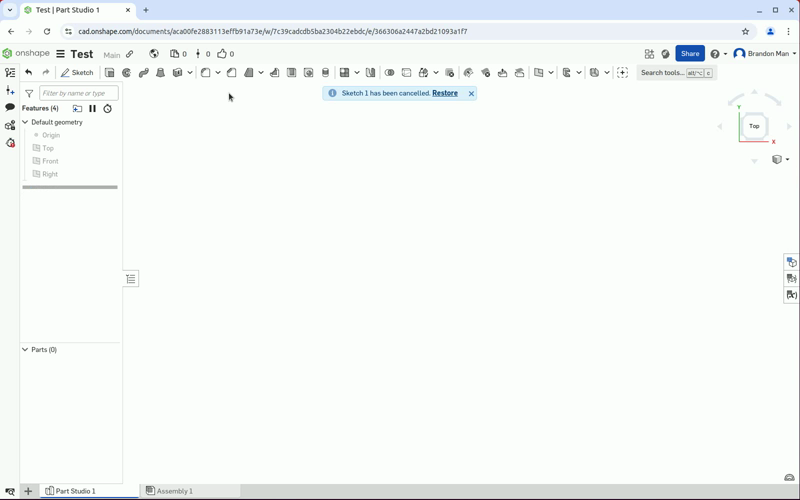
mouse_move(73, 352)
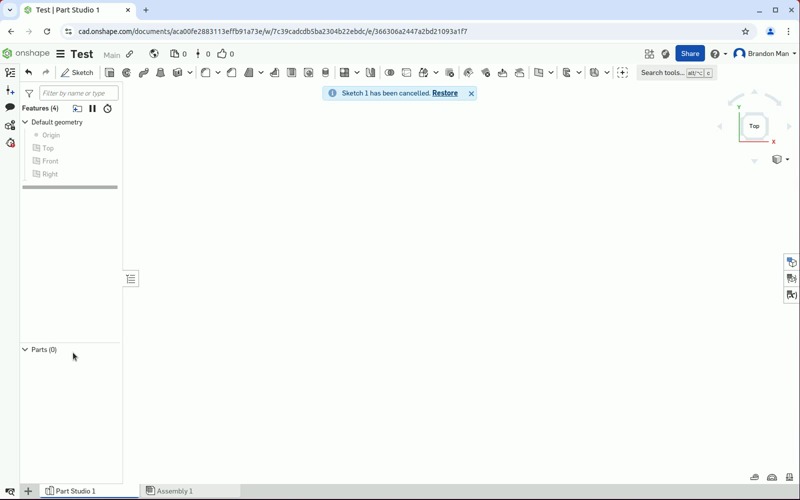
key(y)
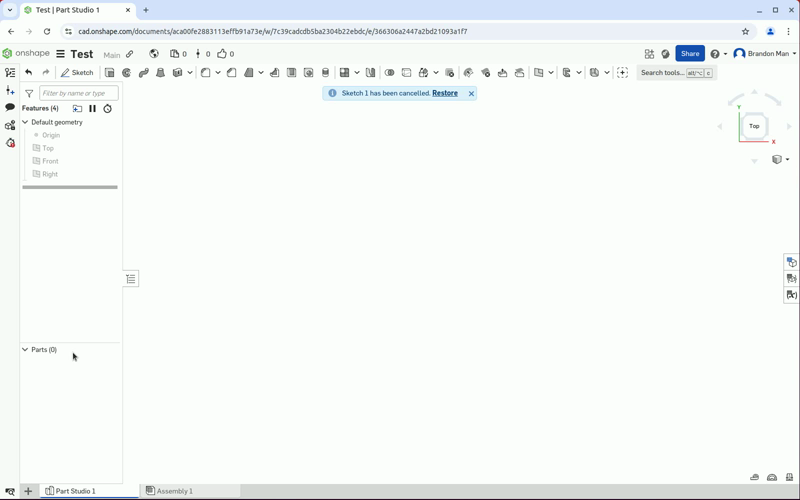
key(shift+p)
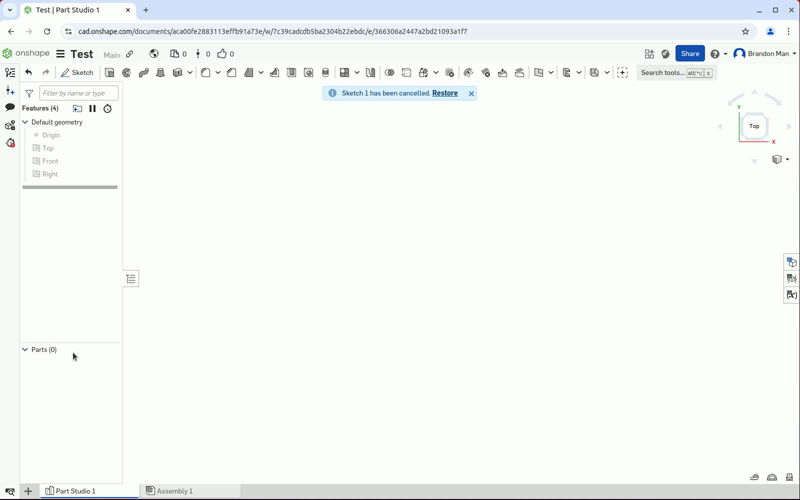
key(space)
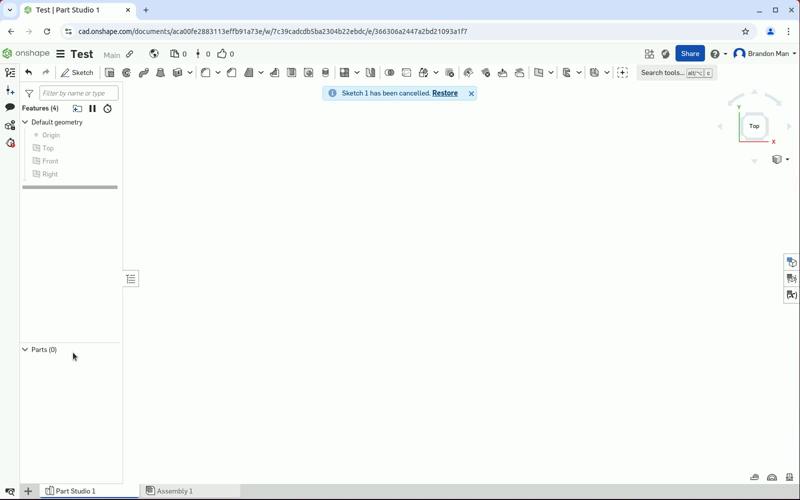
key_down(shift)
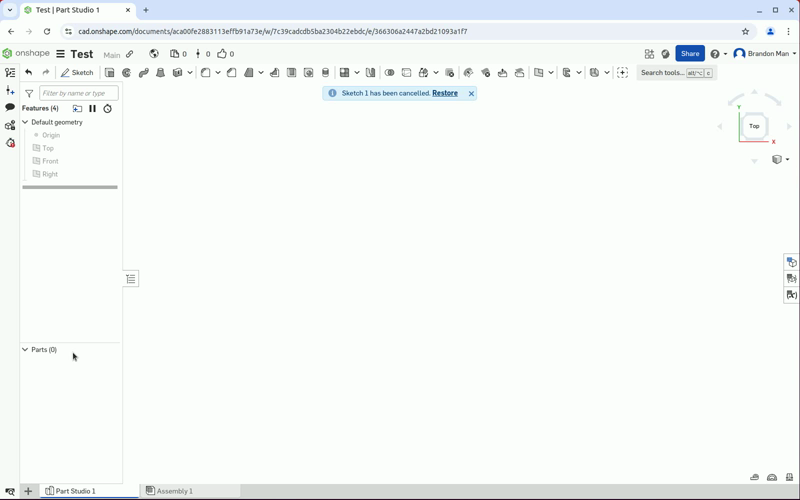
key(up)
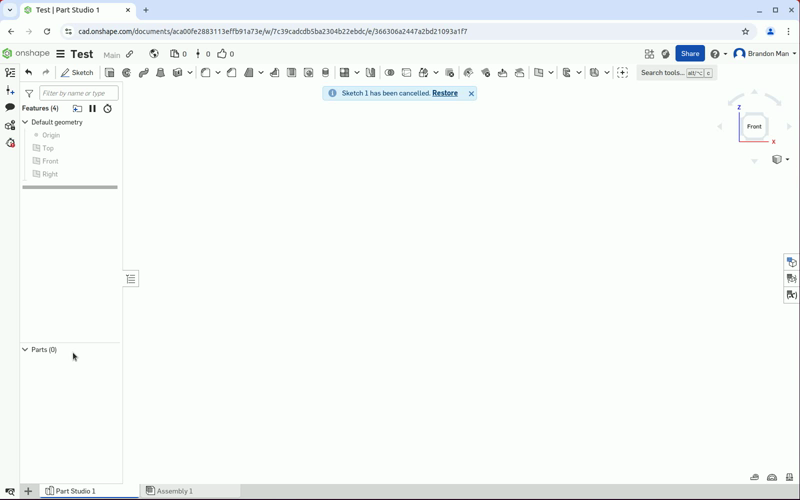
key_up(shift)
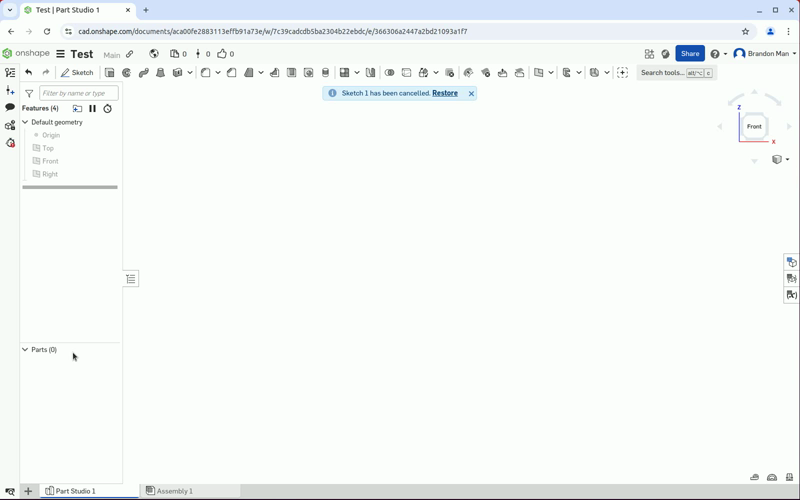
mouse_move(73, 352)
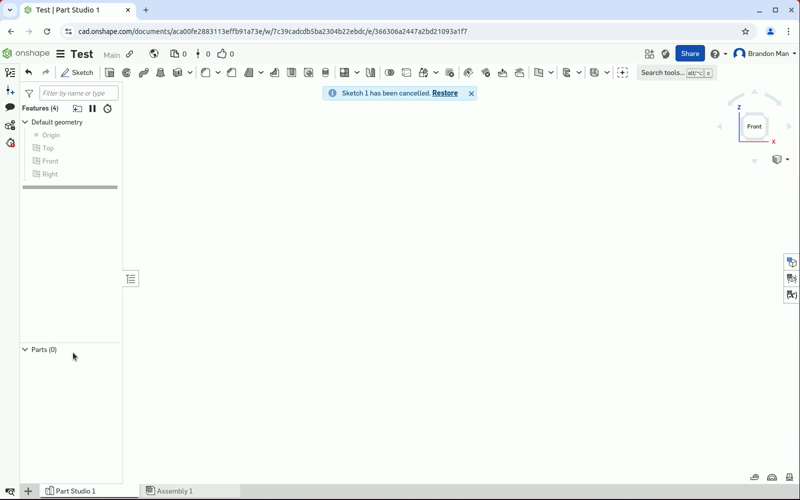
key(shift+y)
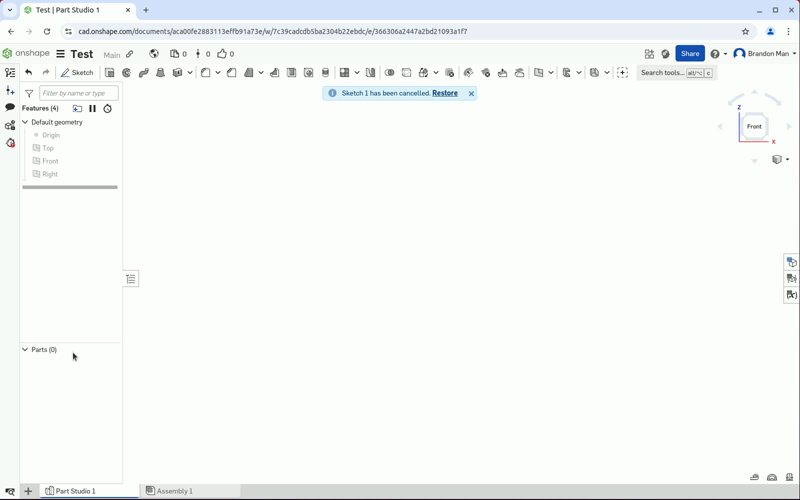
key(shift+s)
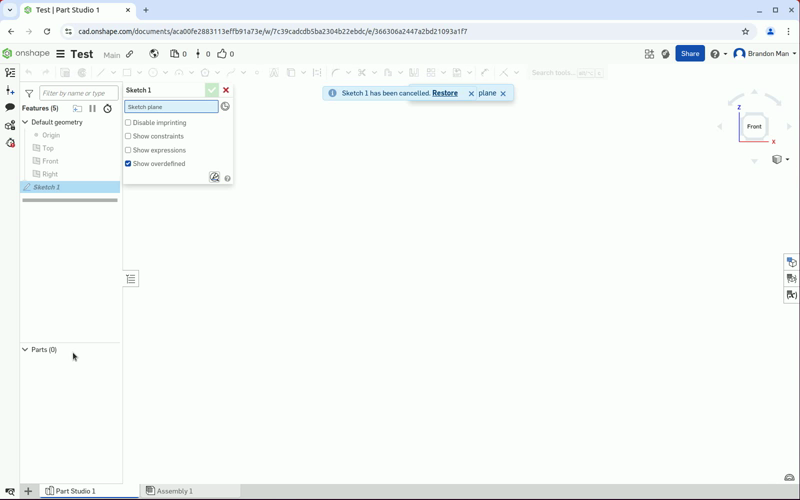
mouse_move(73, 163)
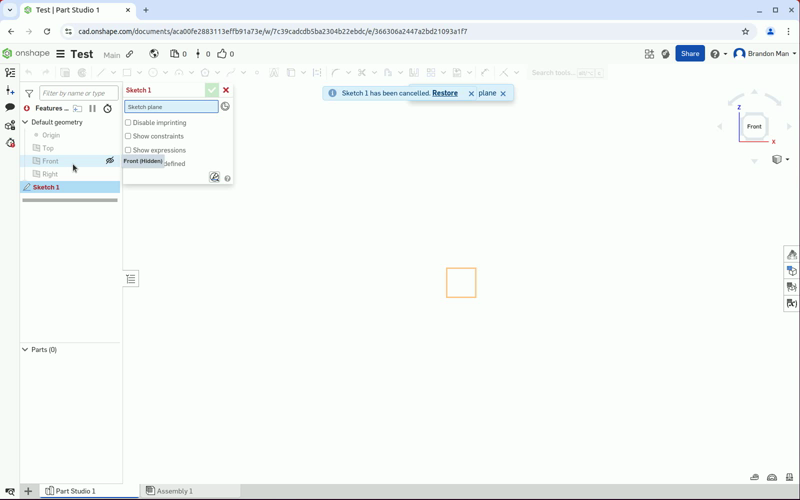
click(73, 163)
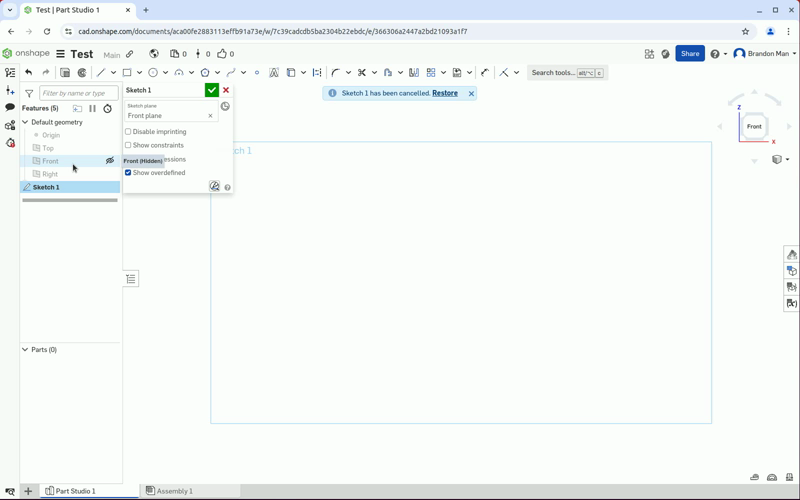
mouse_move(73, 352)
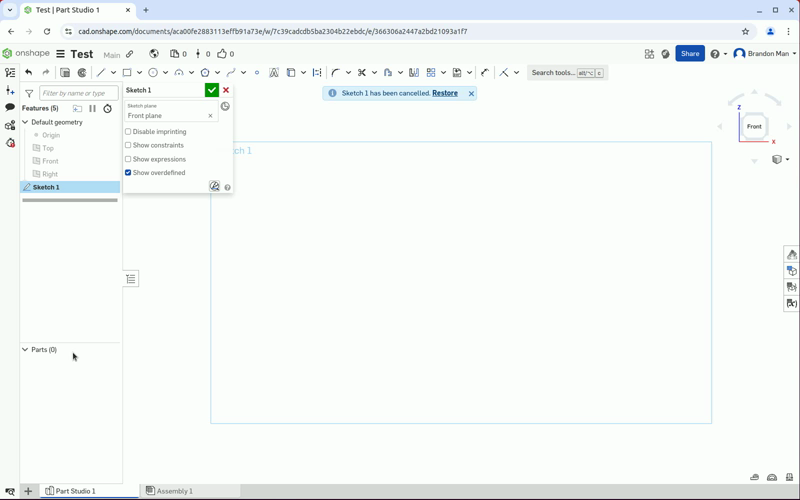
key(y)
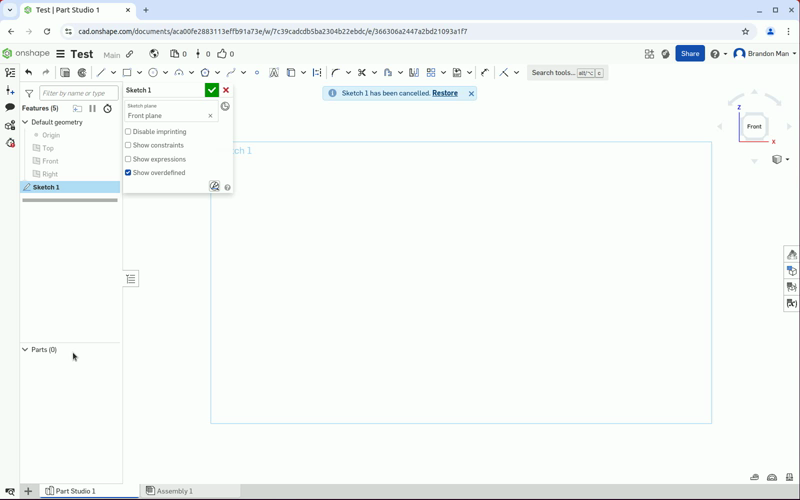
key(l)
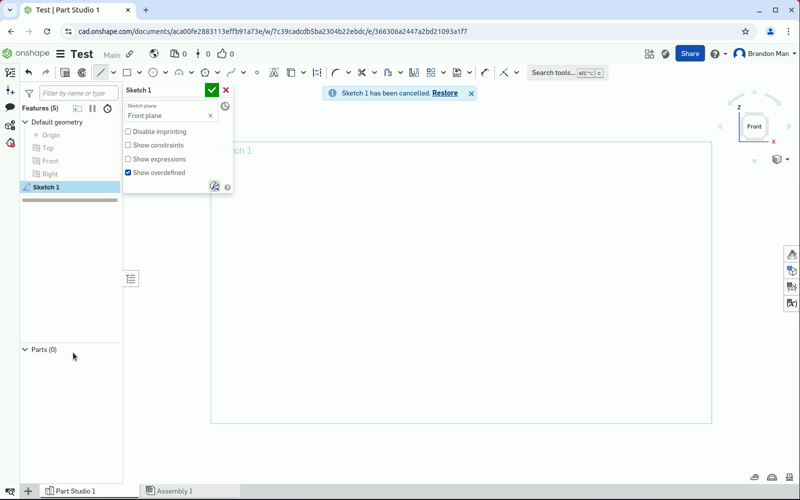
key_down(shift)
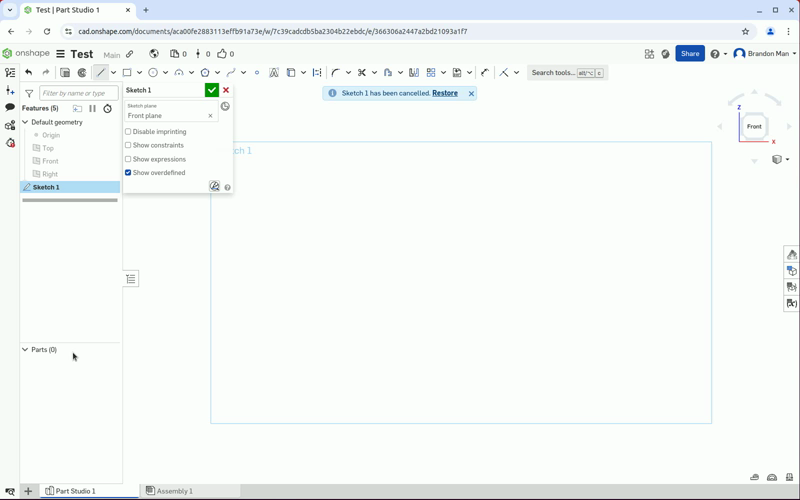
mouse_move(460, 282)
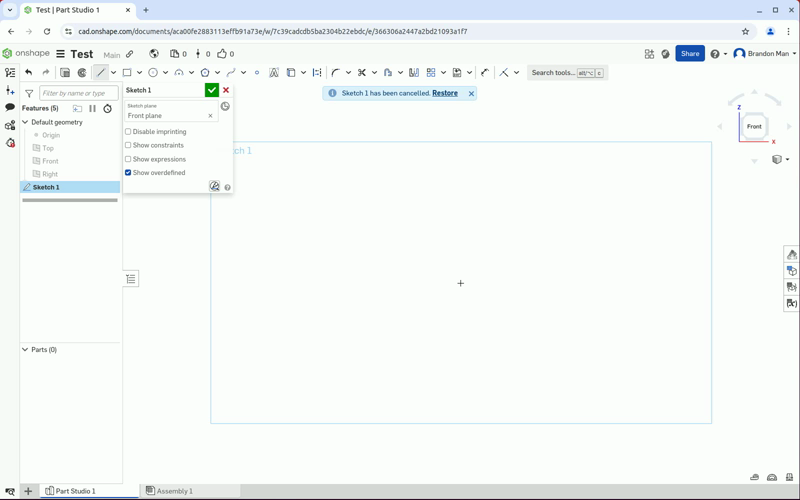
click(460, 282)
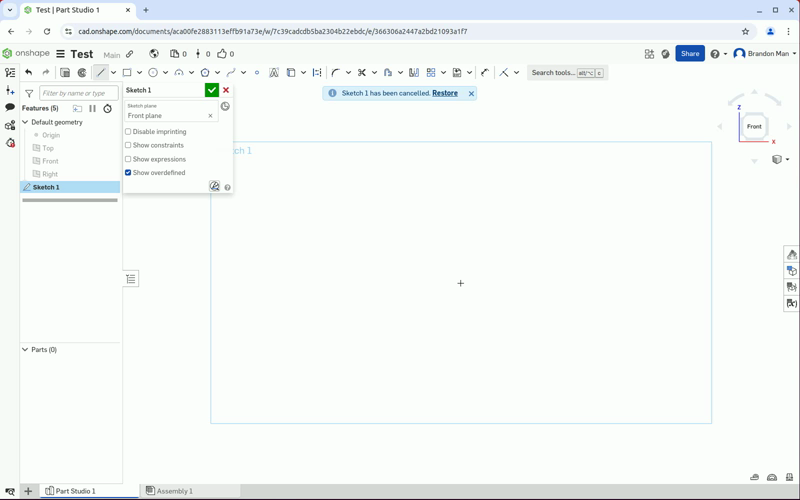
key_up(shift)
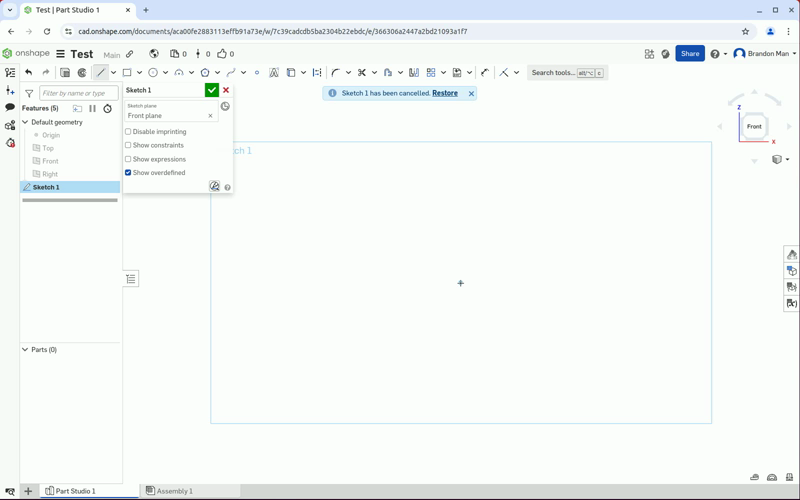
key_down(shift)
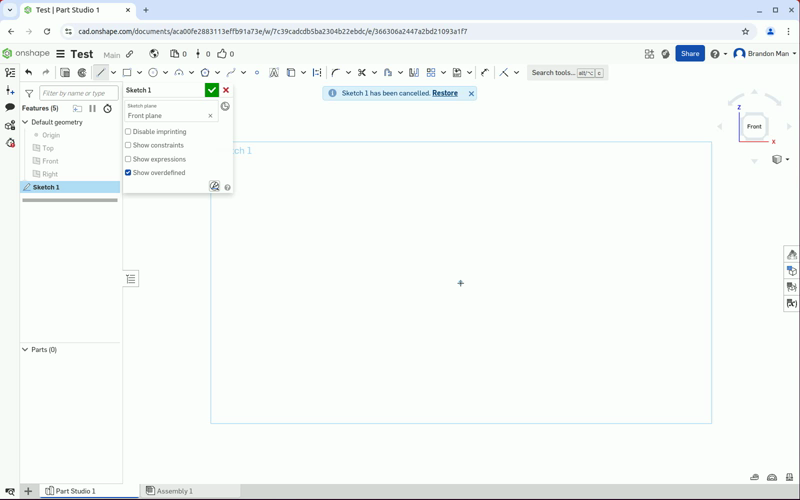
mouse_move(573, 282)
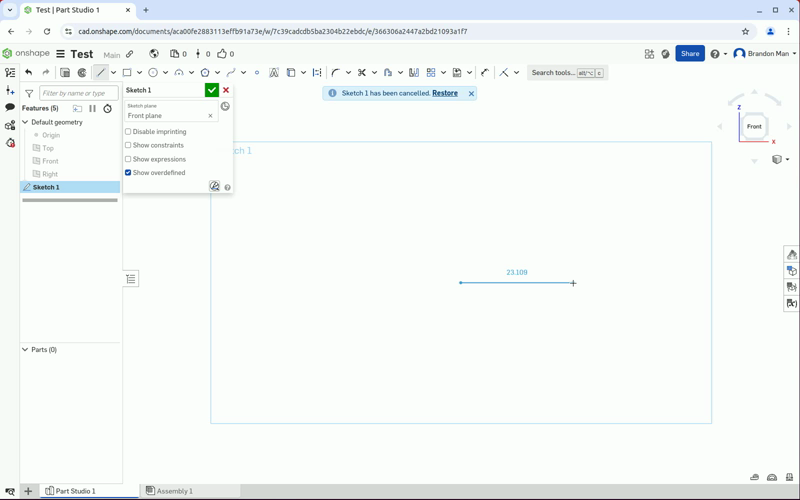
click(573, 282)
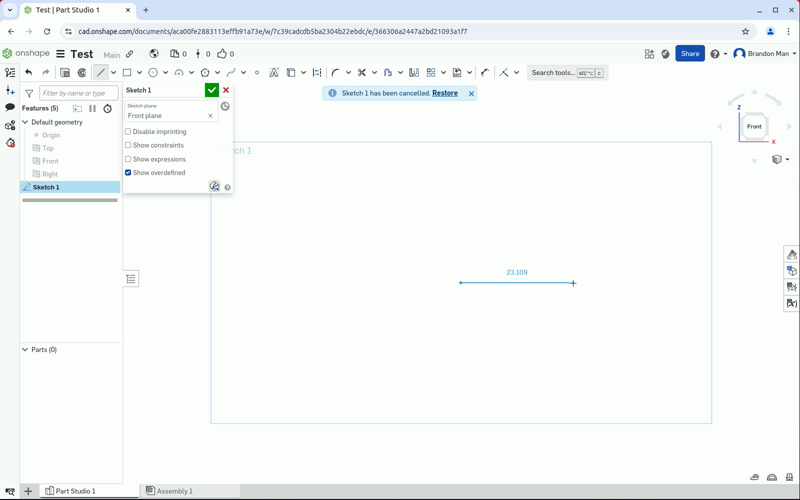
key_up(shift)
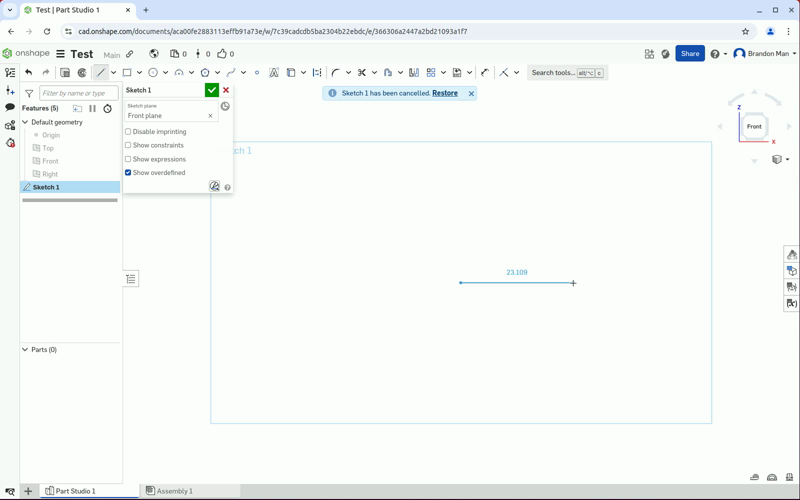
key_down(shift)
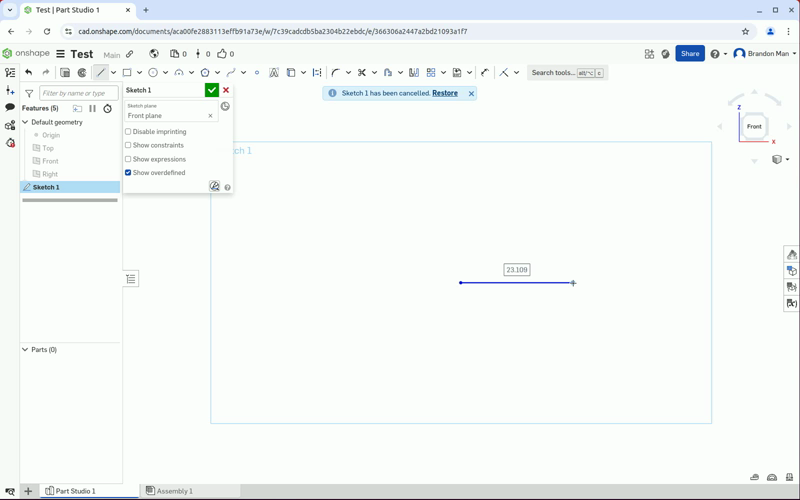
mouse_move(573, 208)
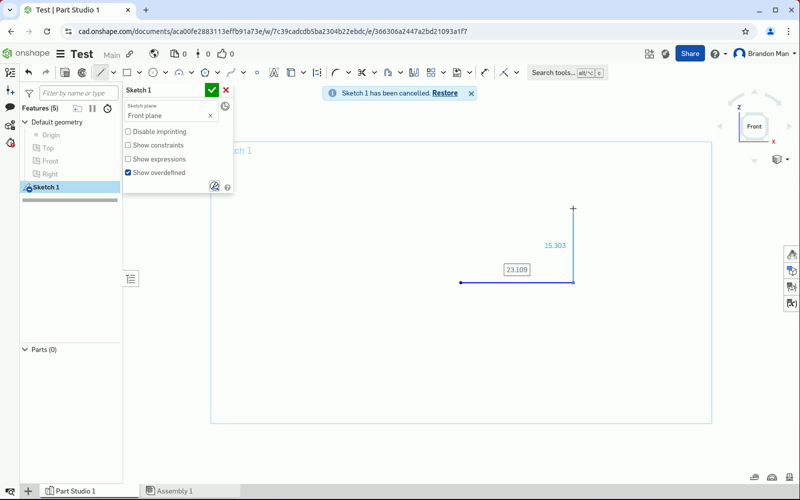
click(573, 208)
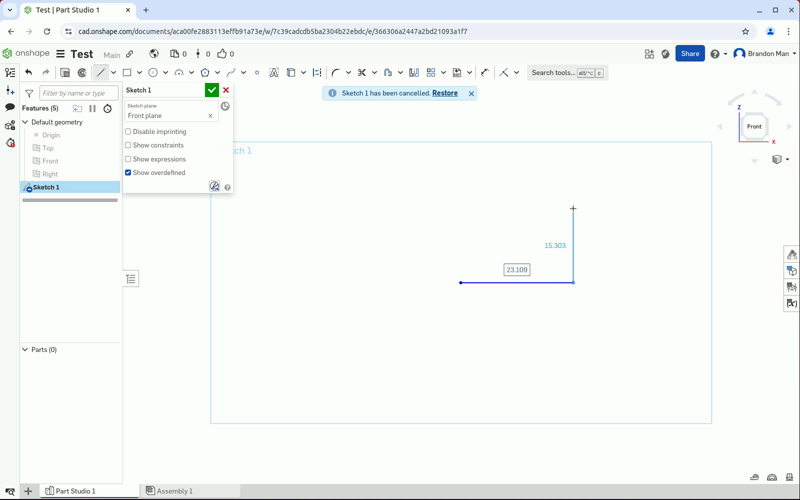
key_up(shift)
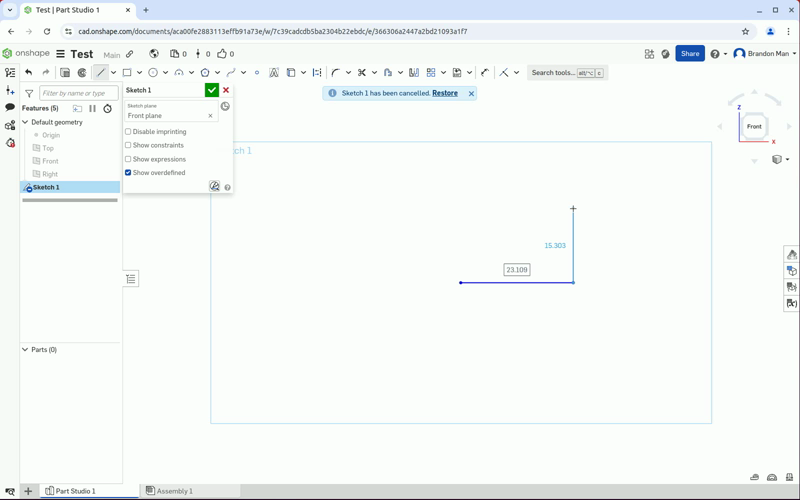
key_down(shift)
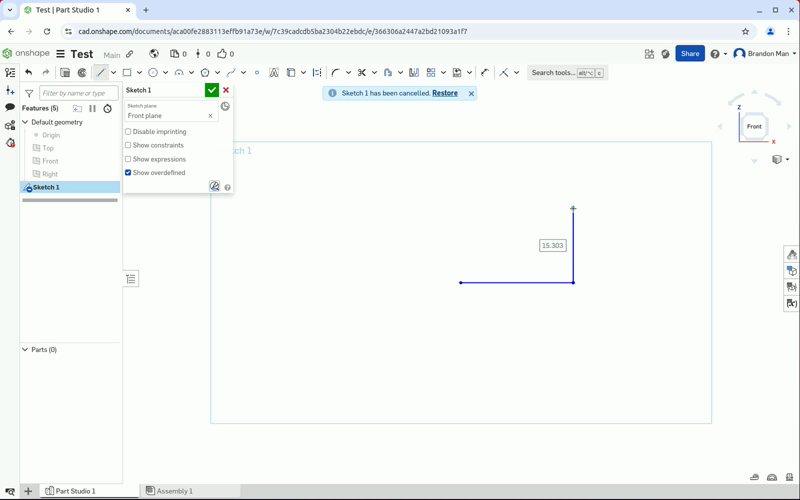
mouse_move(460, 208)
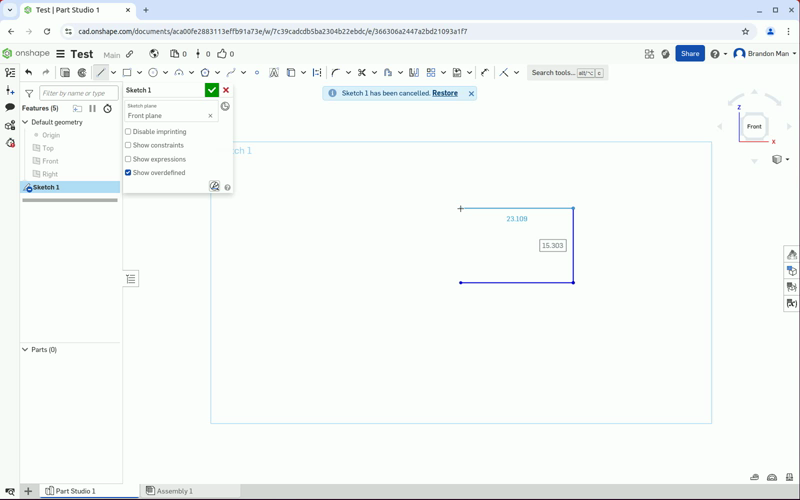
click(460, 208)
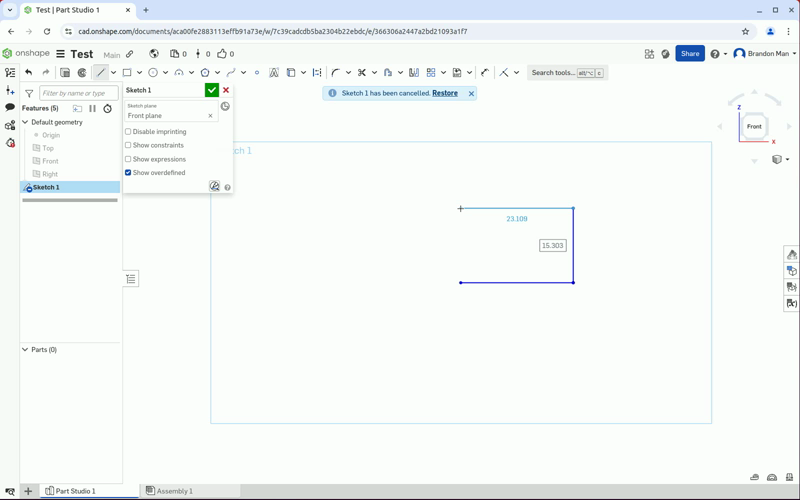
key_up(shift)
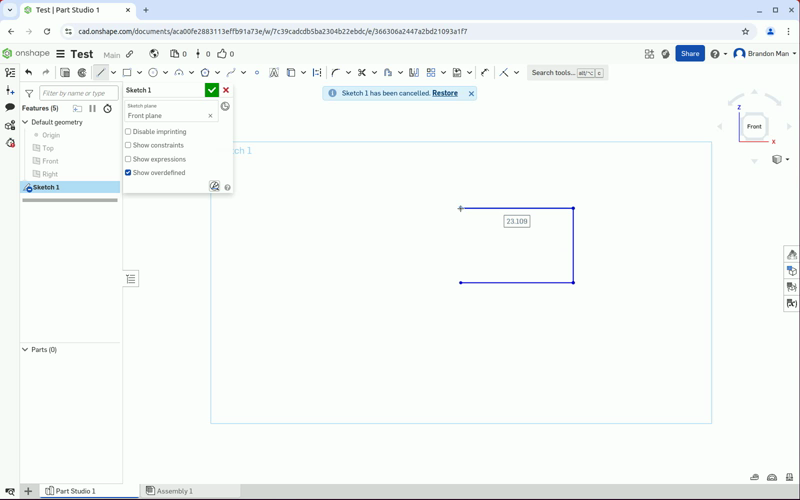
key_down(shift)
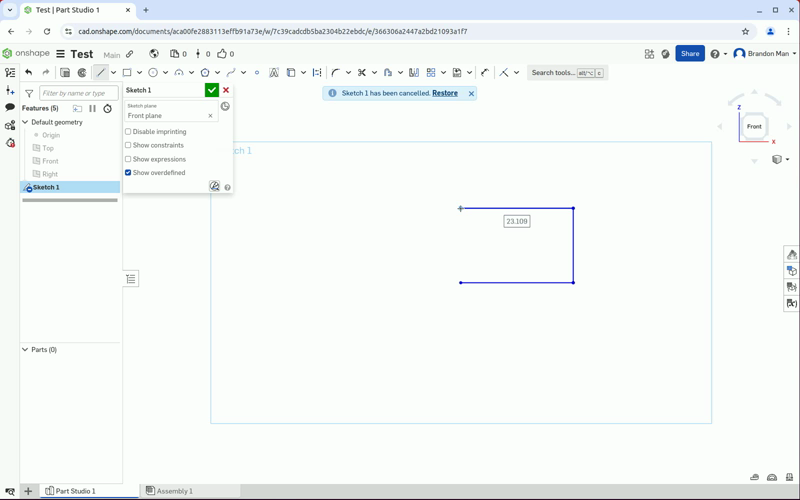
mouse_move(460, 282)
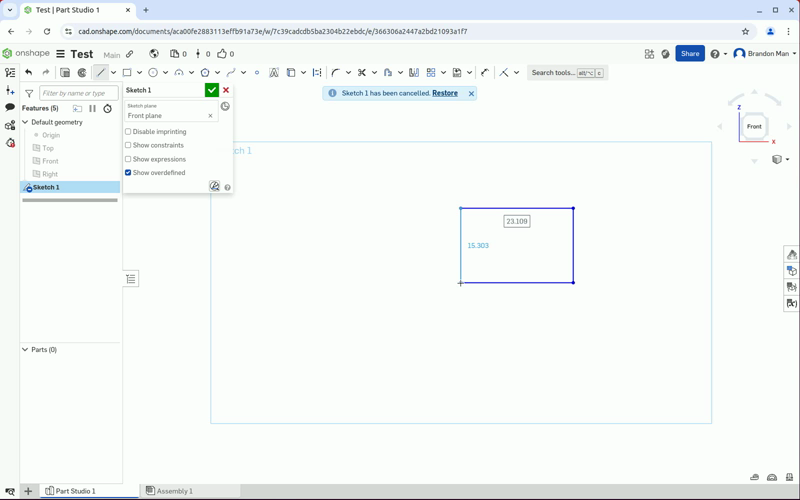
key_up(shift)
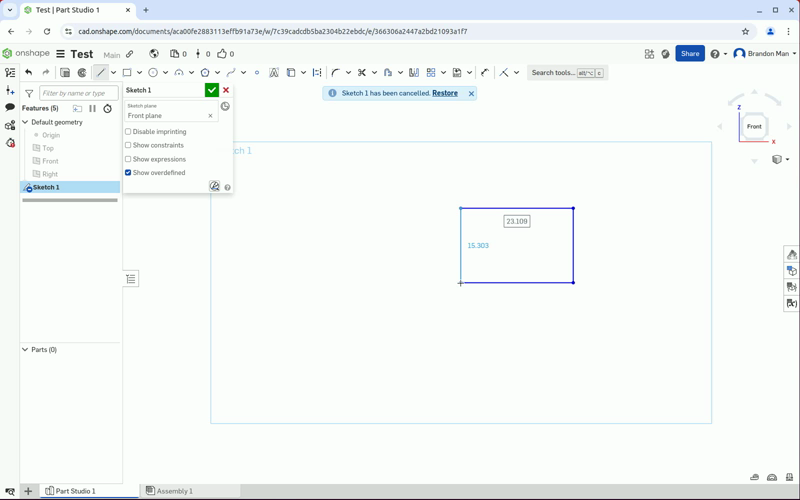
click(460, 282)
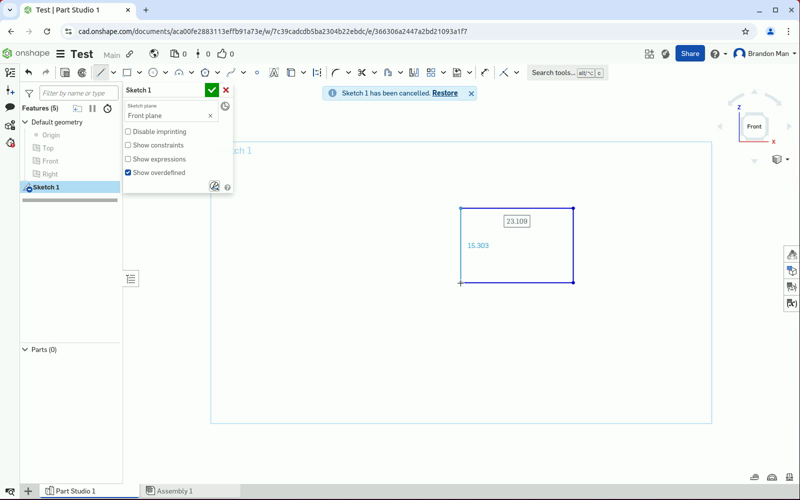
key(esc)
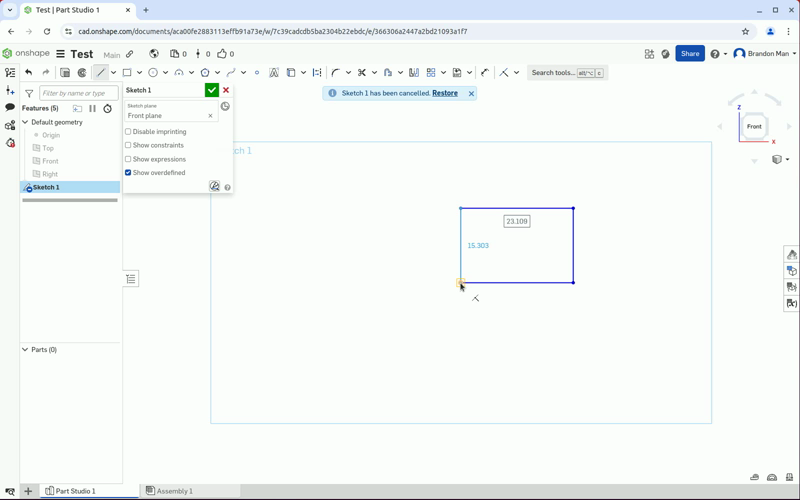
mouse_move(519, 259)
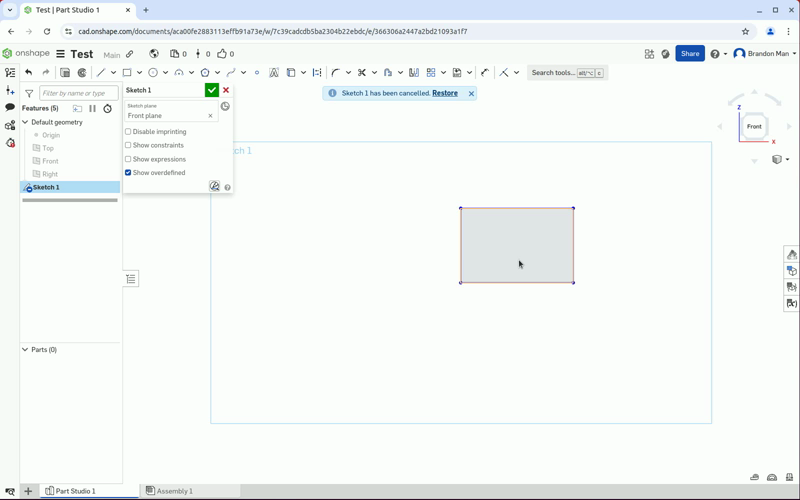
click(519, 259)
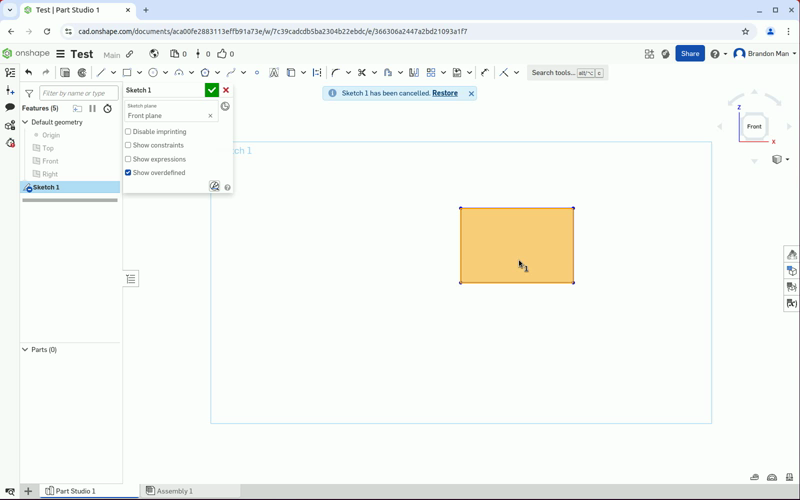
mouse_move(73, 352)
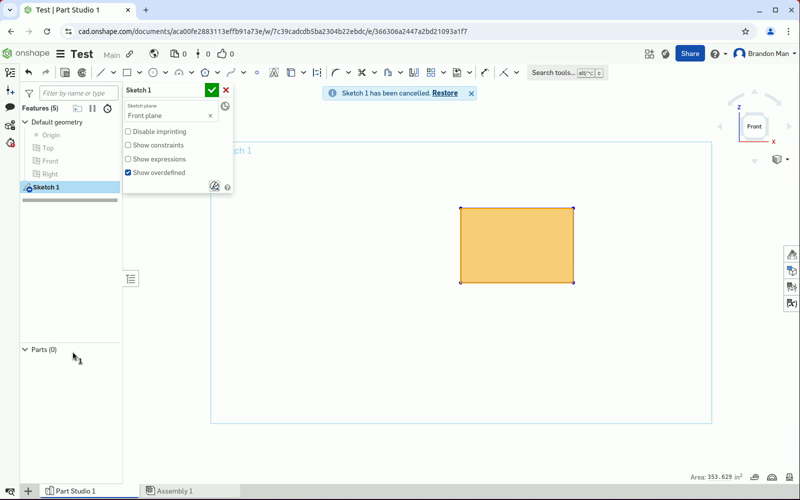
key(shift+y)
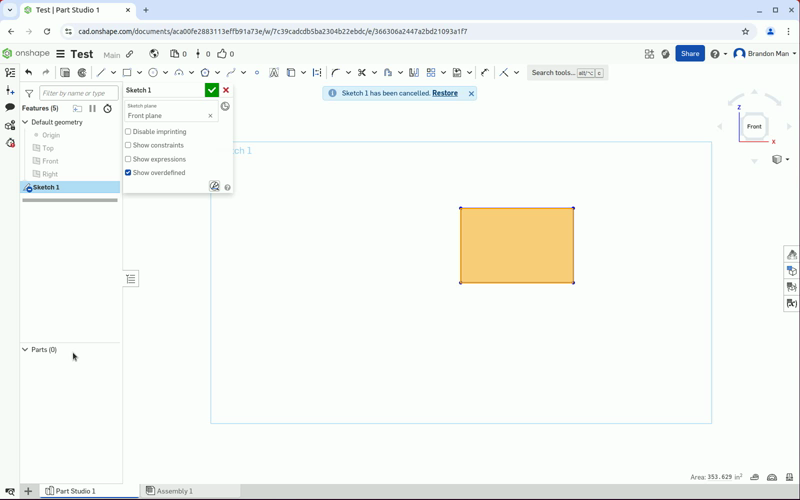
key(shift+e)
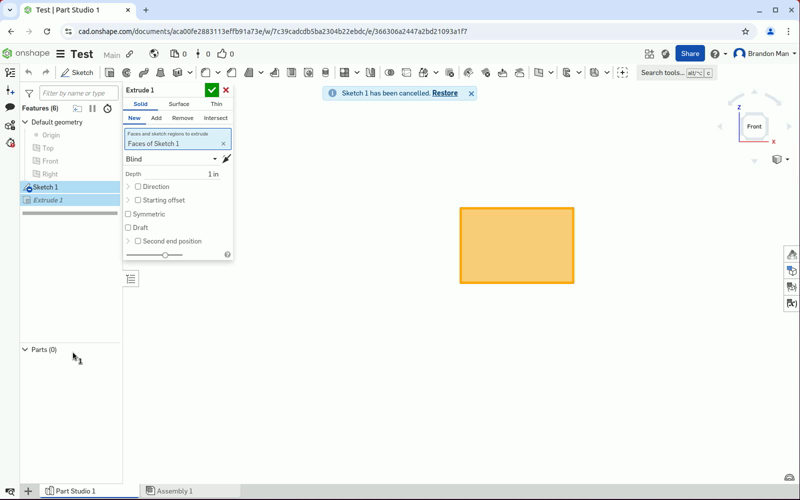
mouse_move(143, 106)
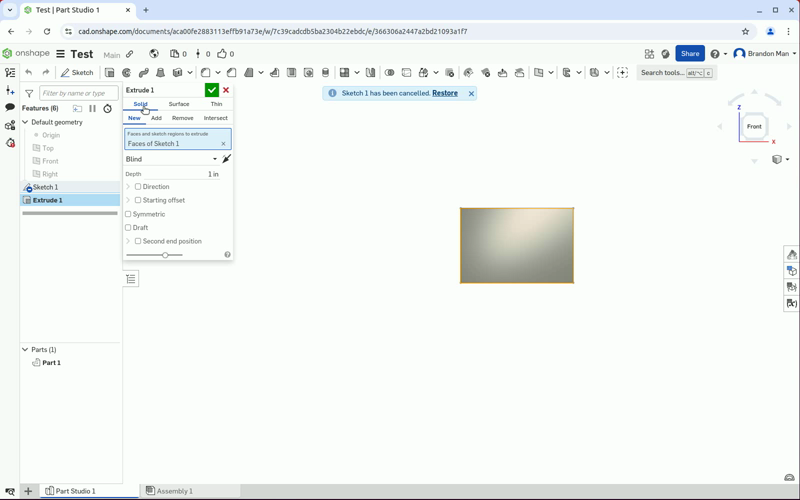
click(143, 106)
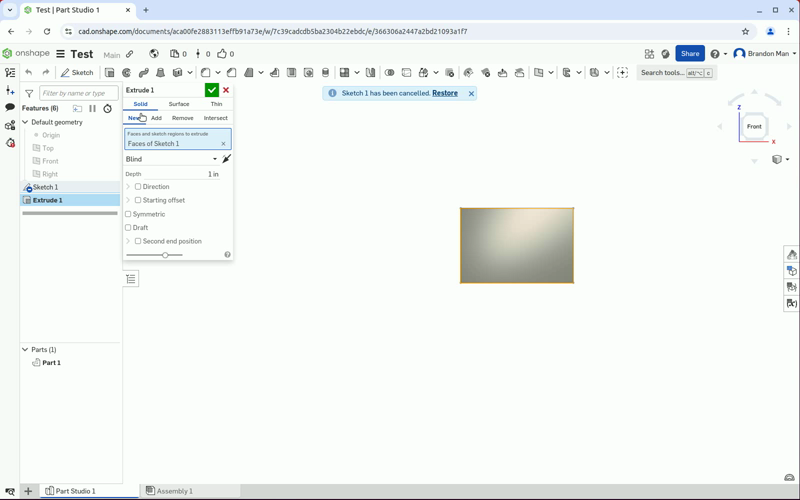
mouse_move(137, 120)
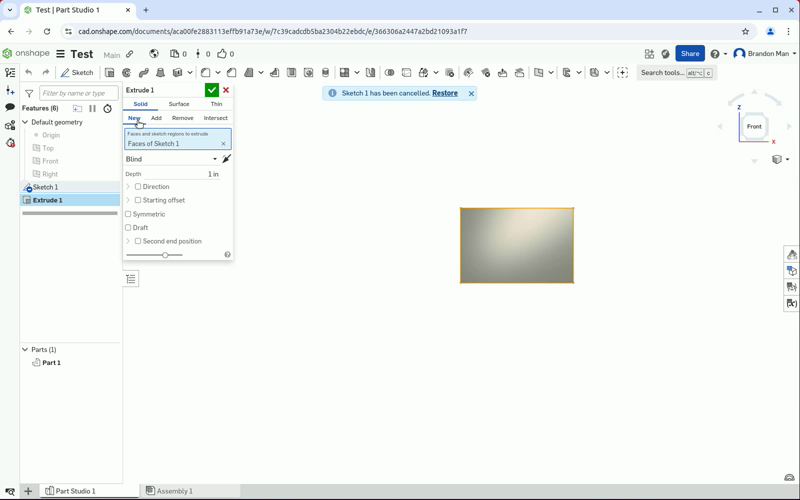
click(137, 120)
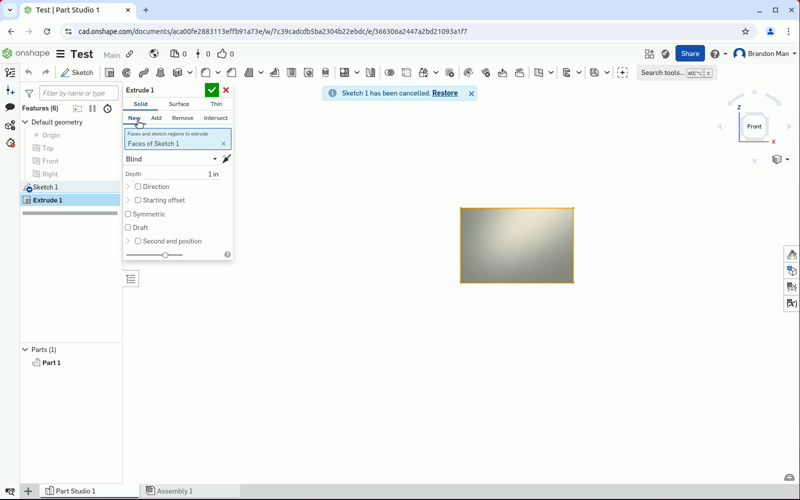
key(tab, 4)
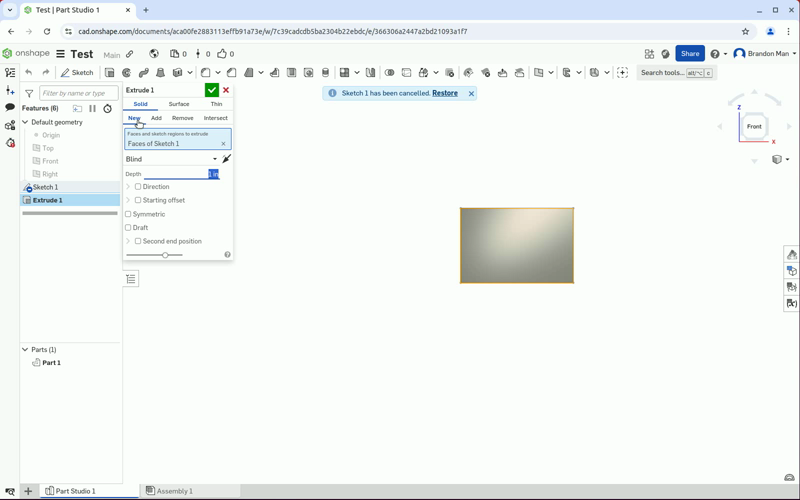
text(10.351)
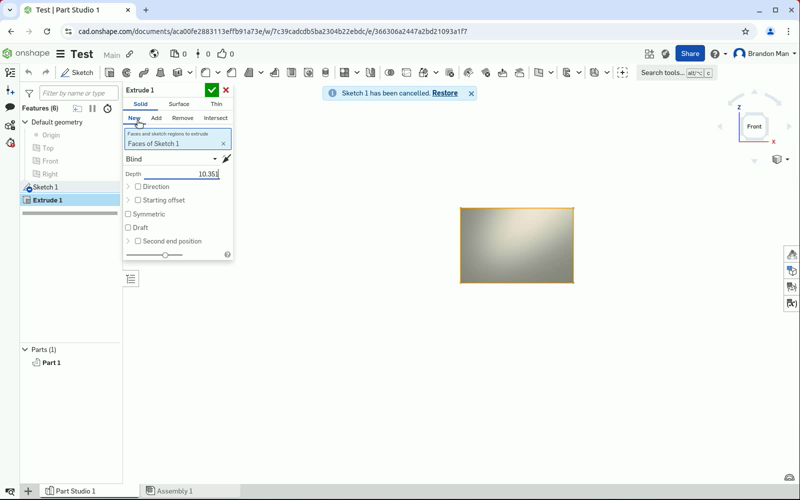
key(enter)
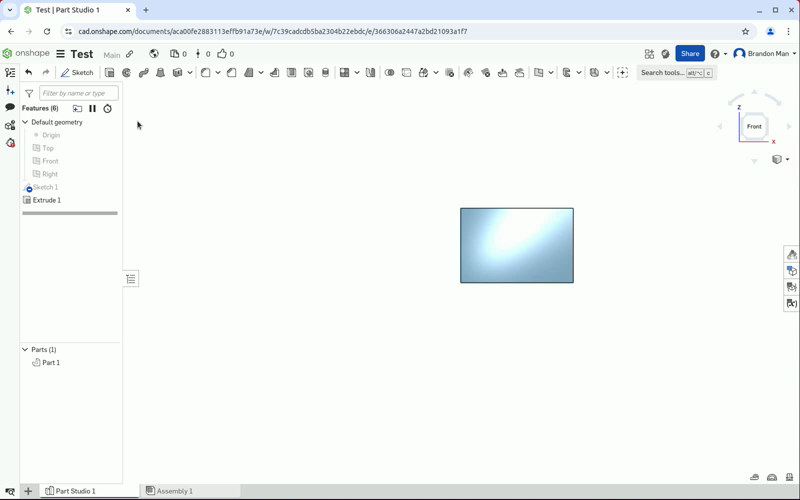
key(shift+h)
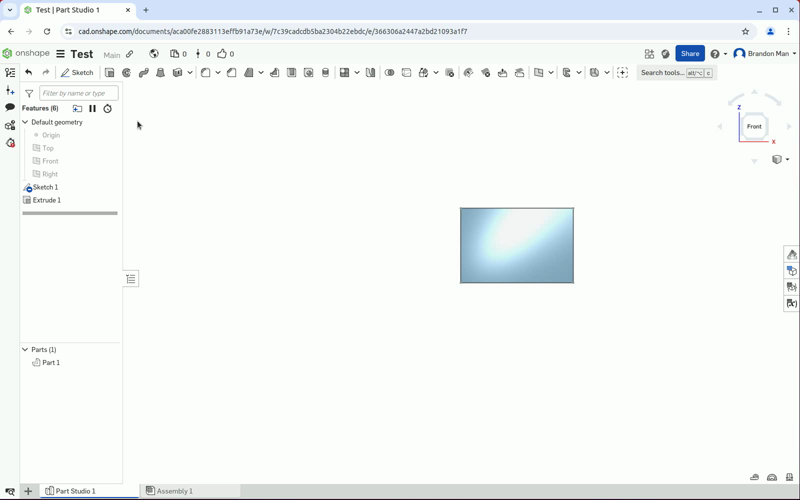
key(shift+h)
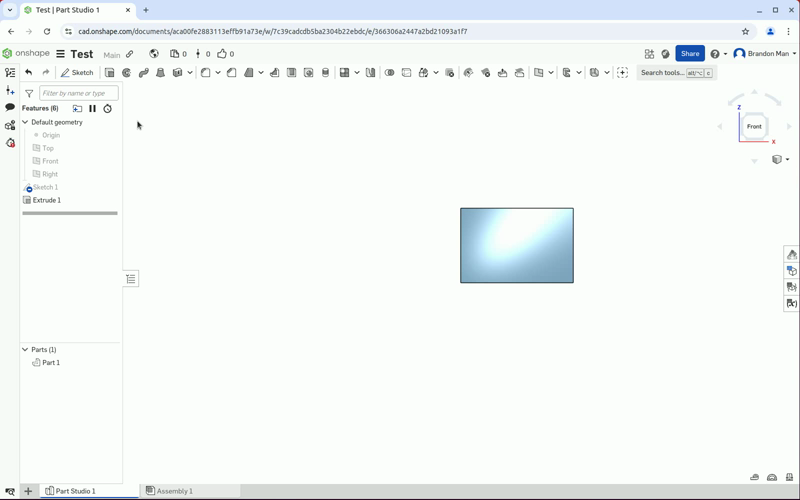
mouse_move(73, 189)
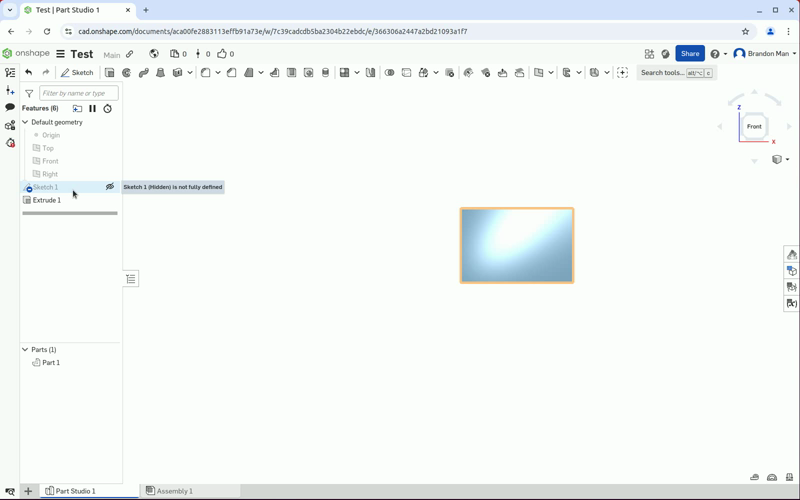
click(73, 189)
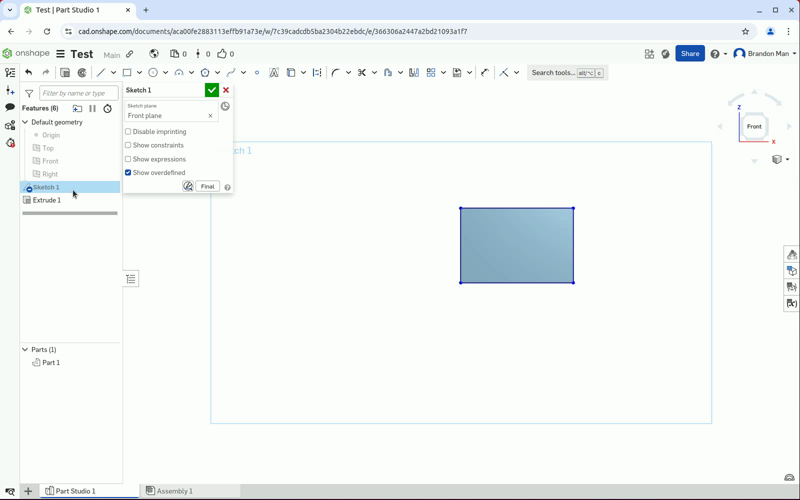
mouse_move(229, 92)
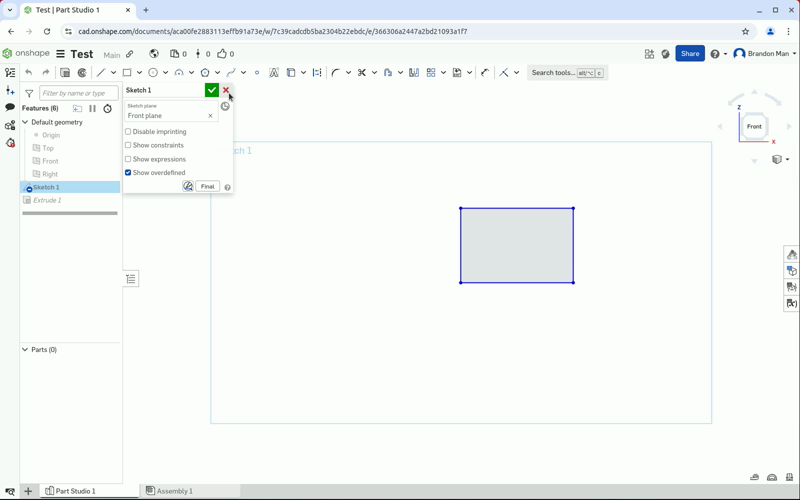
click(229, 92)
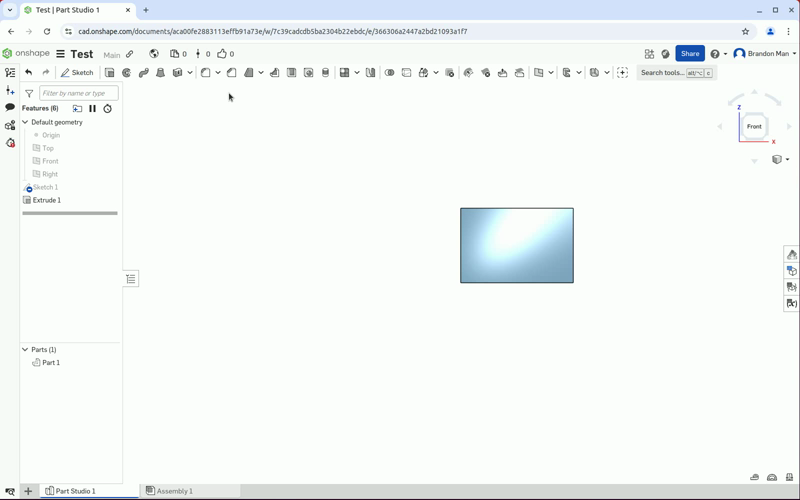
mouse_move(541, 75)
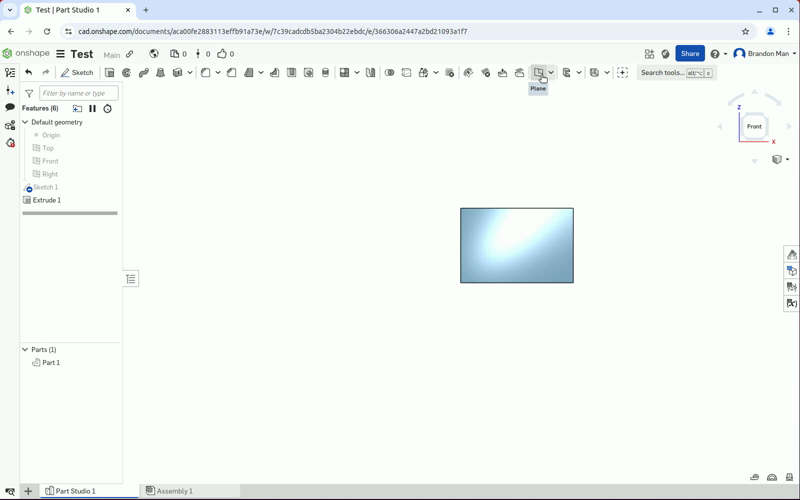
click(541, 75)
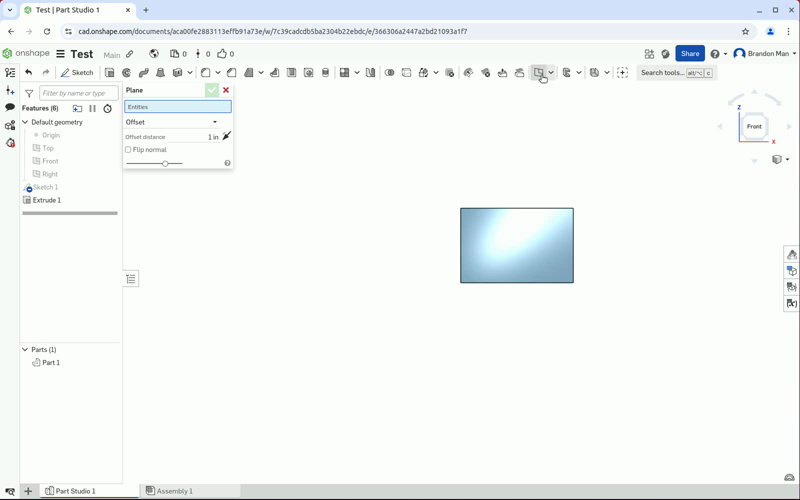
mouse_move(73, 163)
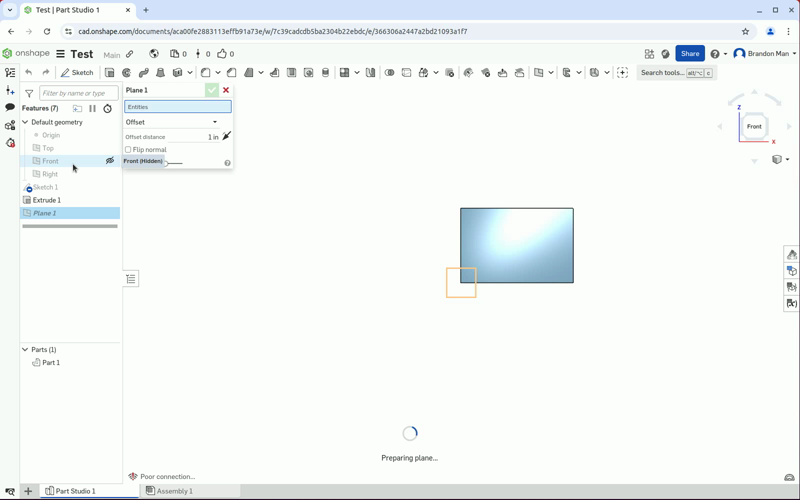
click(73, 163)
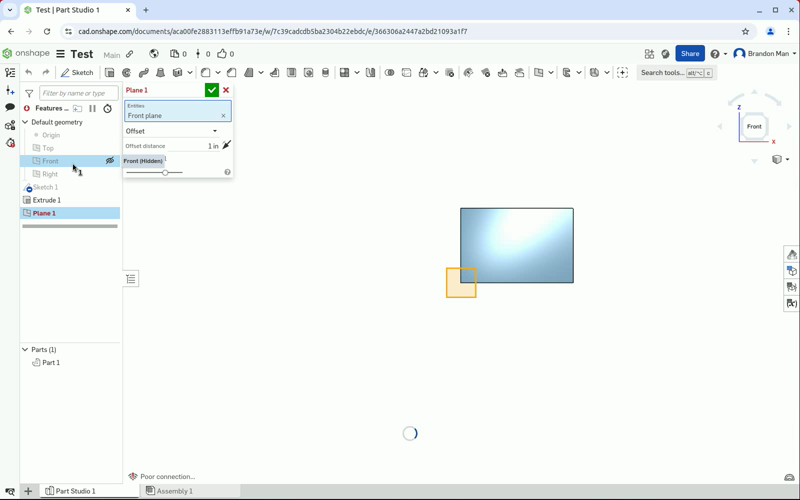
key(tab, 2)
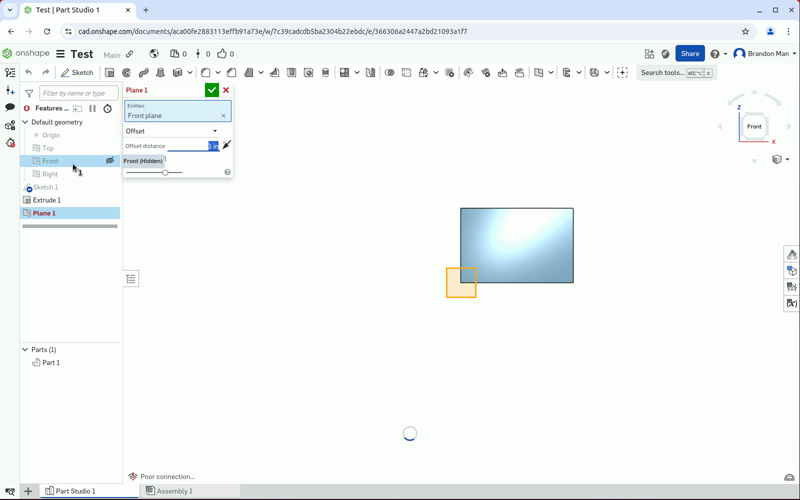
text(10.352)
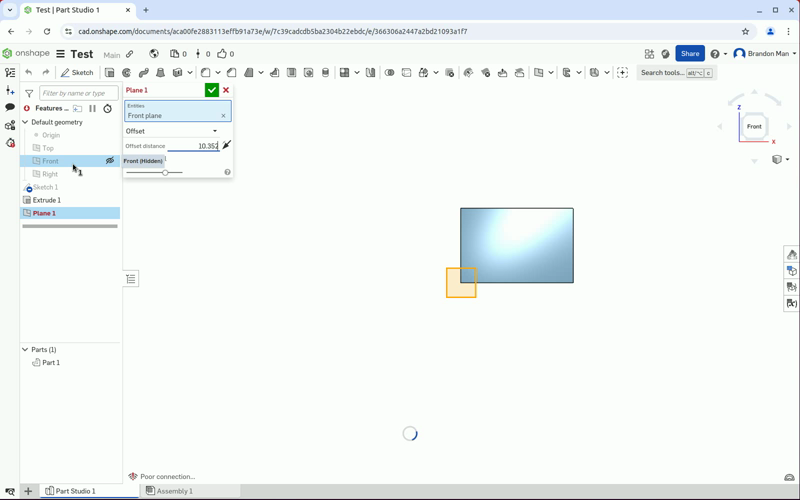
key(enter, 2)
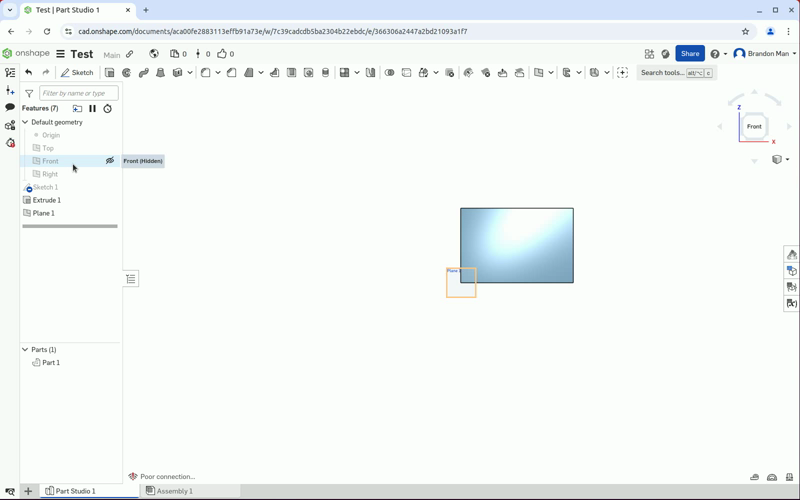
key(shift+s)
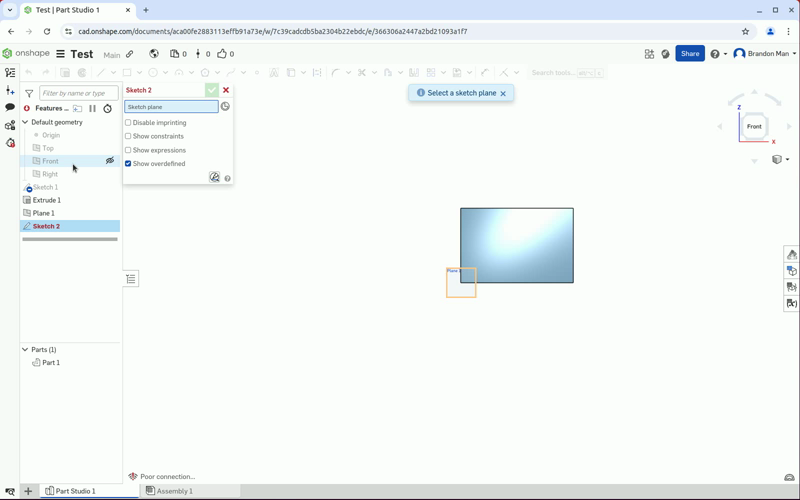
mouse_move(73, 215)
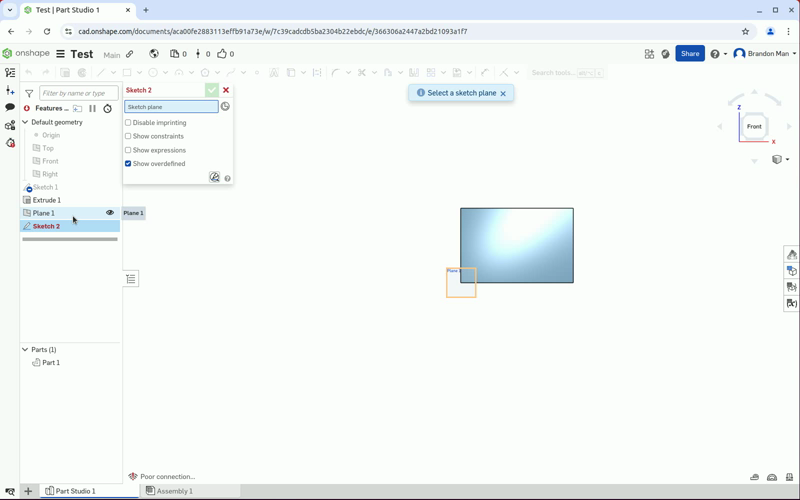
click(73, 215)
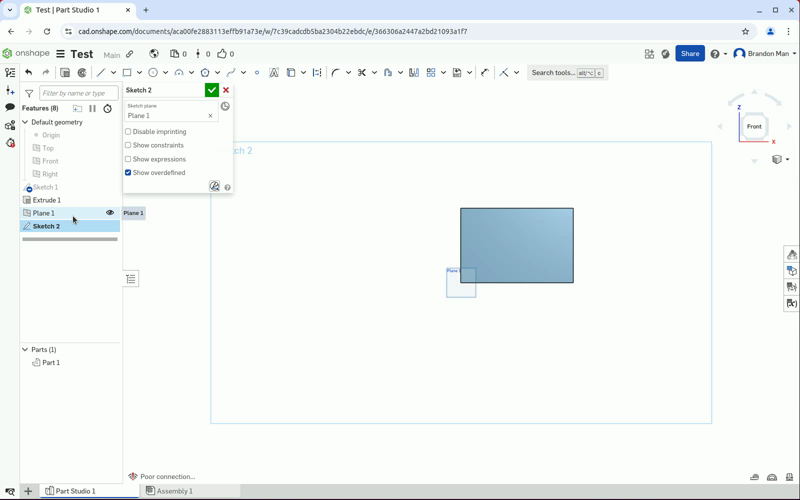
mouse_move(73, 352)
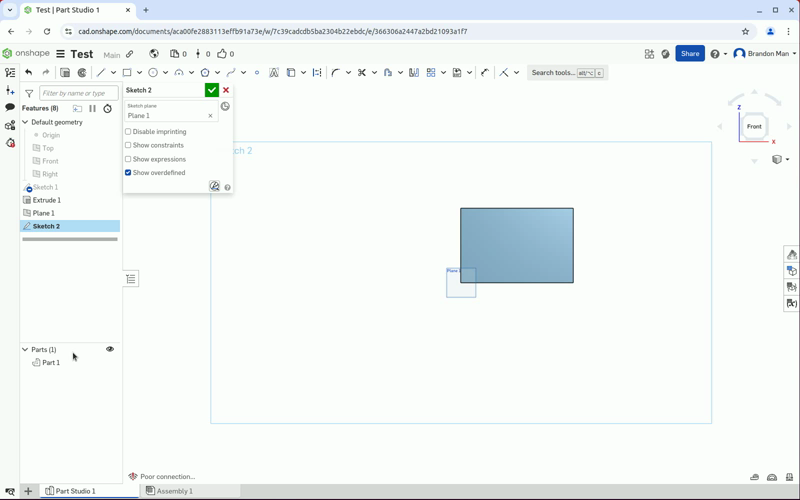
key(y)
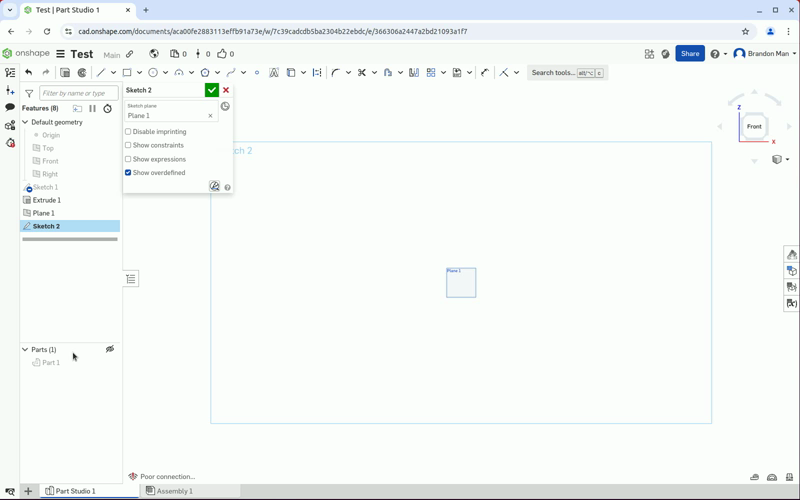
key(l)
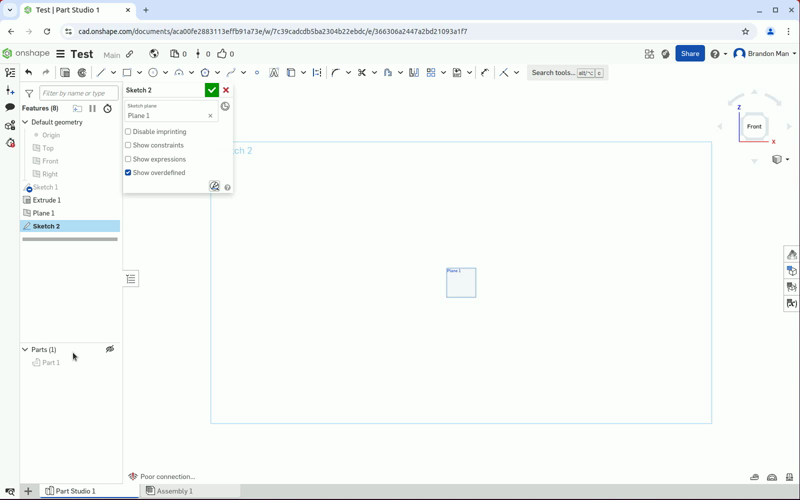
key_down(shift)
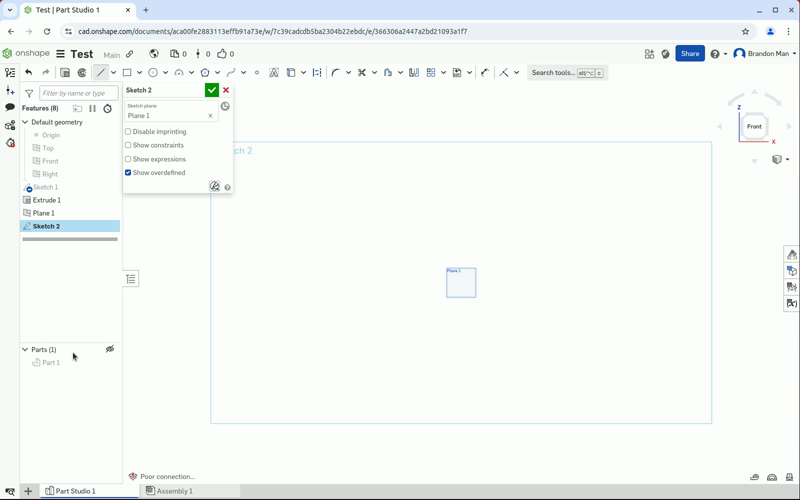
mouse_move(531, 207)
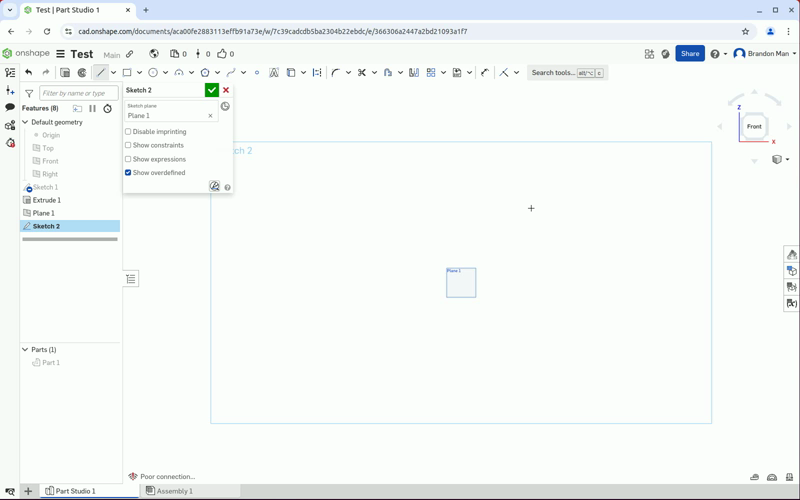
click(531, 207)
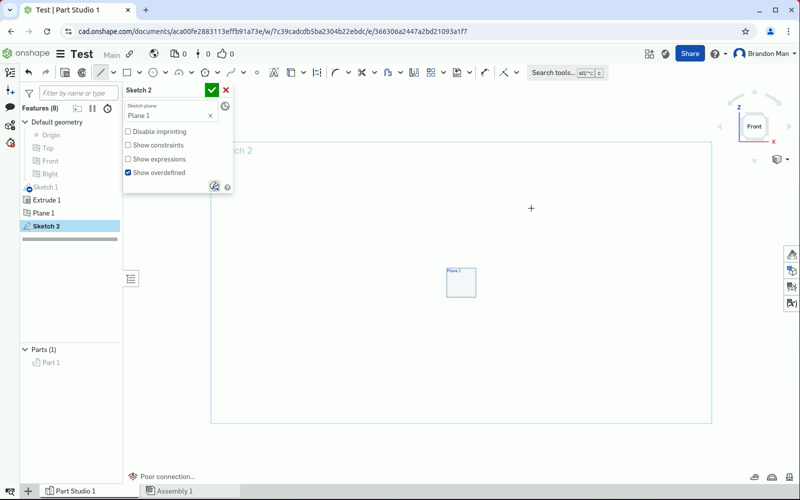
key_up(shift)
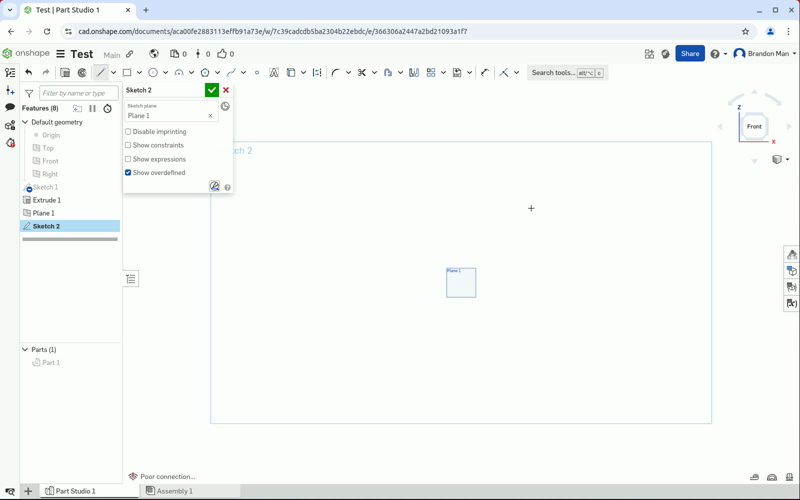
key_down(shift)
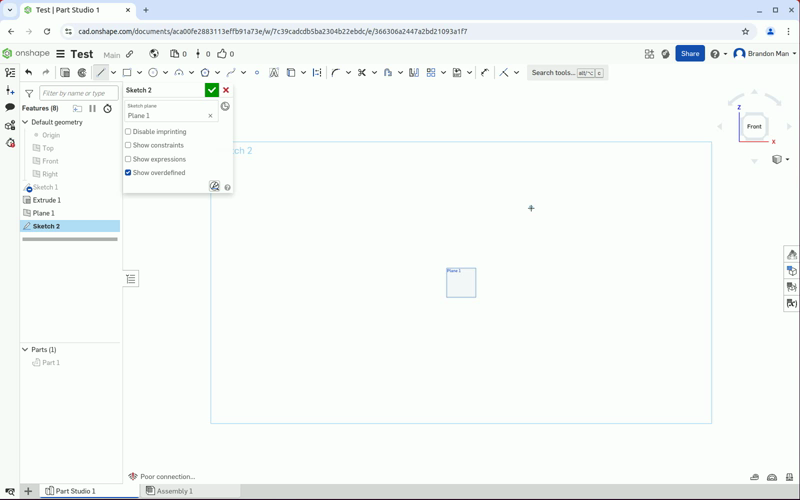
mouse_move(561, 207)
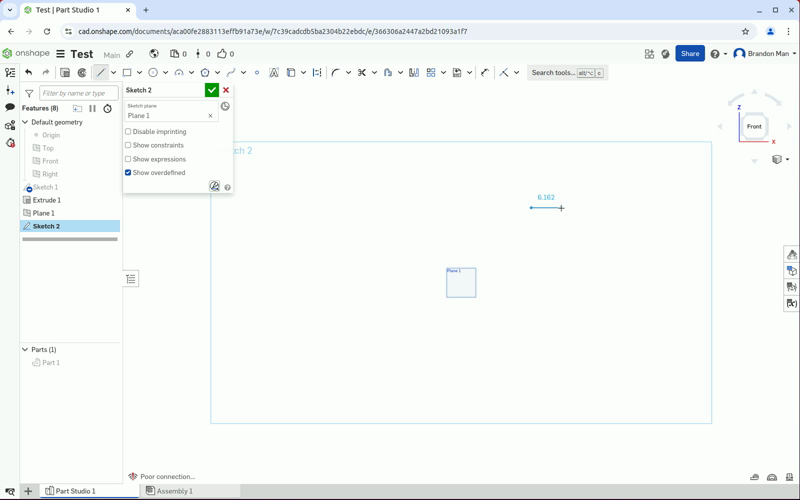
mouse_move(573, 207)
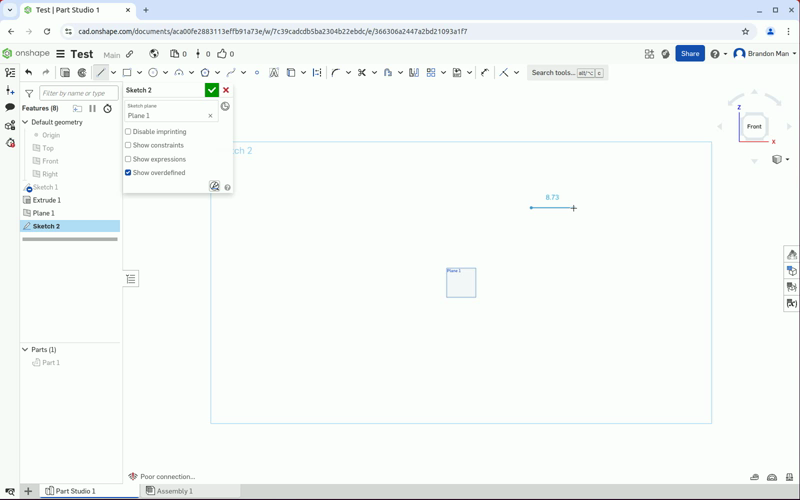
click(573, 207)
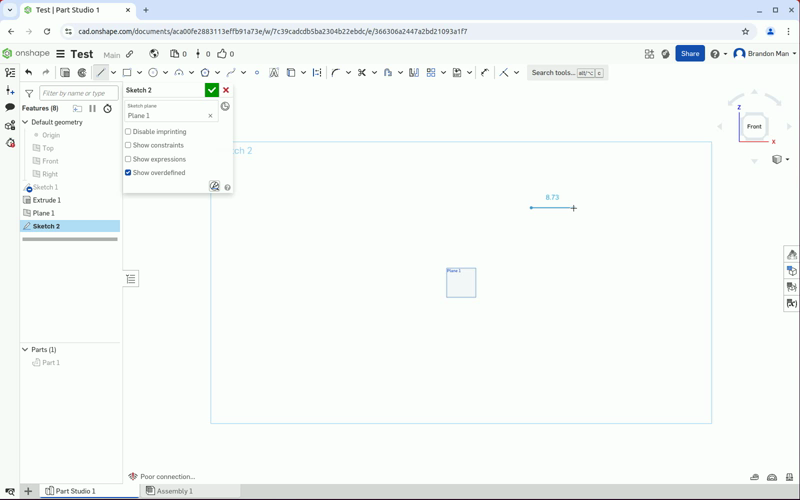
key_up(shift)
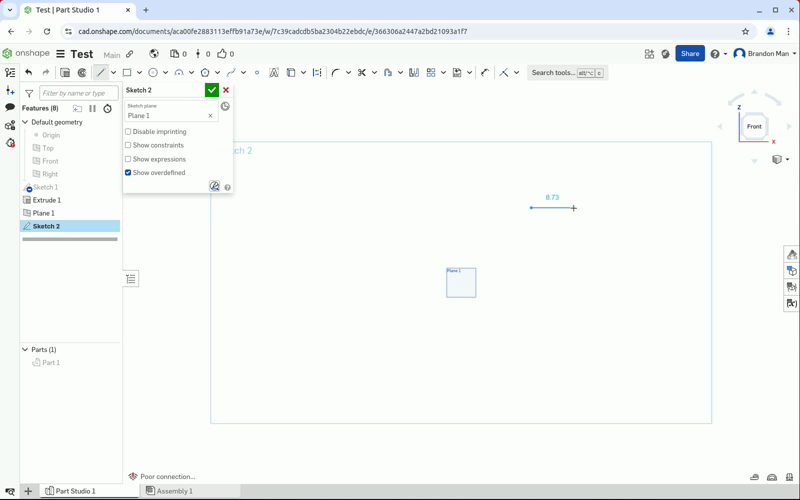
key_down(shift)
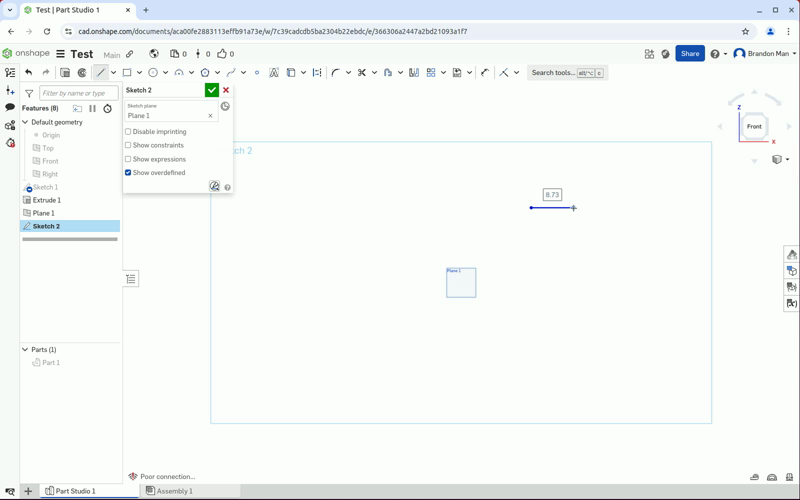
mouse_move(589, 207)
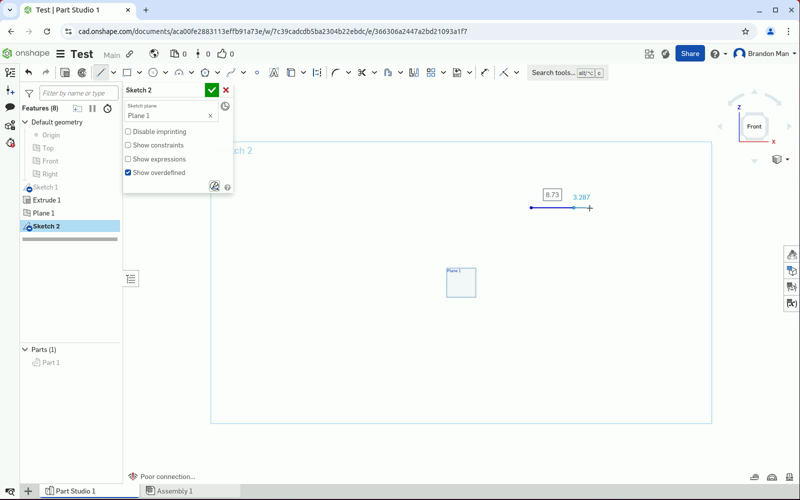
mouse_move(573, 250)
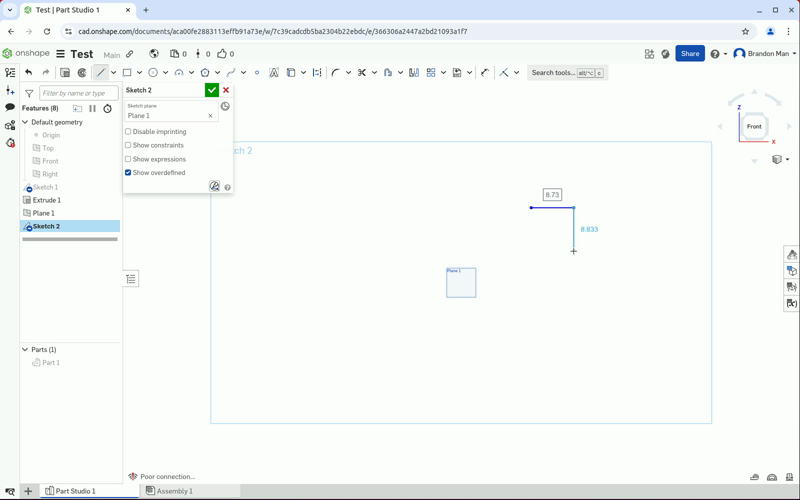
click(573, 250)
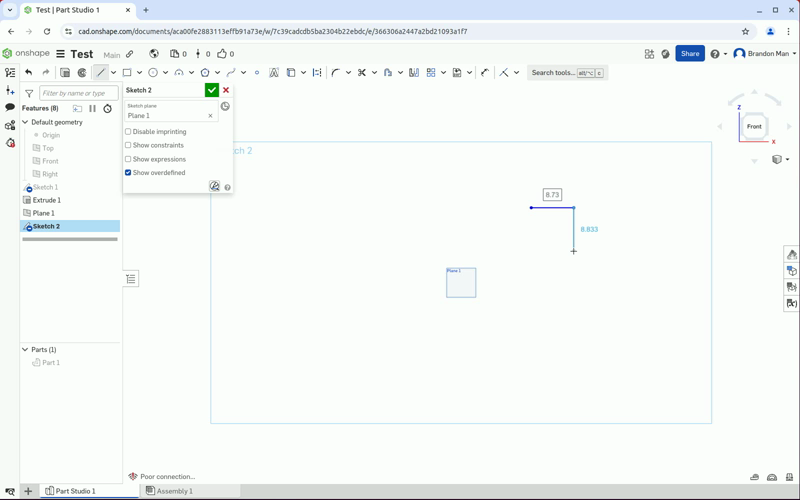
key_up(shift)
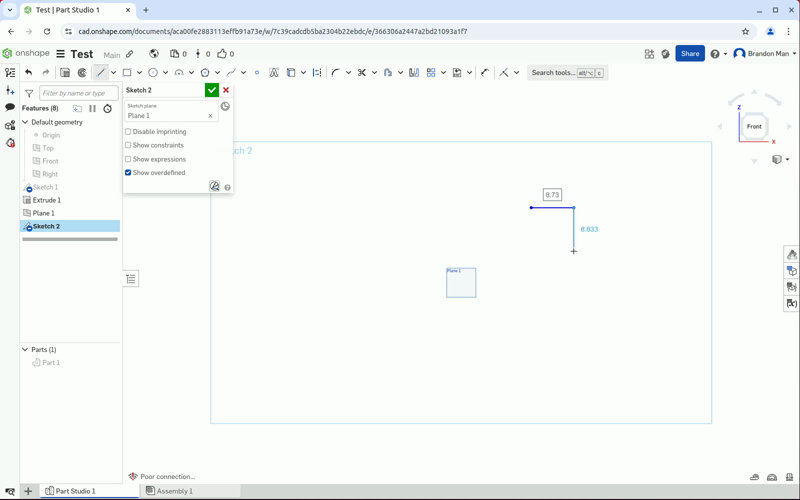
key(esc)
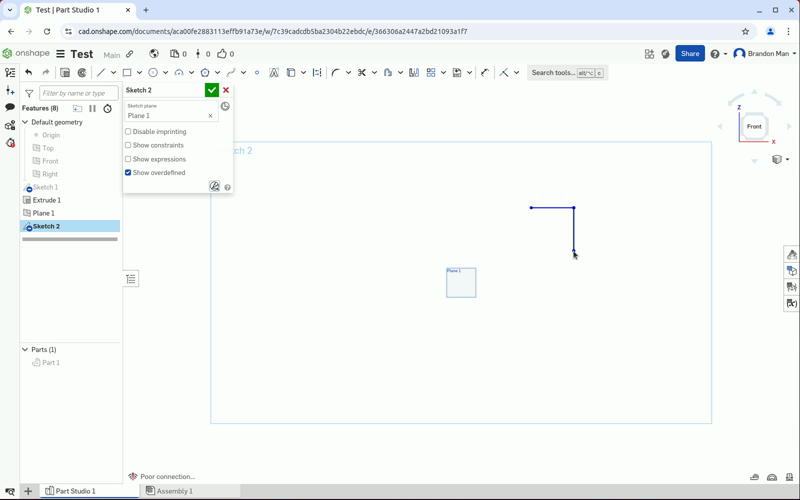
key(a)
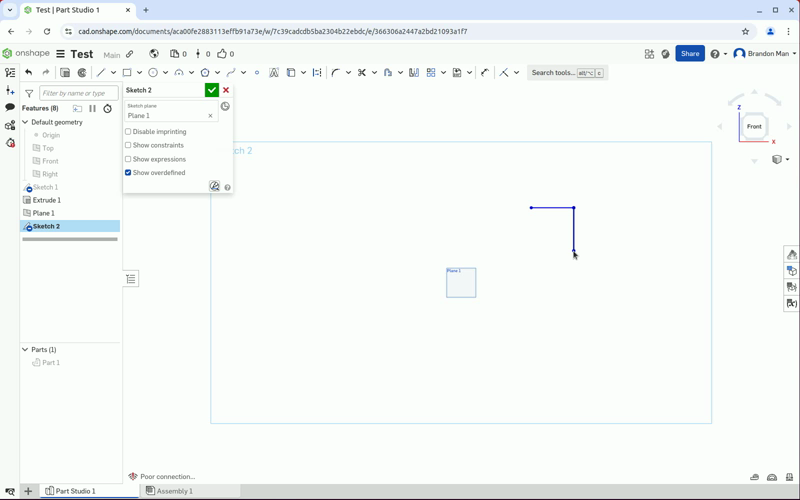
mouse_move(573, 250)
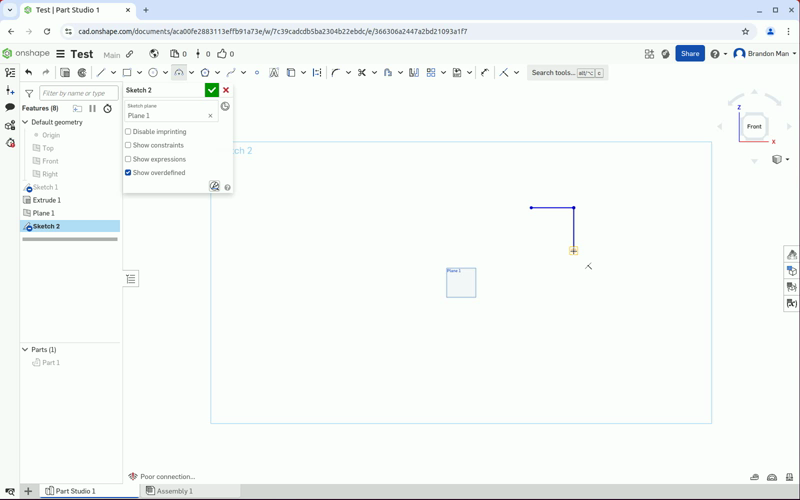
click(573, 250)
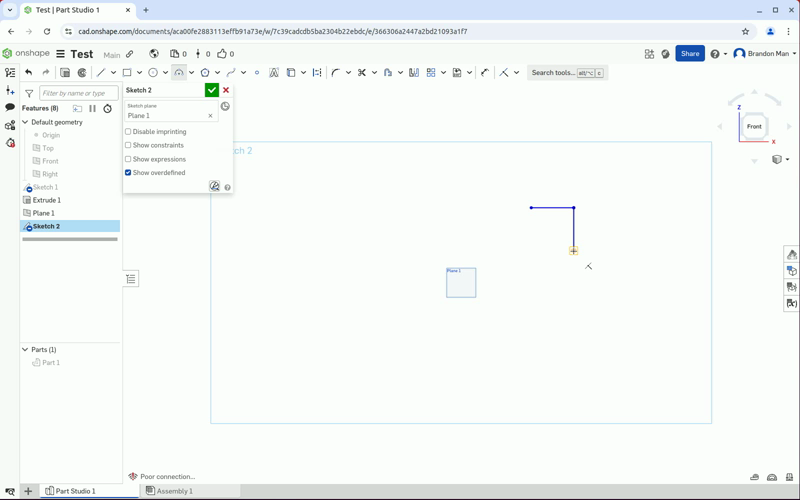
mouse_move(531, 207)
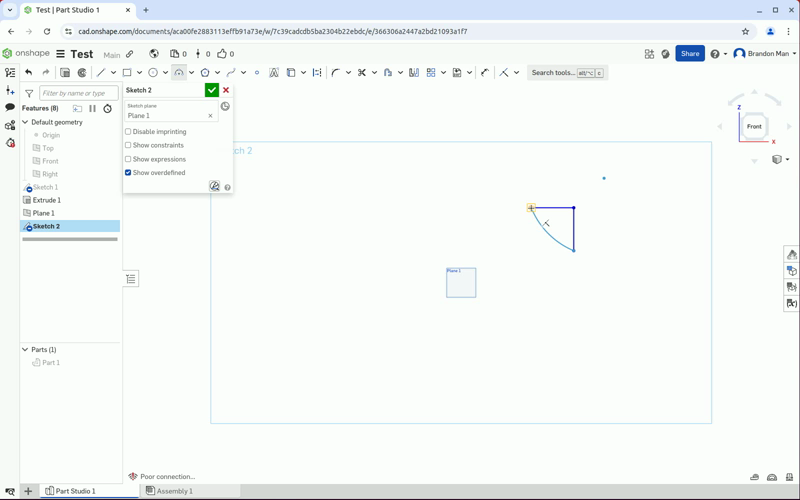
click(531, 207)
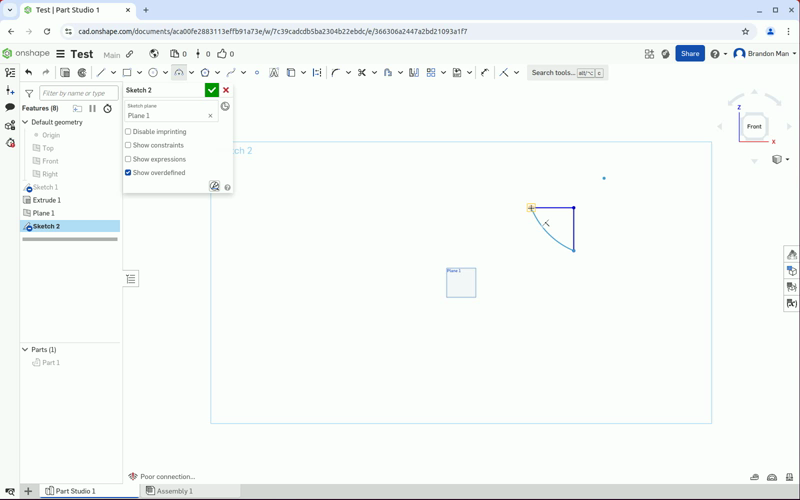
key_down(shift)
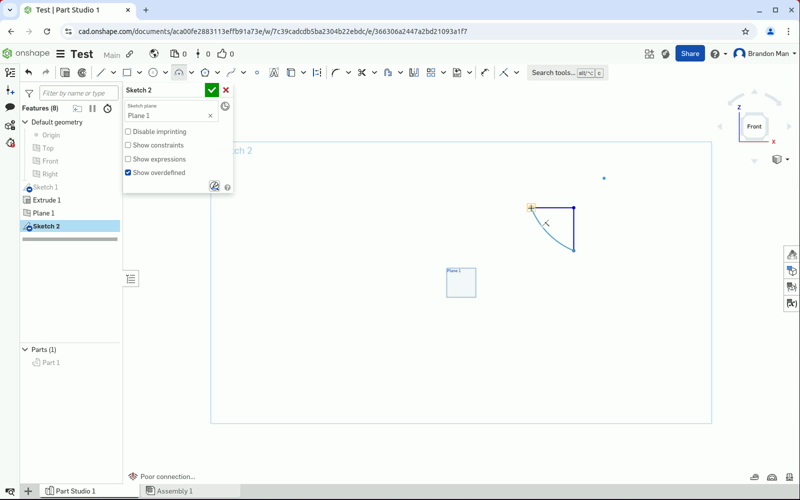
mouse_move(589, 177)
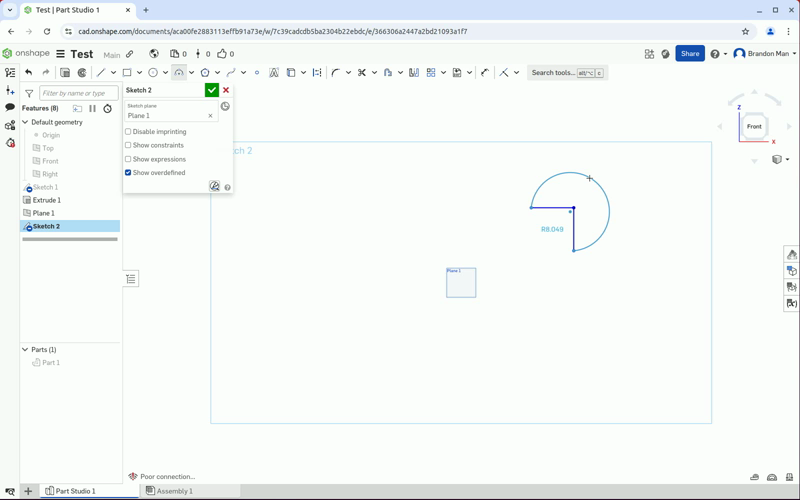
click(589, 177)
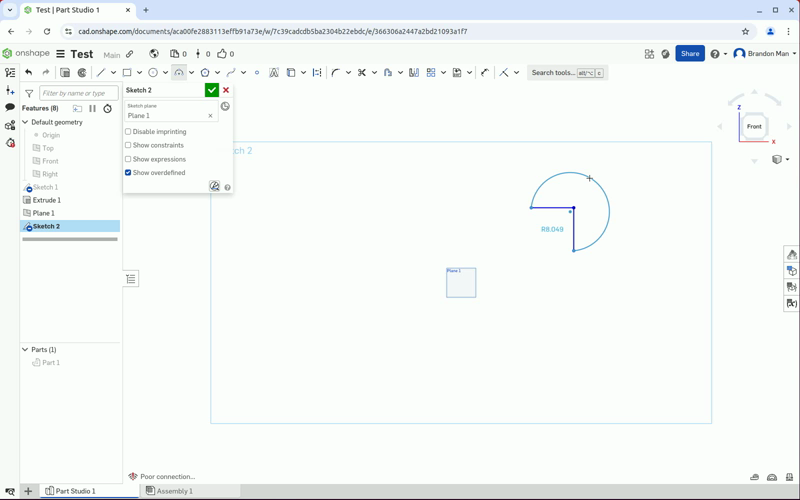
key_up(shift)
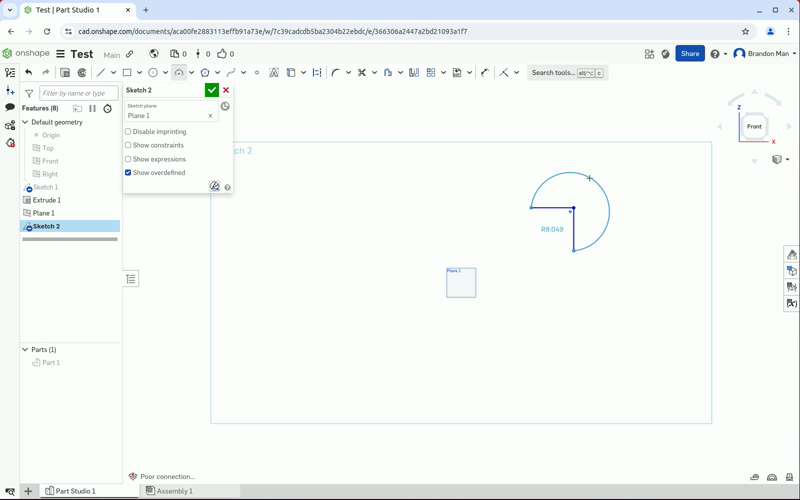
key(esc)
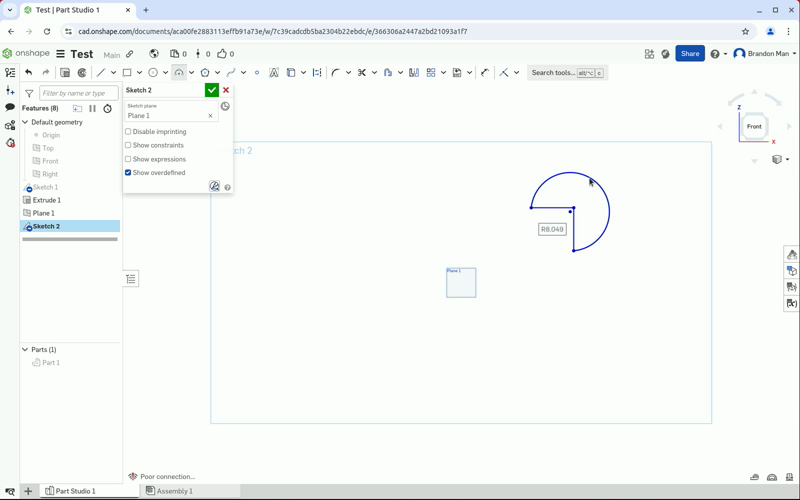
mouse_move(589, 219)
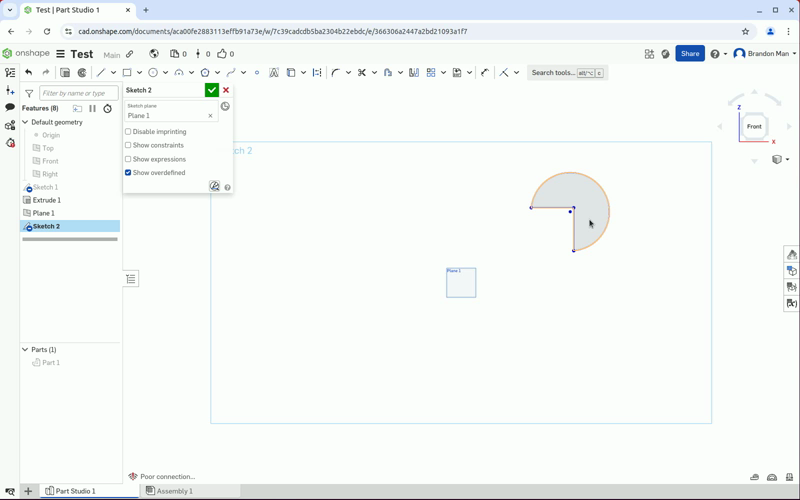
scroll(6)
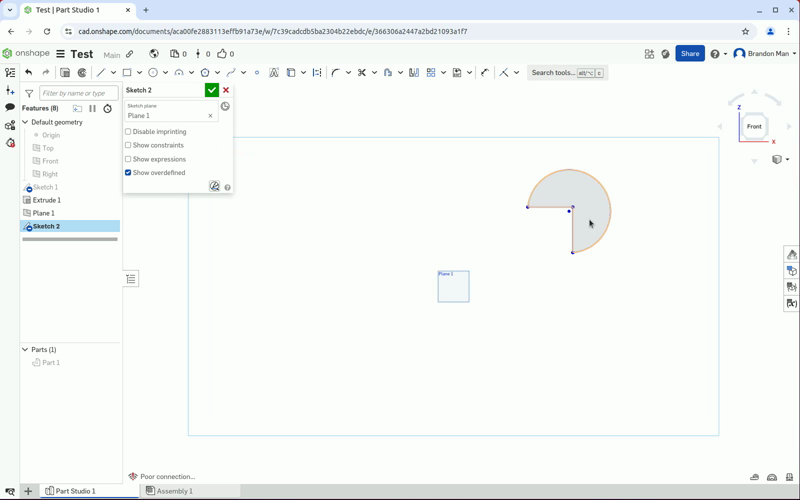
scroll(6)
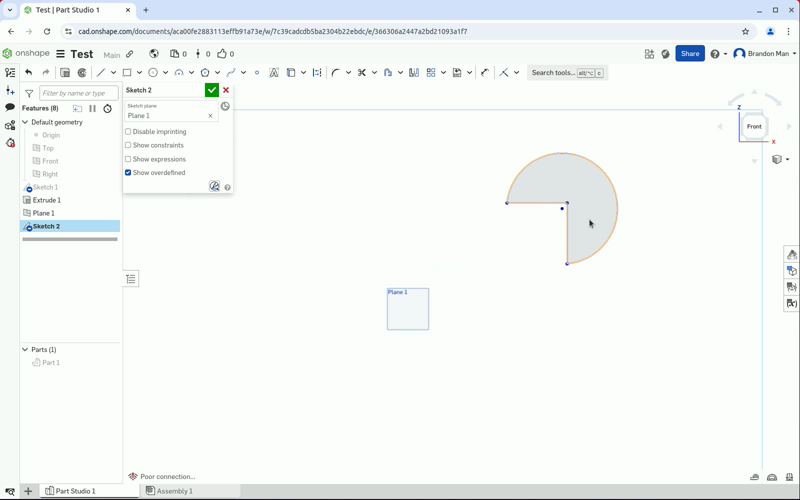
scroll(6)
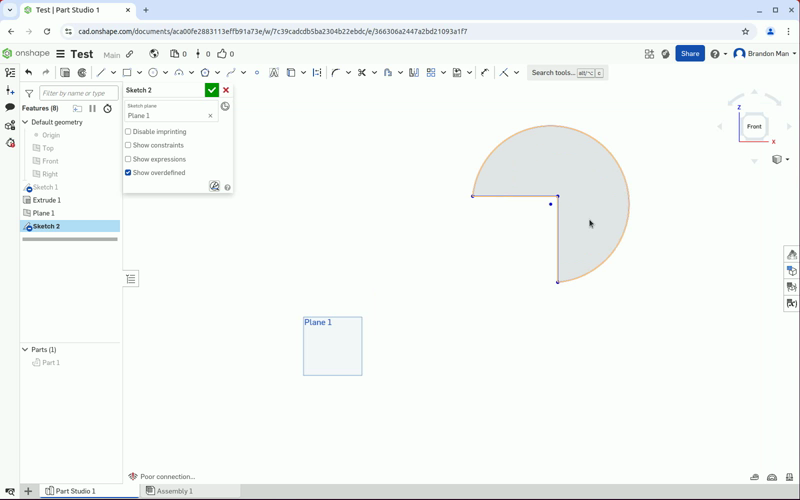
scroll(6)
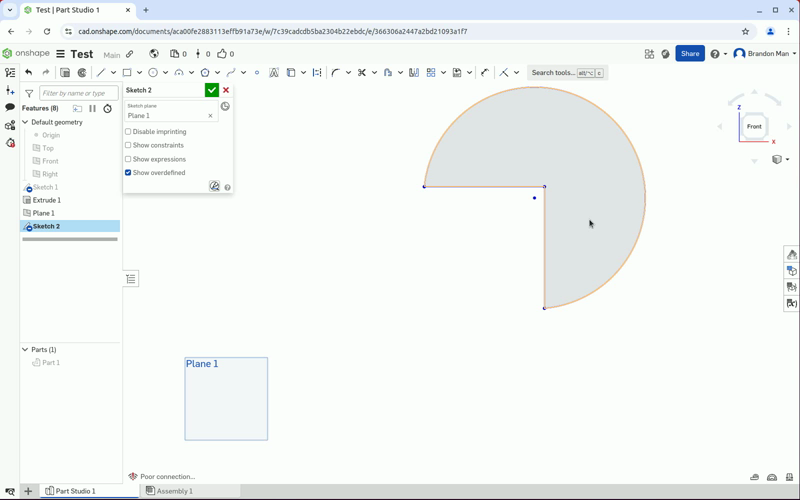
scroll(6)
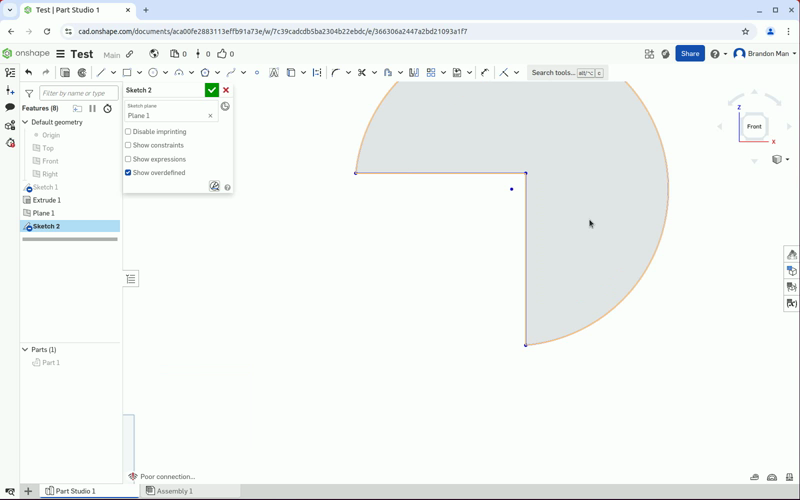
scroll(6)
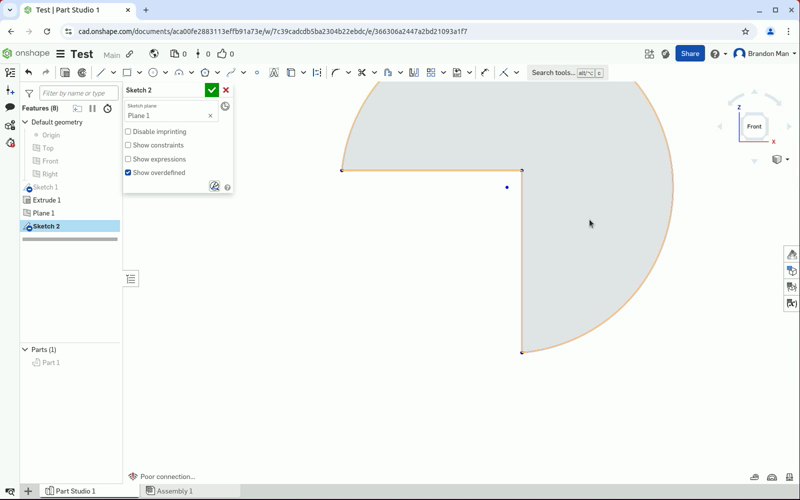
scroll(6)
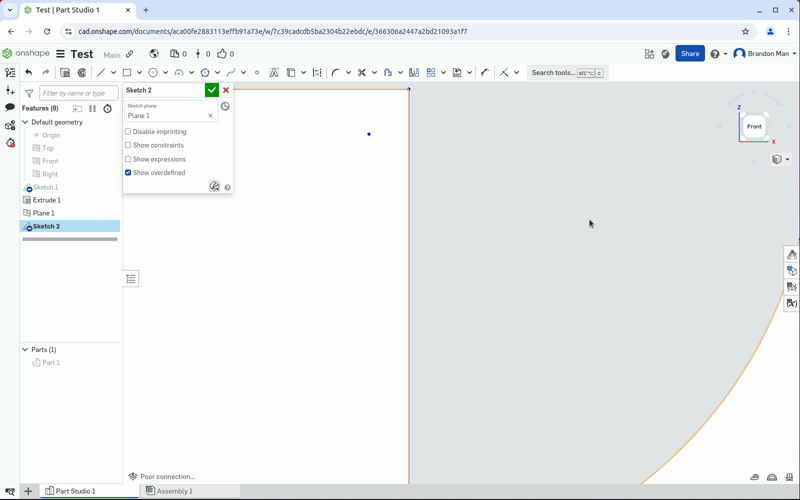
click(589, 219)
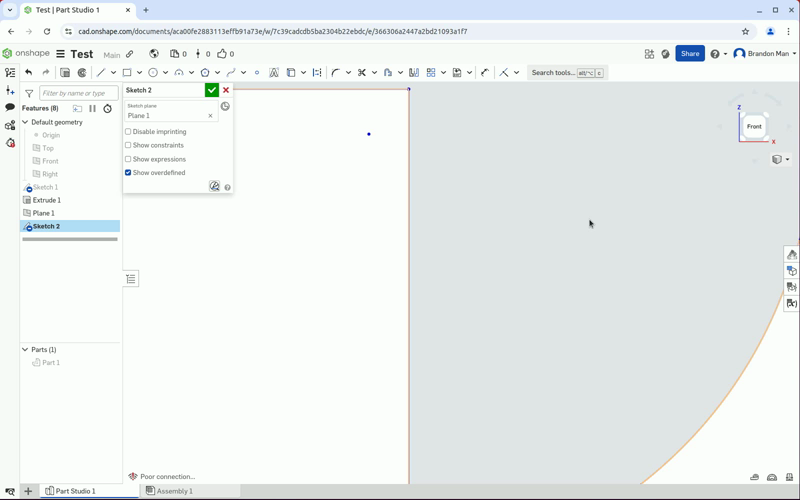
scroll(-6)
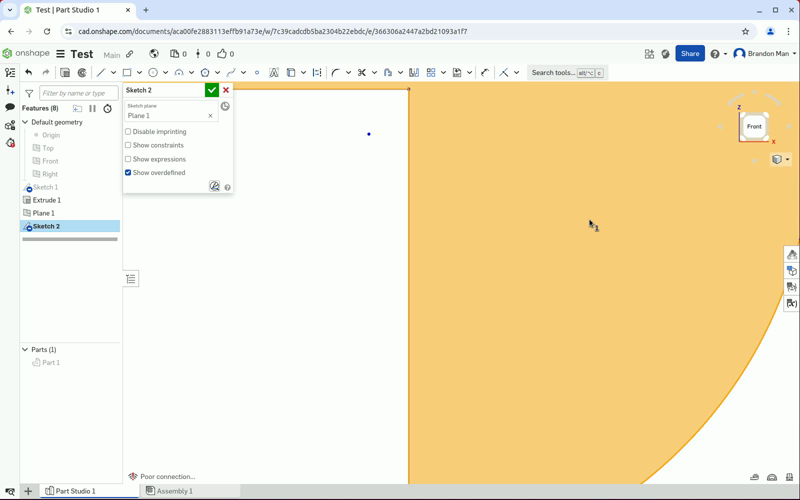
scroll(-6)
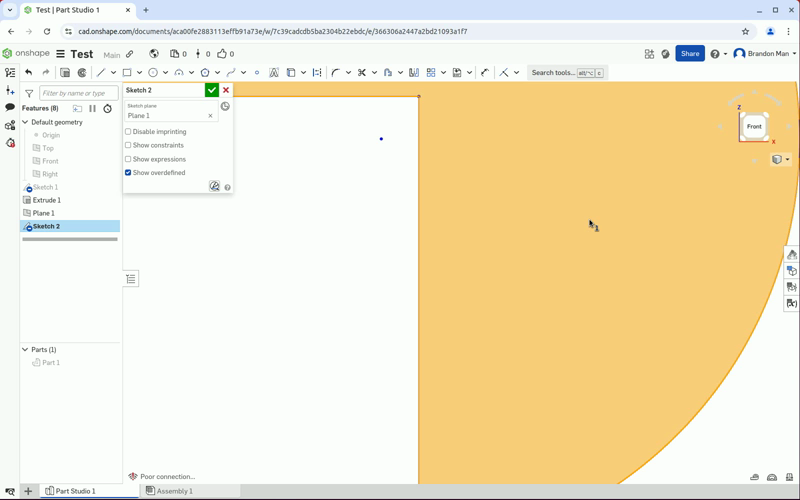
scroll(-6)
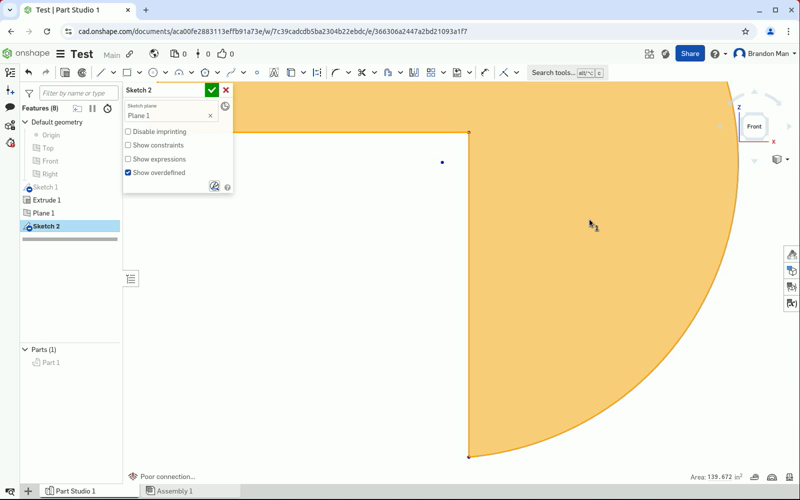
scroll(-6)
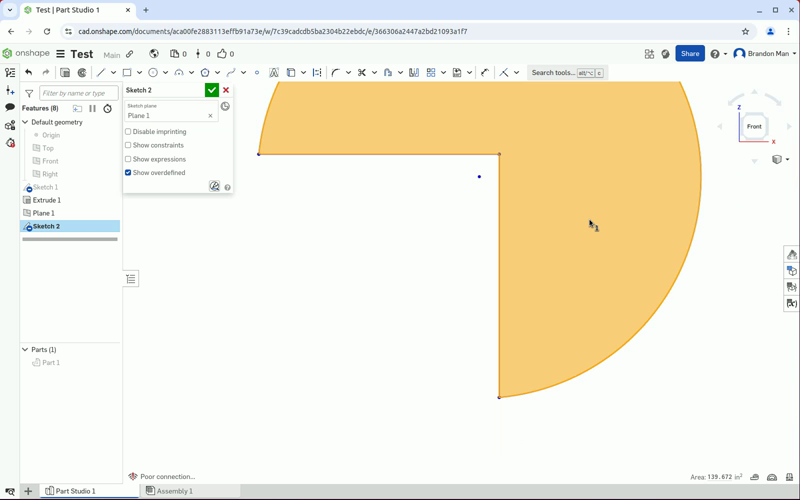
scroll(-6)
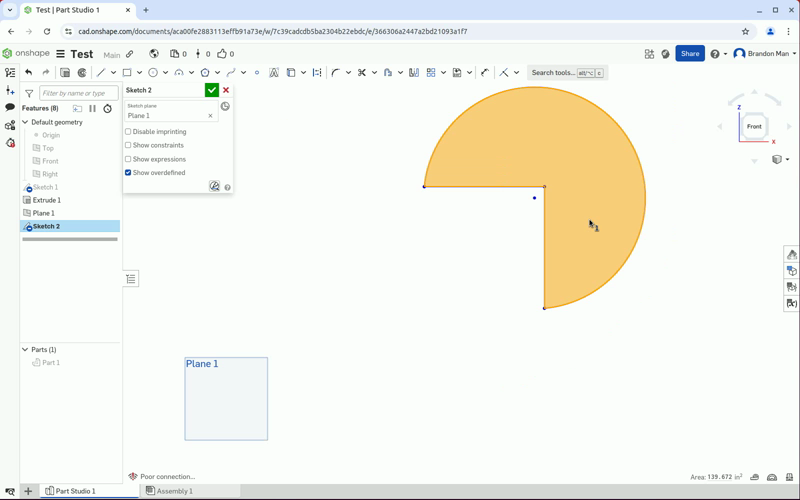
scroll(-6)
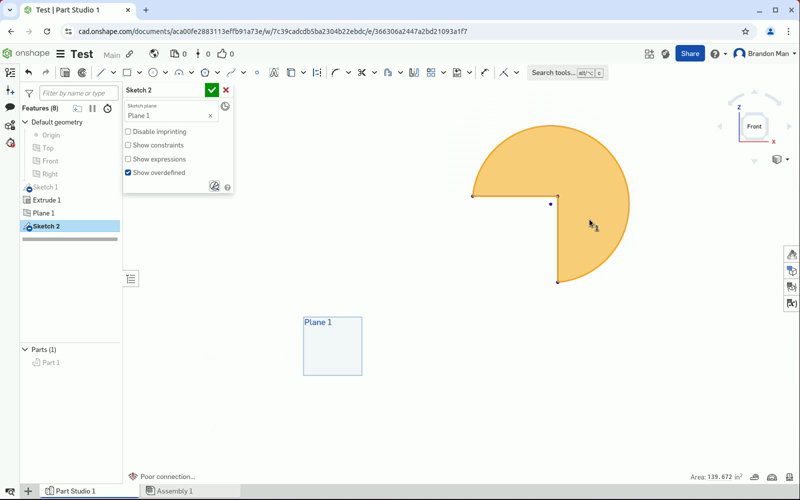
scroll(-6)
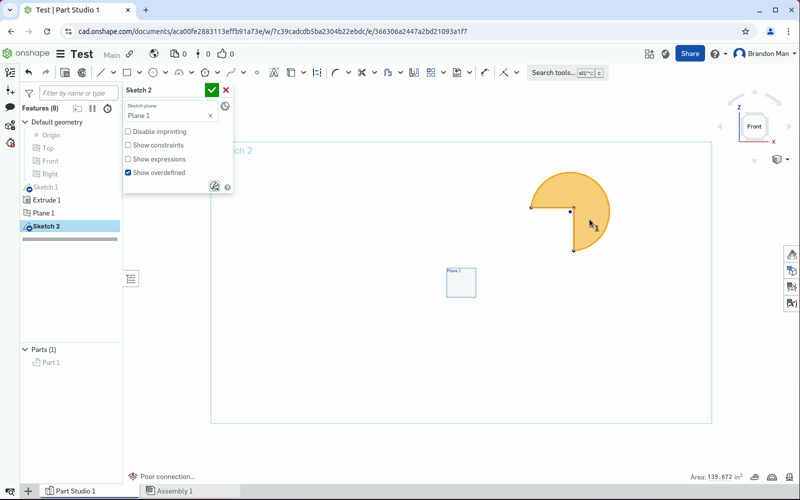
mouse_move(73, 352)
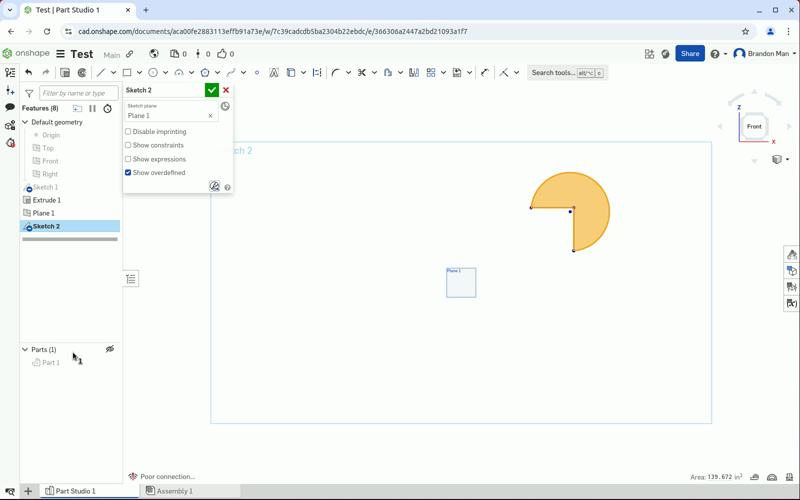
key(shift+y)
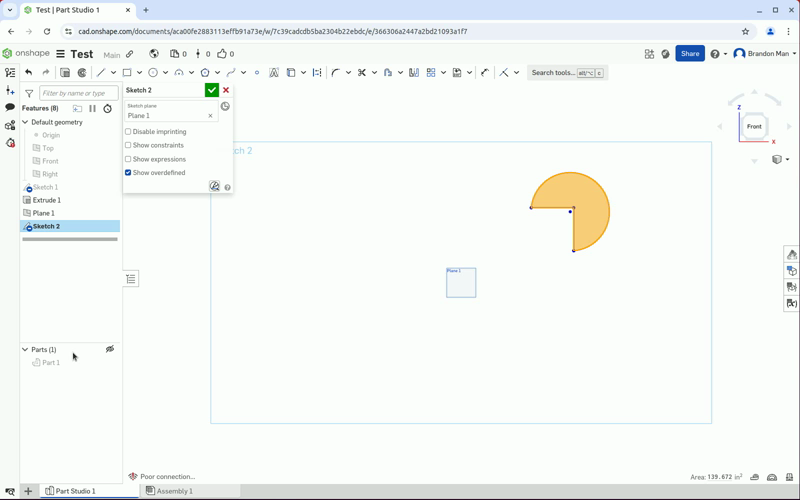
key(shift+e)
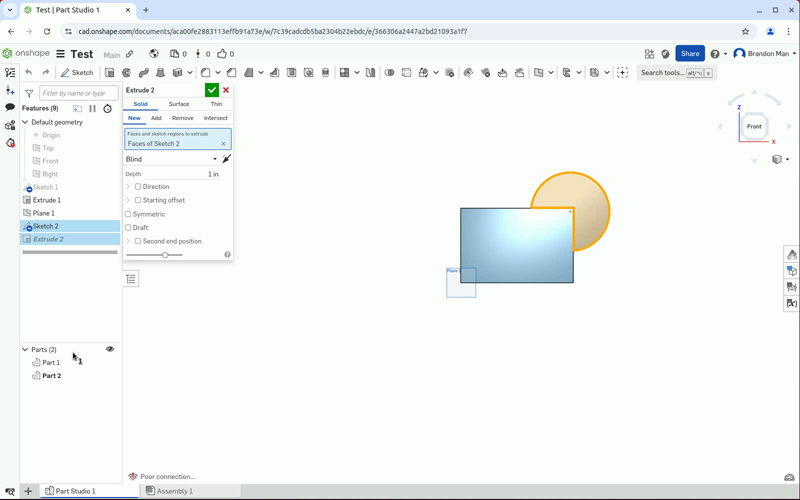
mouse_move(143, 106)
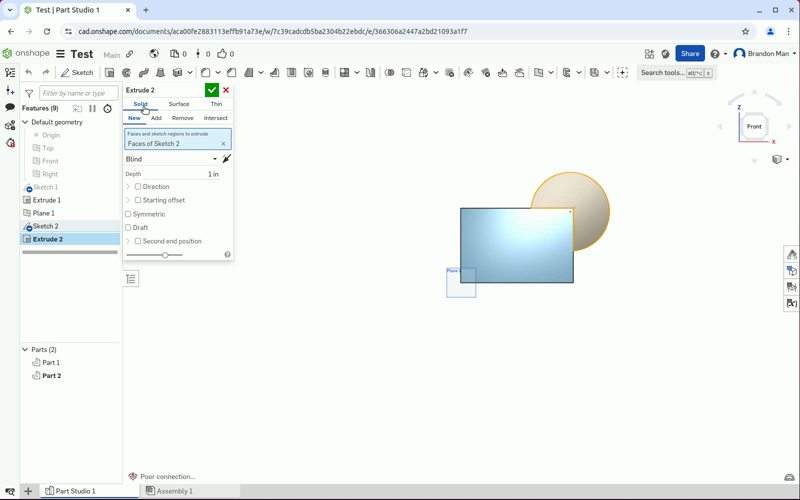
click(143, 106)
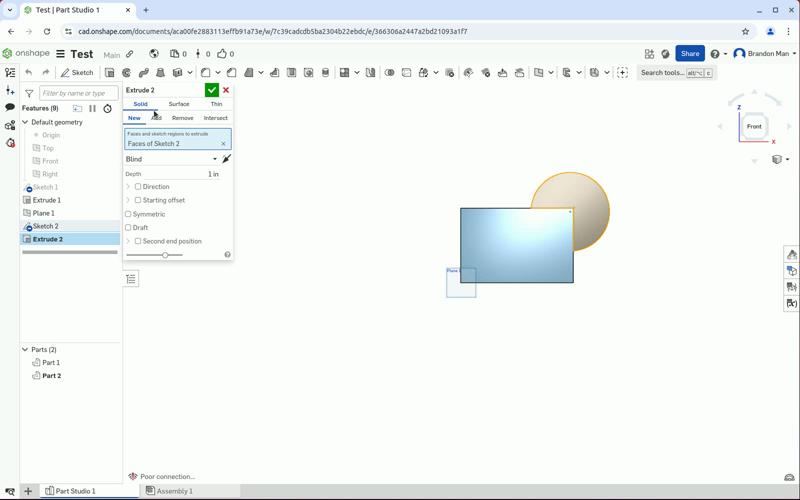
mouse_move(186, 120)
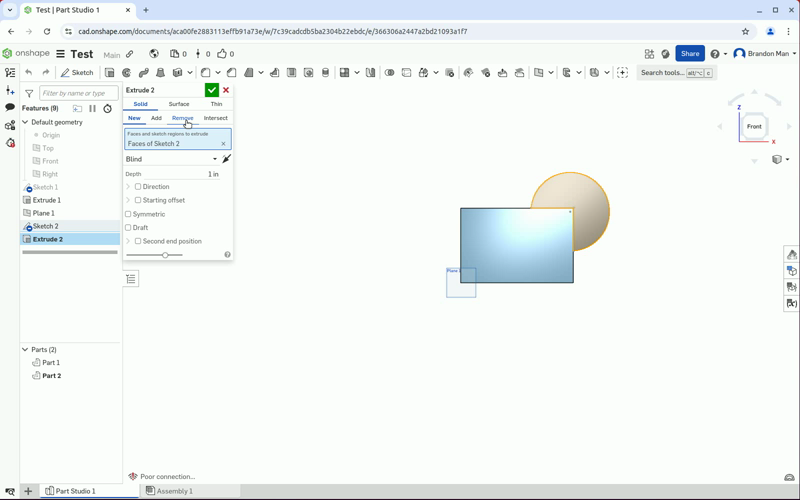
click(186, 120)
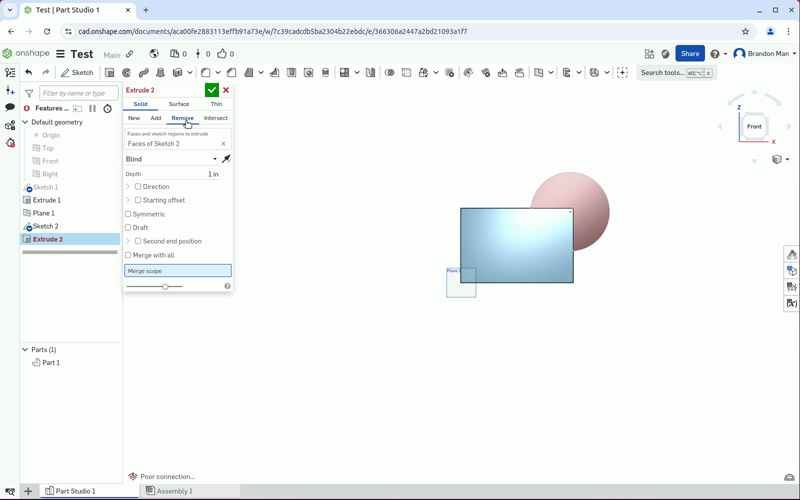
key(tab, 4)
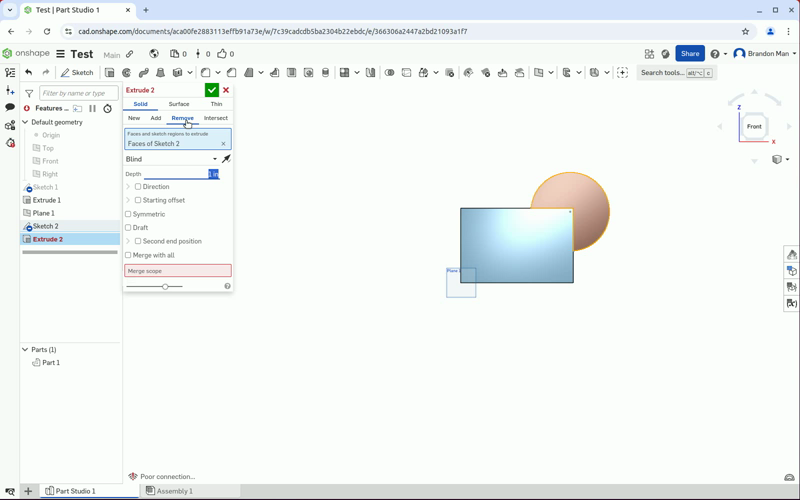
text(10.351)
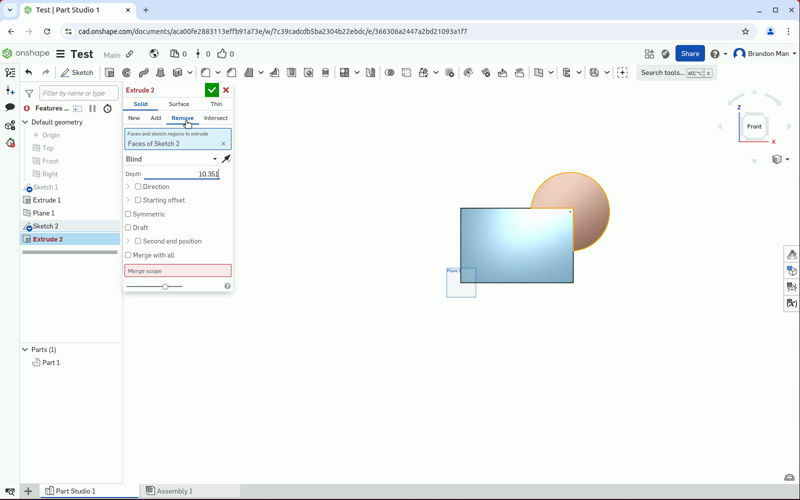
key(tab, 6)
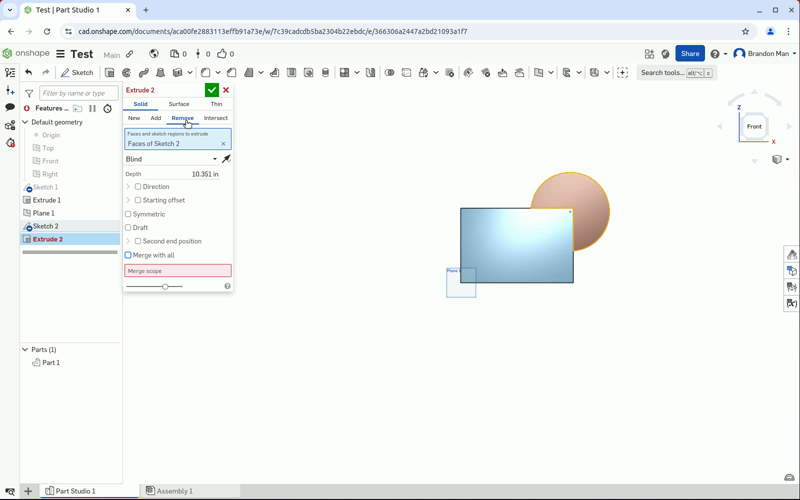
key(space)
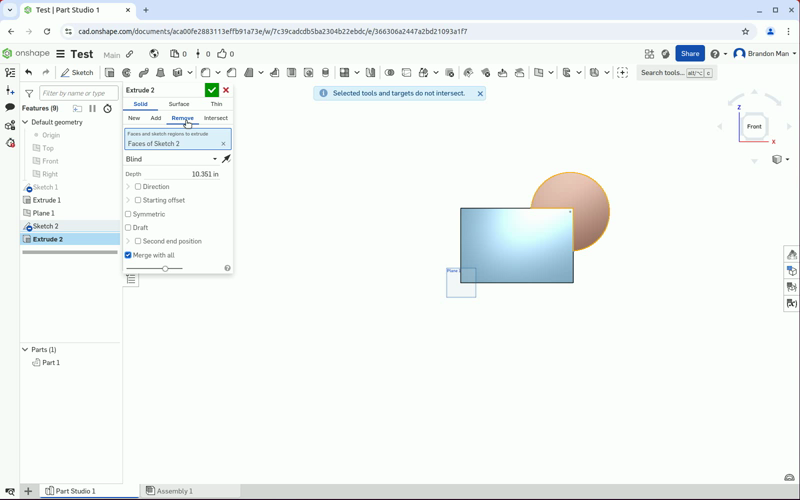
key(enter)
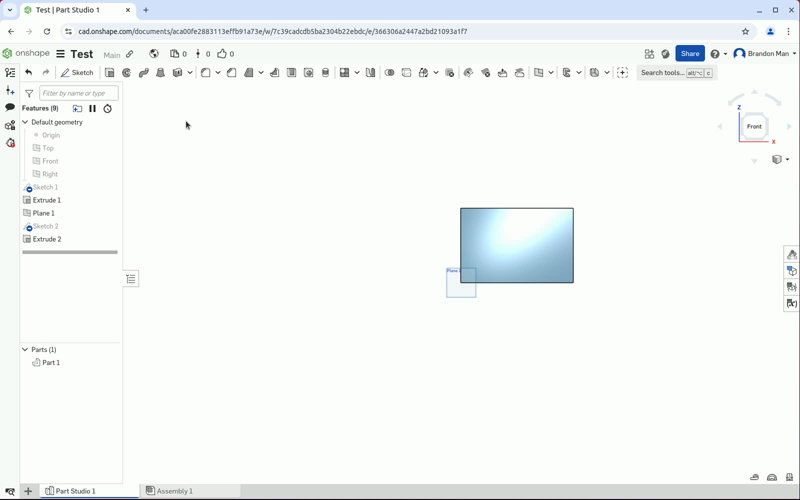
key(shift+h)
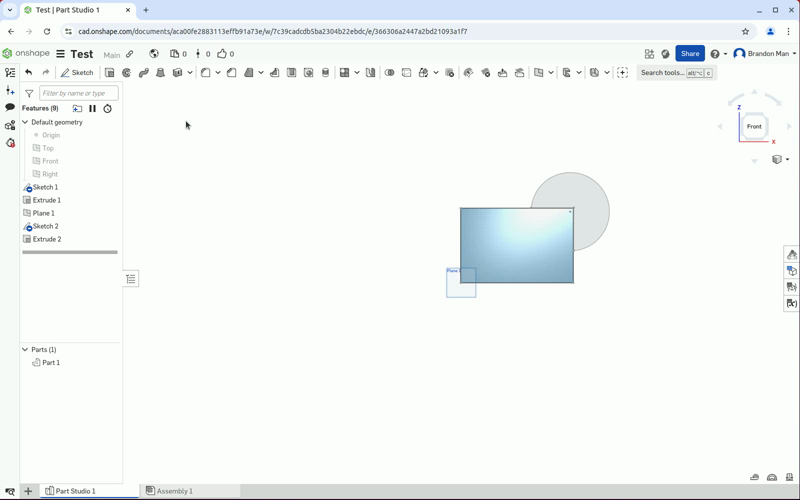
key(shift+h)
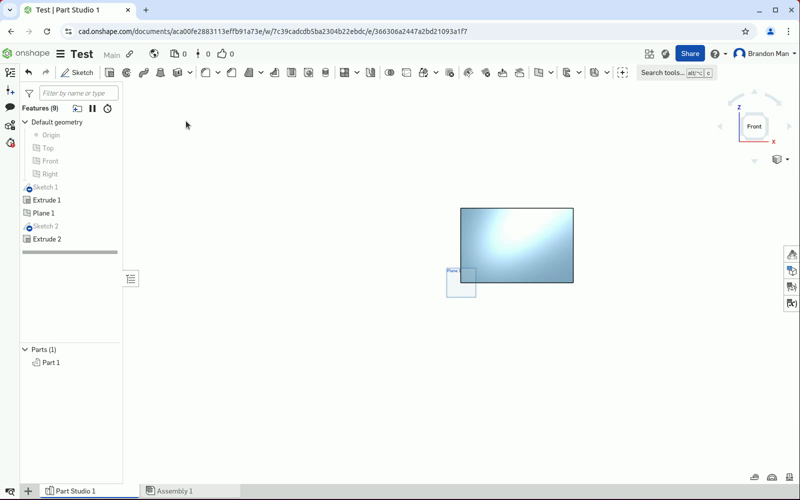
mouse_move(73, 189)
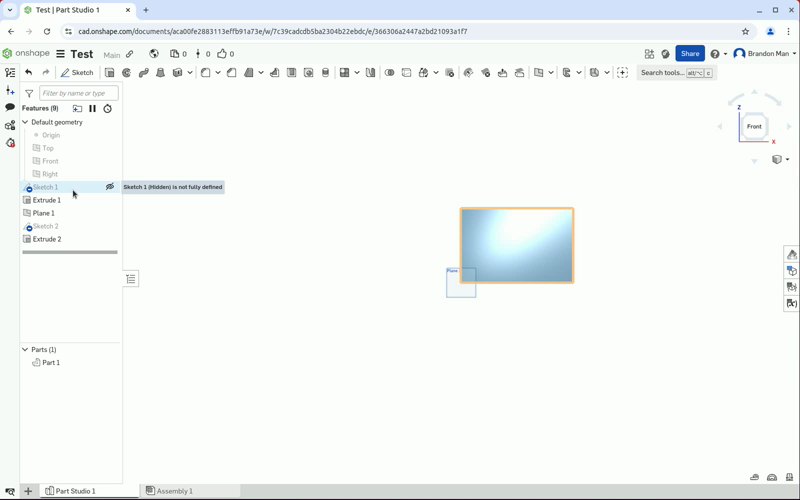
click(73, 189)
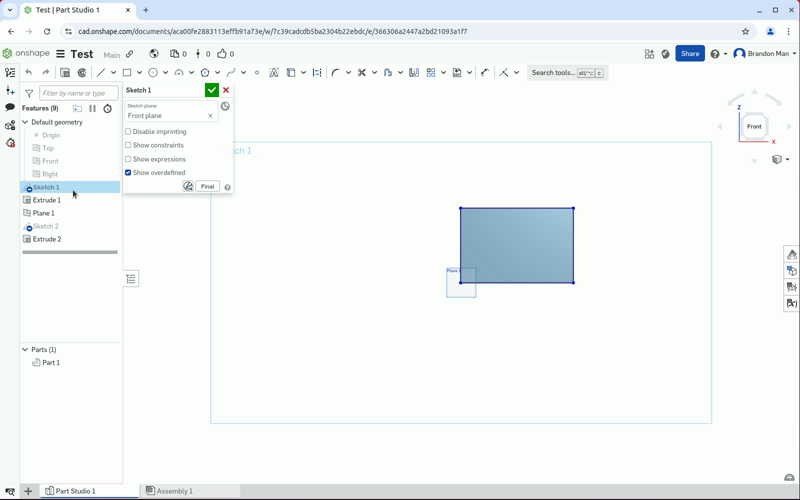
mouse_move(229, 92)
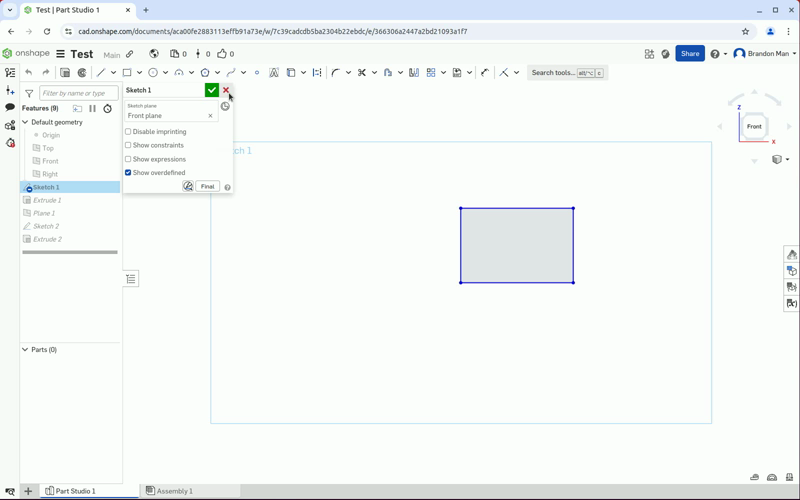
click(229, 92)
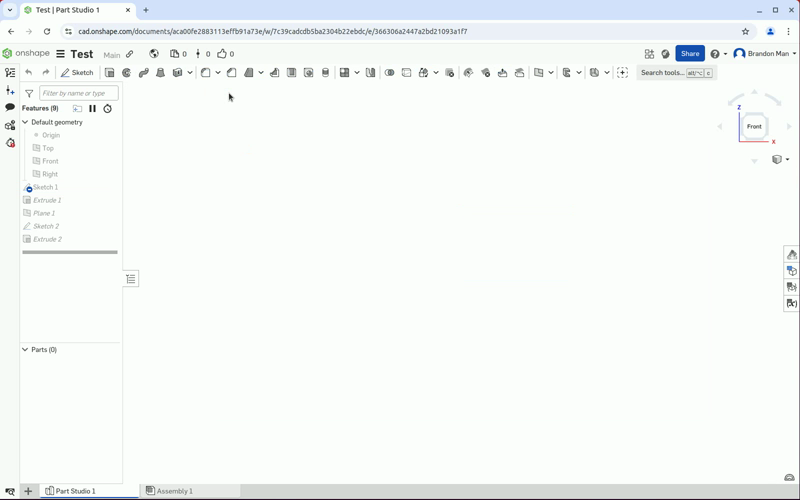
key(shift+s)
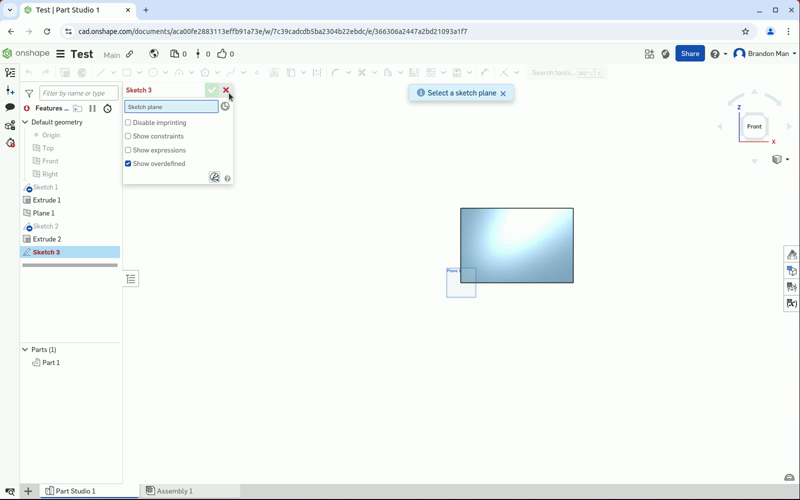
mouse_move(73, 215)
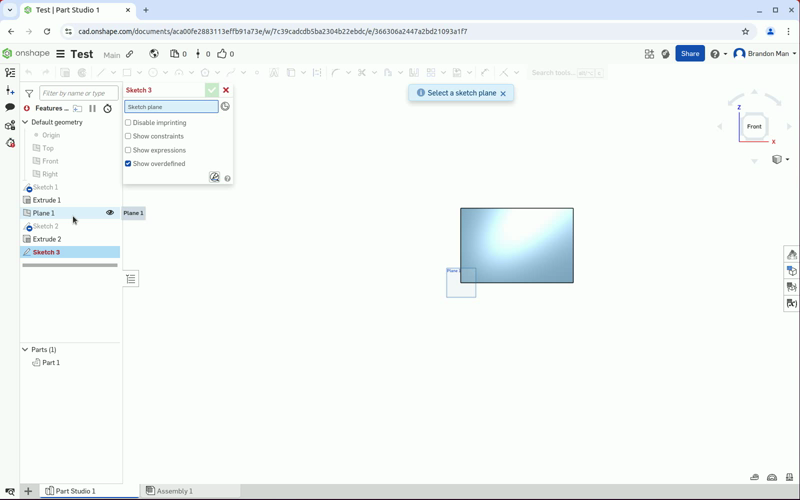
click(73, 215)
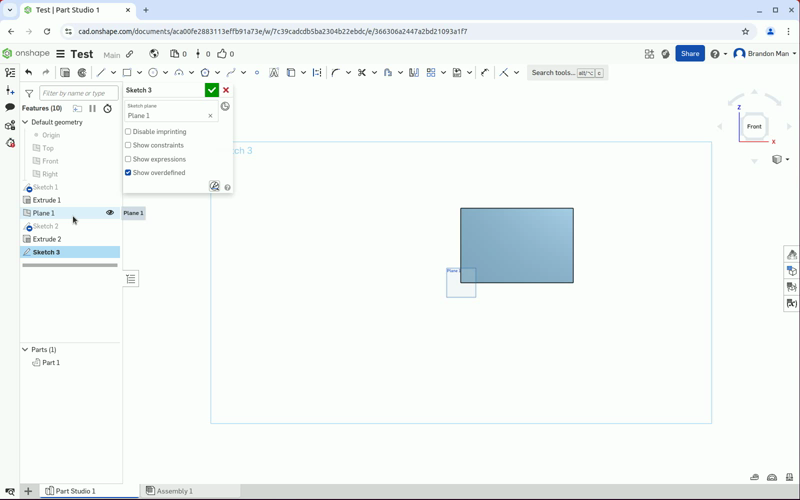
mouse_move(73, 352)
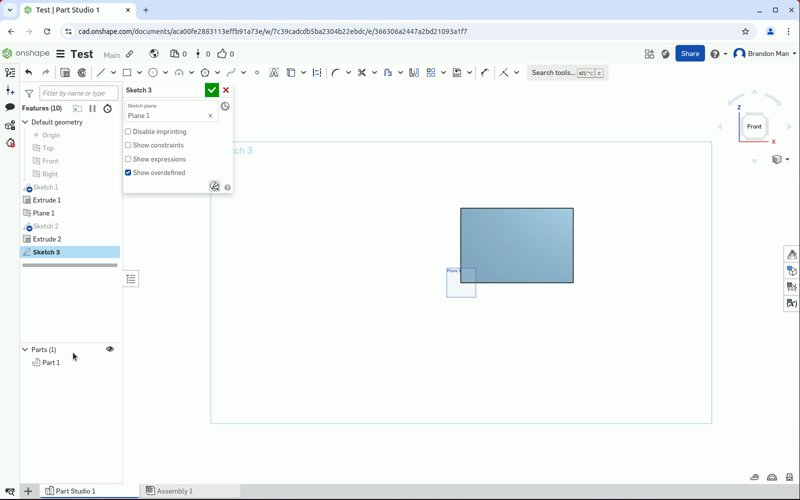
key(y)
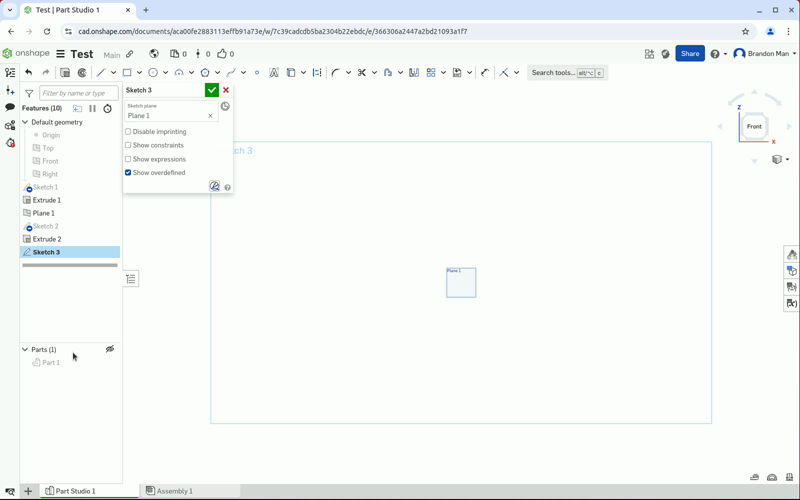
key(a)
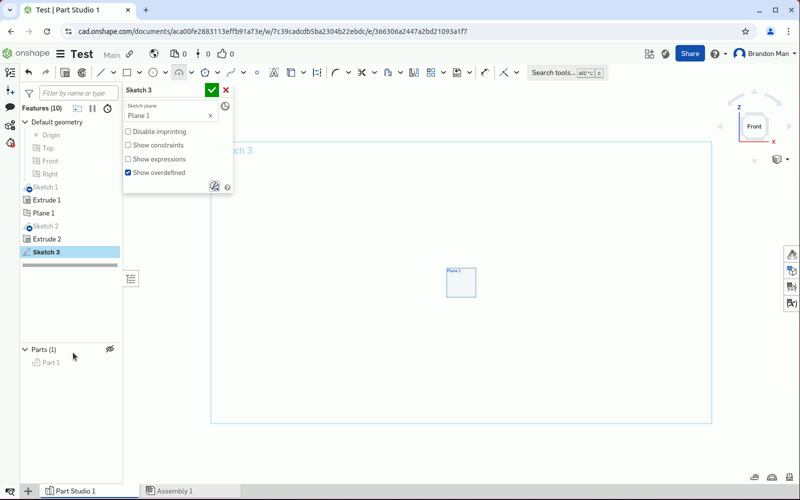
key_down(shift)
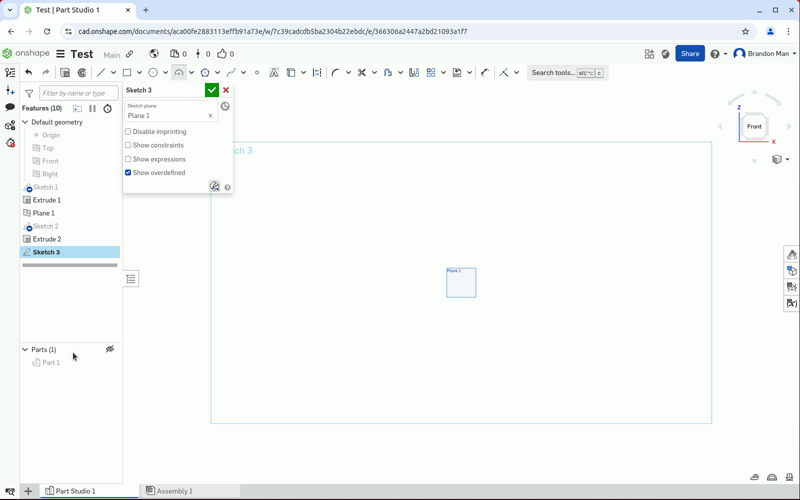
mouse_move(531, 207)
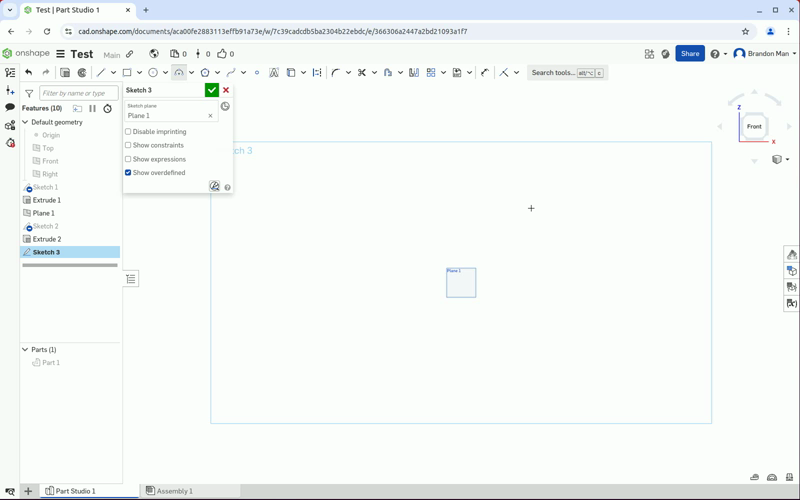
click(531, 207)
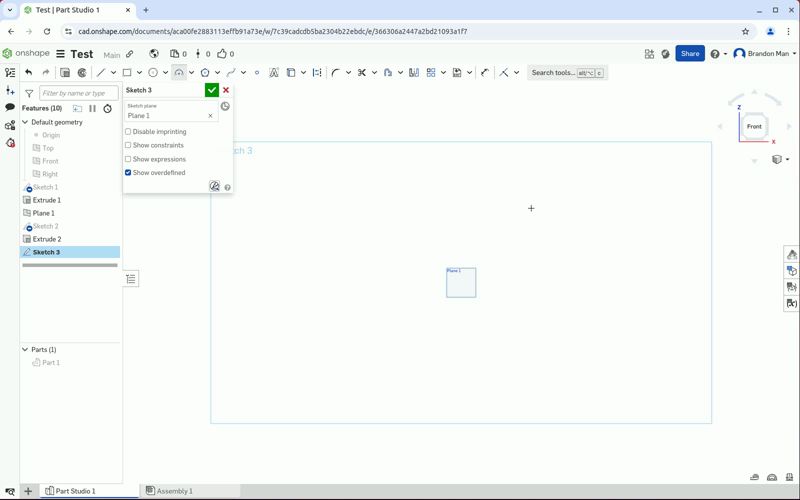
key_up(shift)
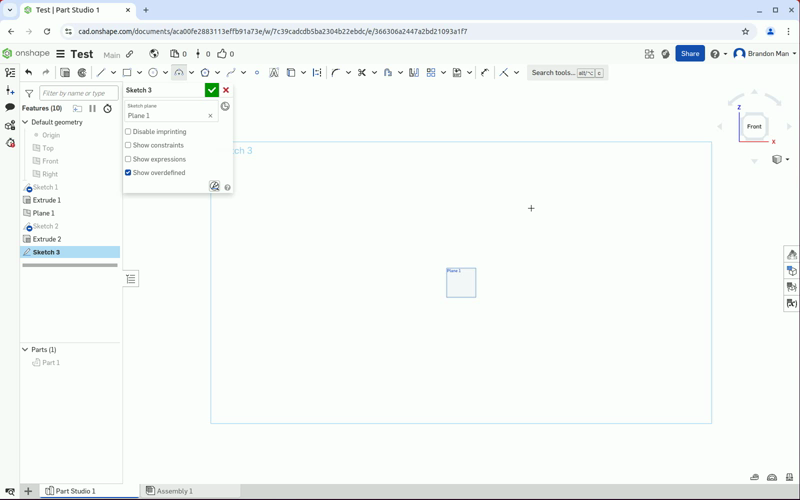
key_down(shift)
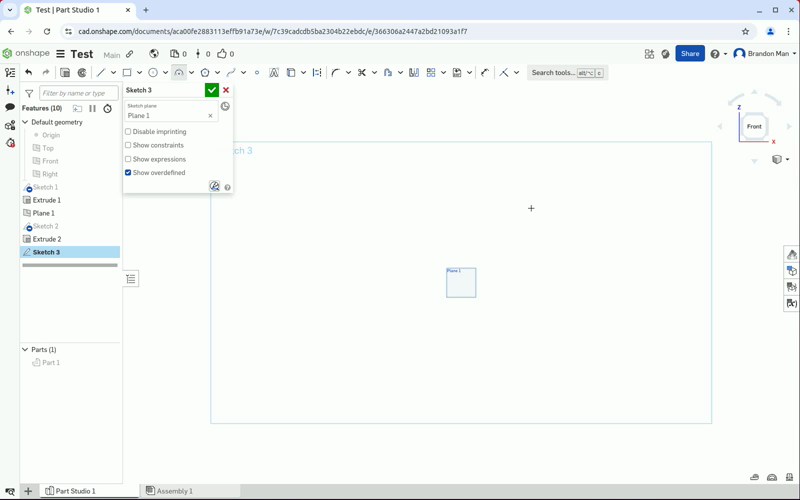
mouse_move(574, 250)
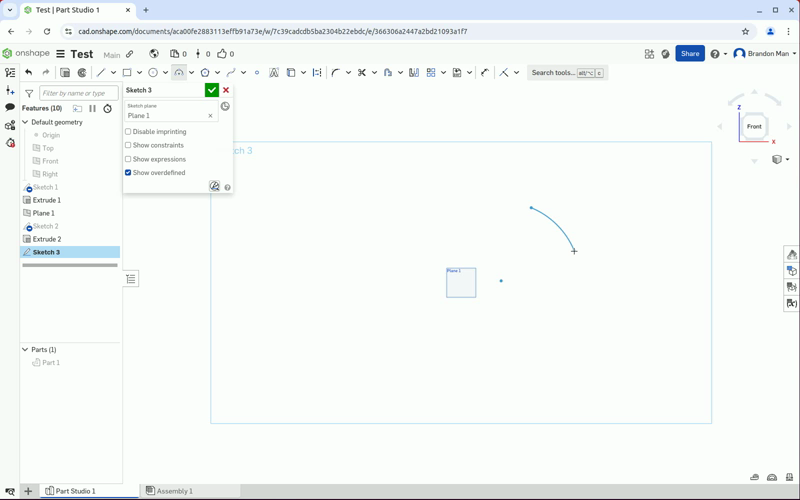
click(574, 250)
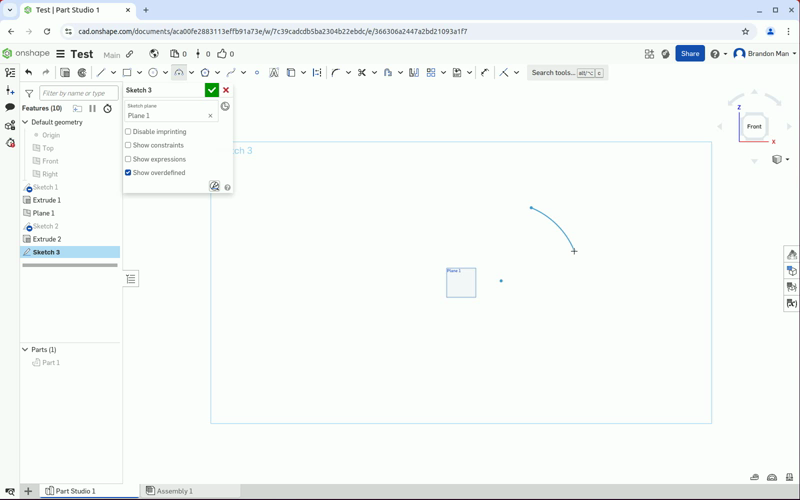
mouse_move(543, 238)
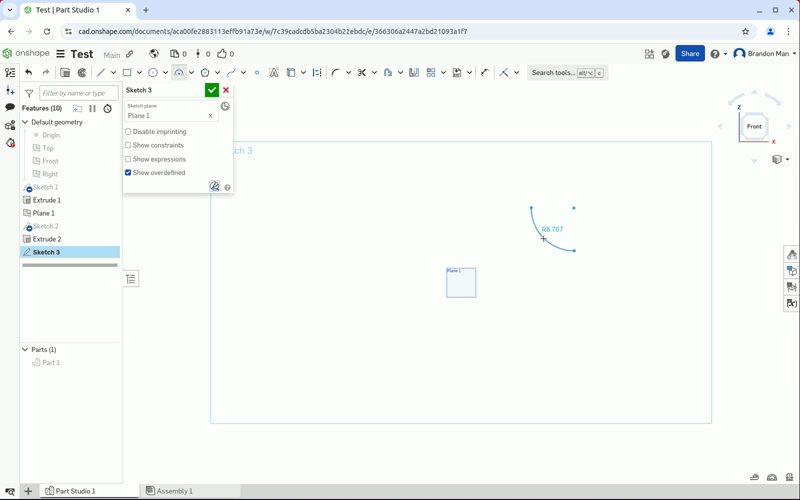
click(543, 238)
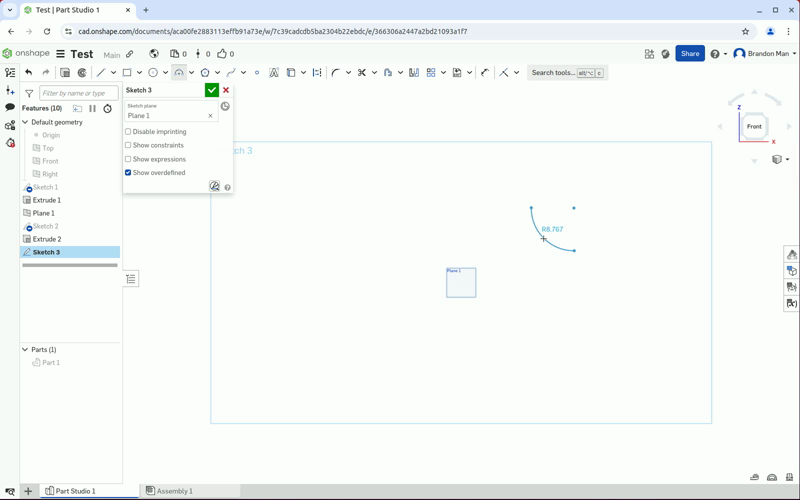
key_up(shift)
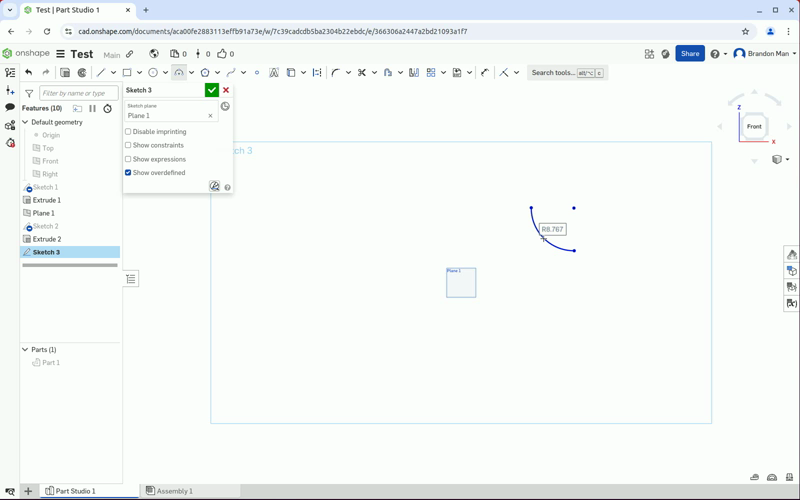
key(esc)
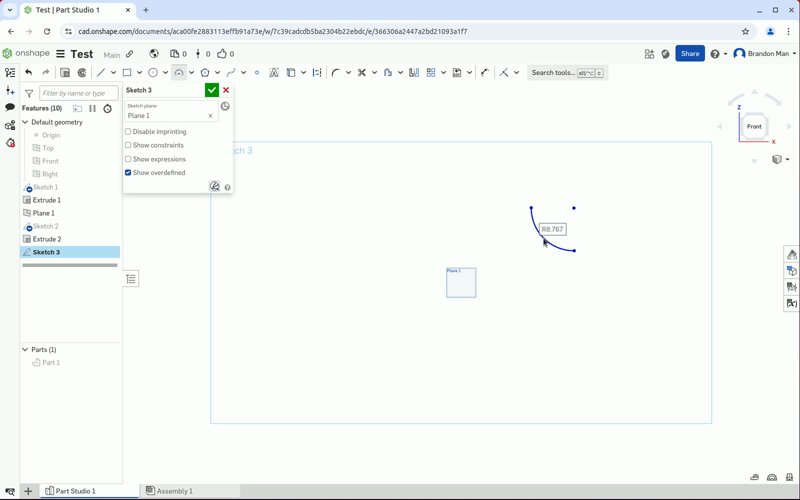
key(l)
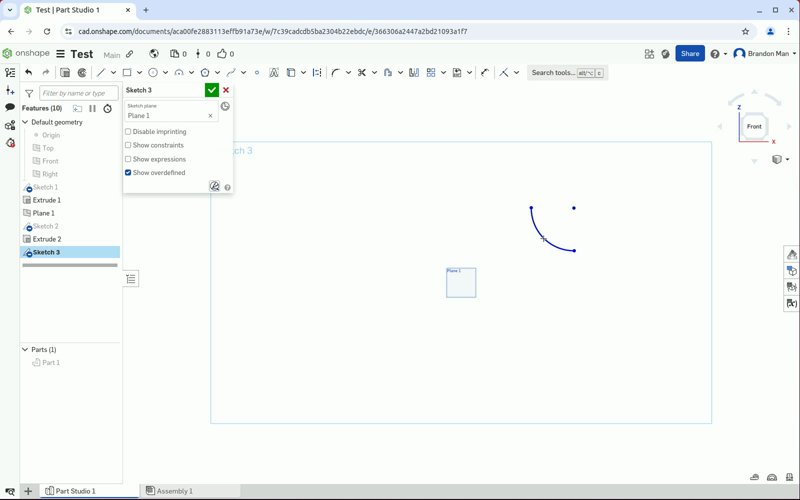
mouse_move(574, 250)
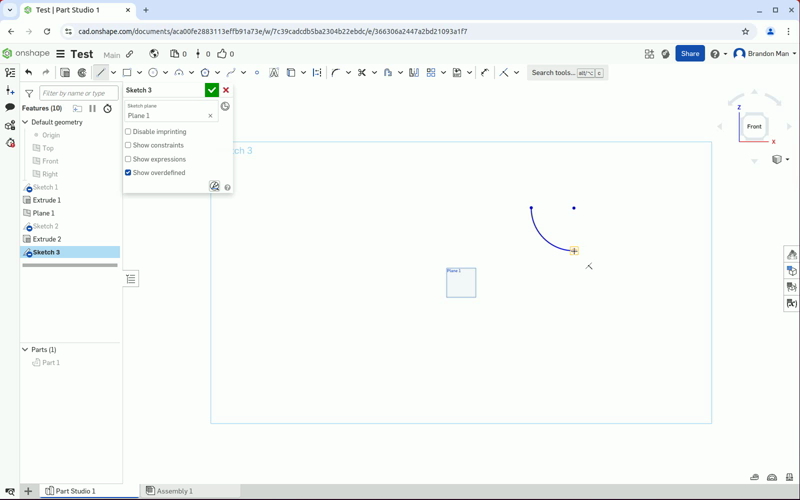
click(574, 250)
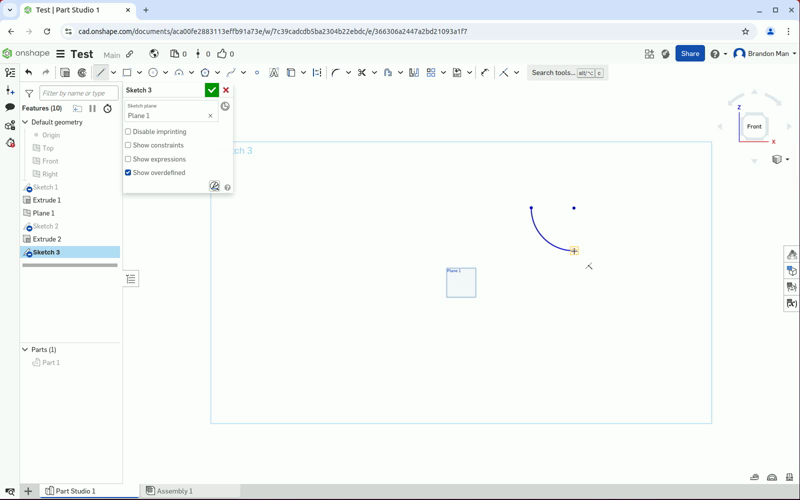
key_down(shift)
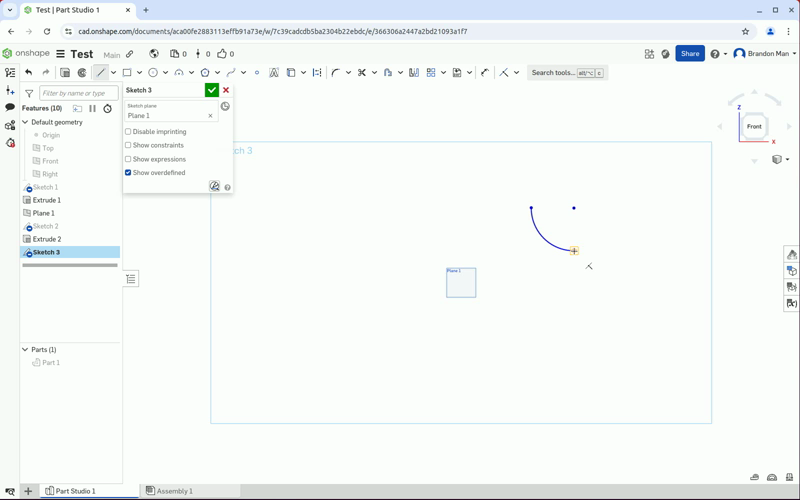
mouse_move(589, 250)
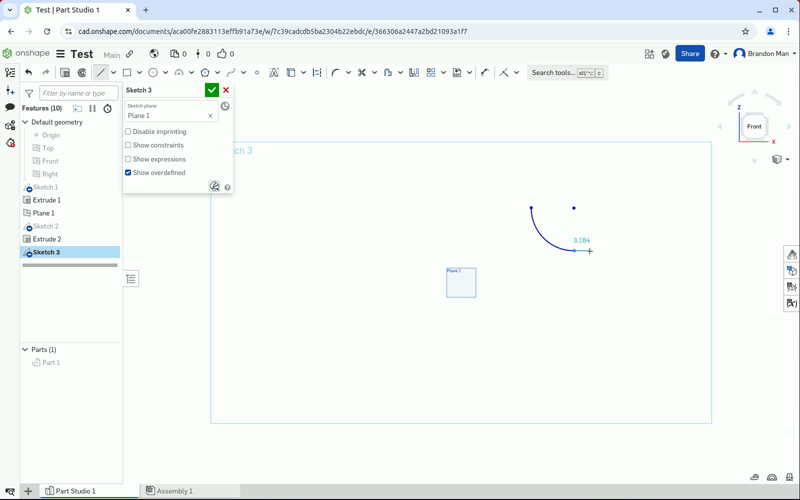
mouse_move(574, 207)
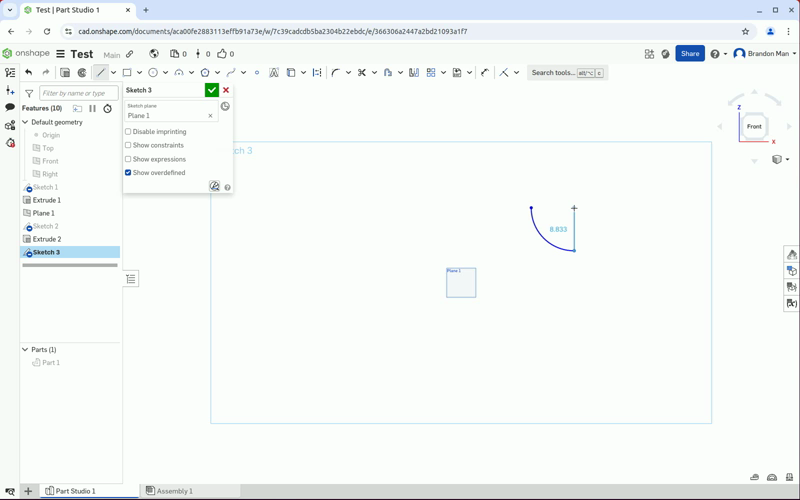
click(574, 207)
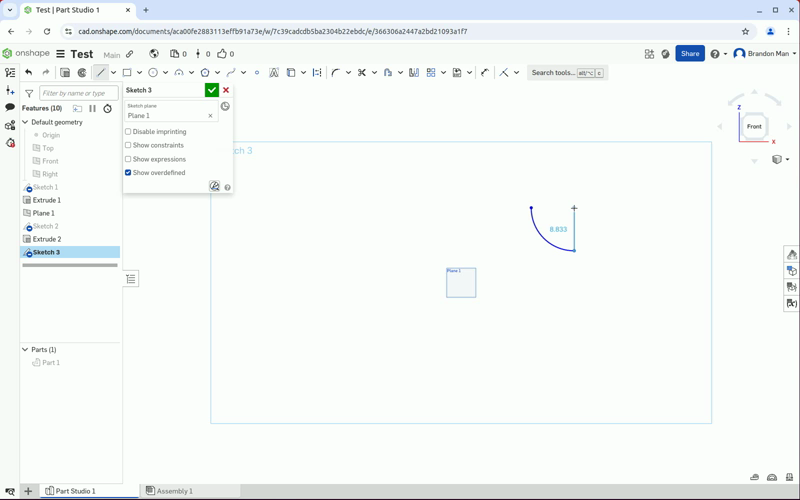
key_up(shift)
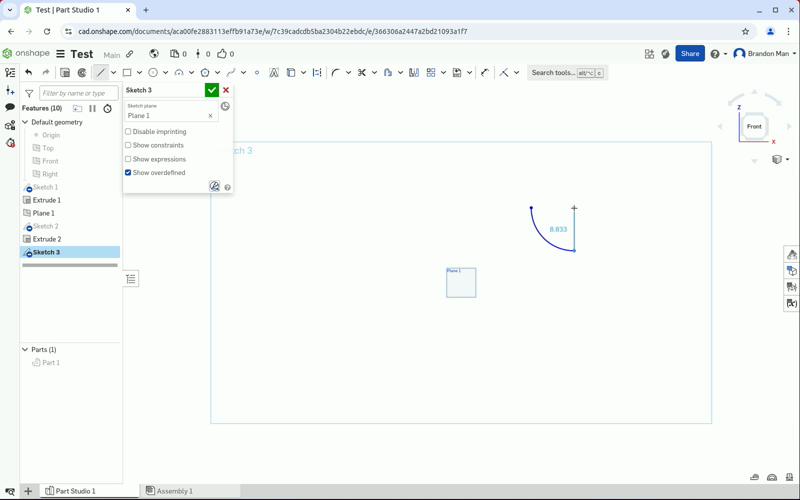
mouse_move(589, 207)
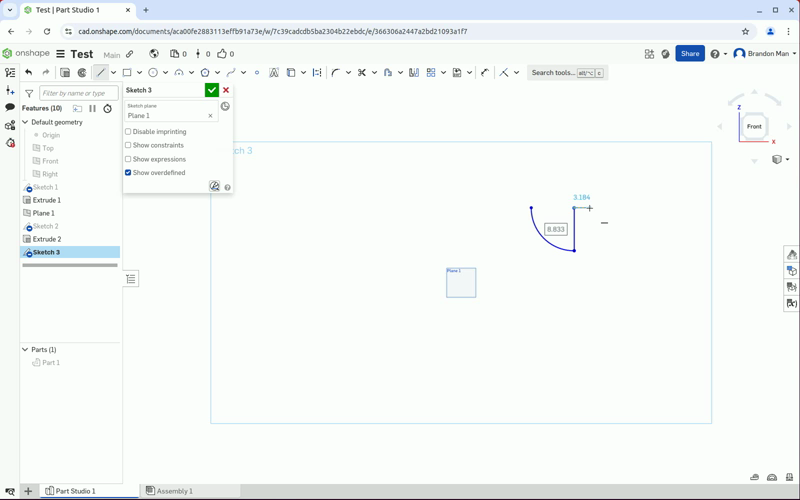
key_down(shift)
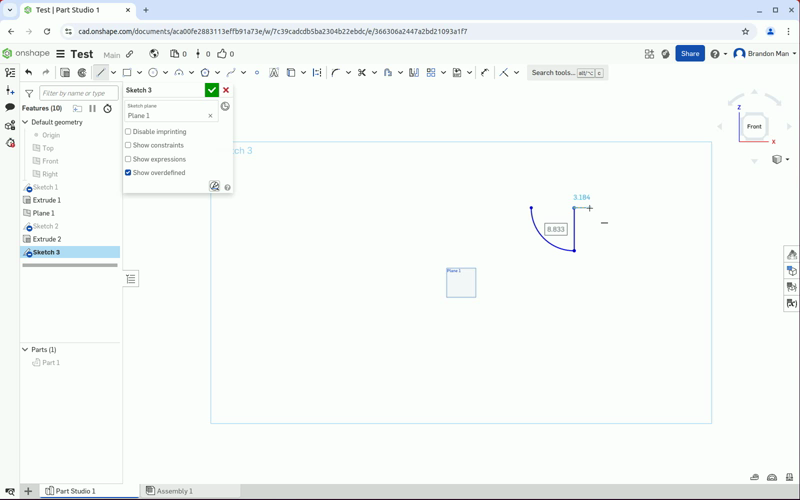
mouse_move(531, 207)
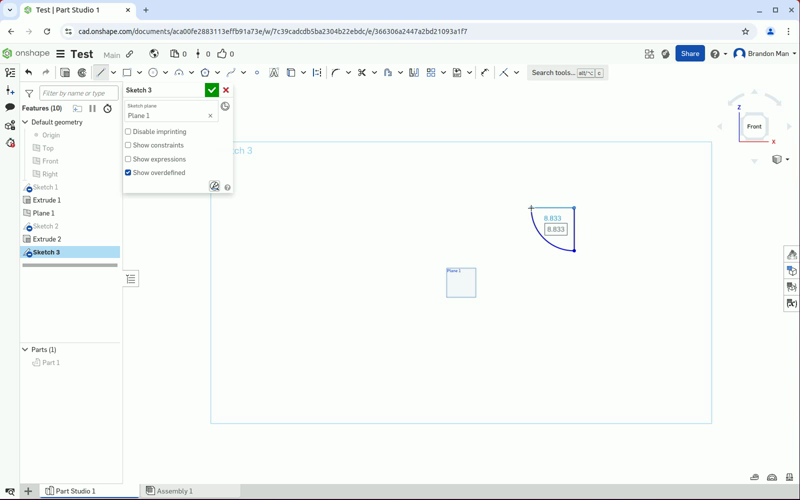
key_up(shift)
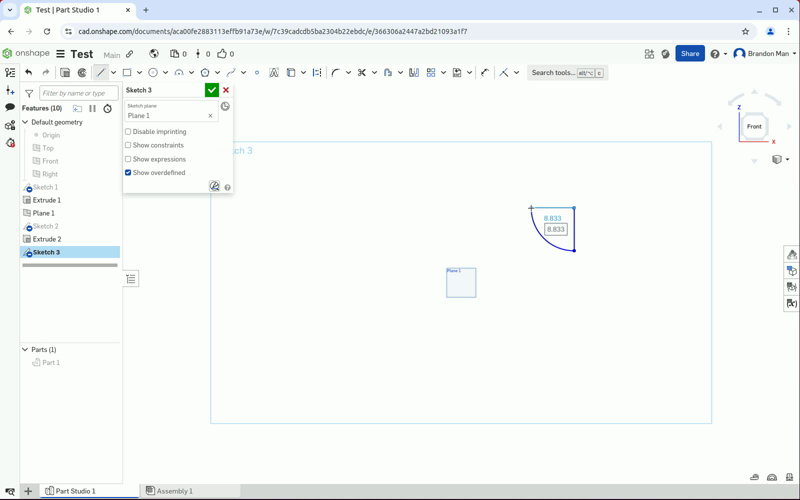
click(531, 207)
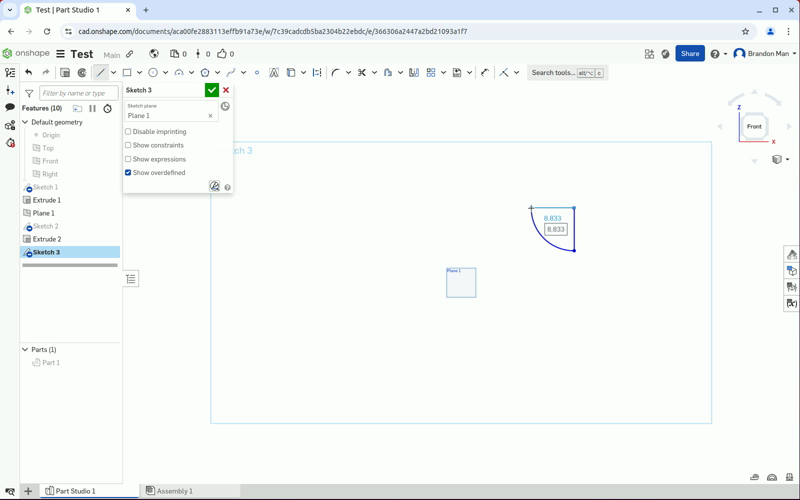
key(esc)
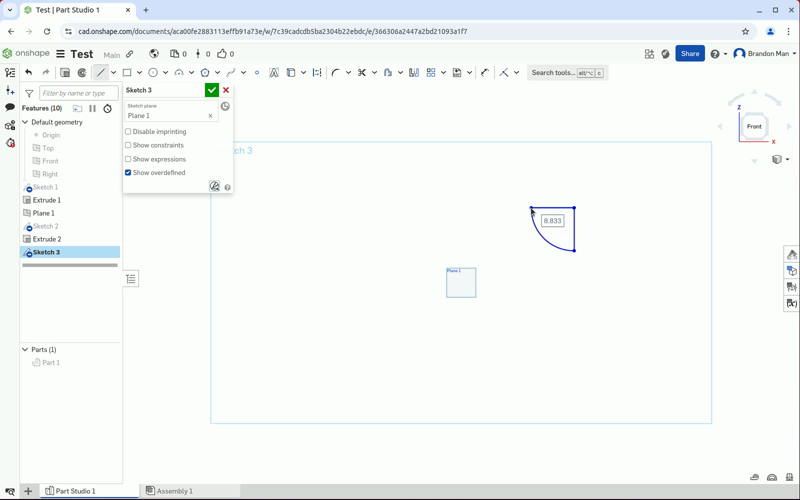
mouse_move(569, 212)
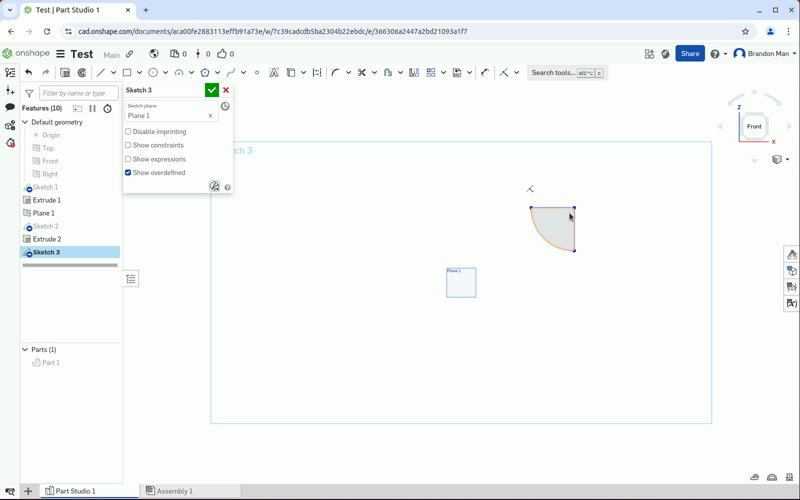
scroll(6)
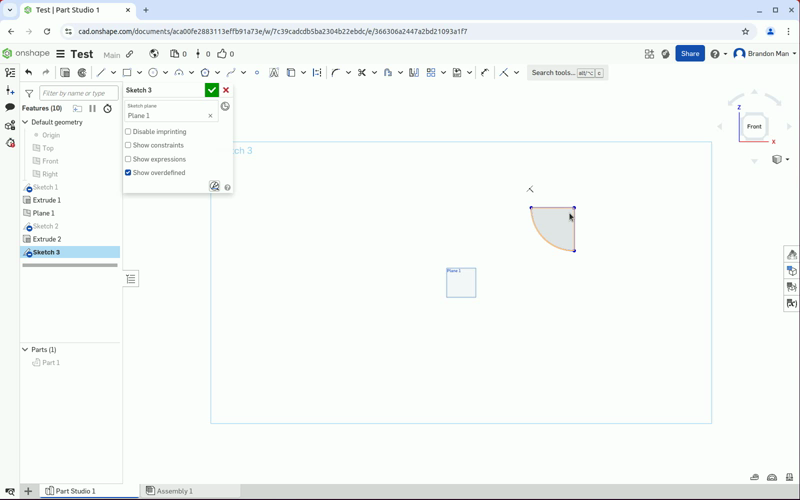
scroll(6)
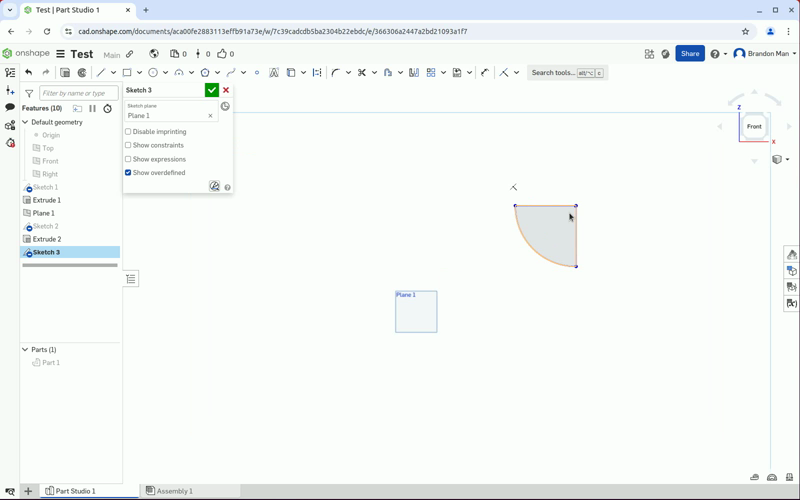
scroll(6)
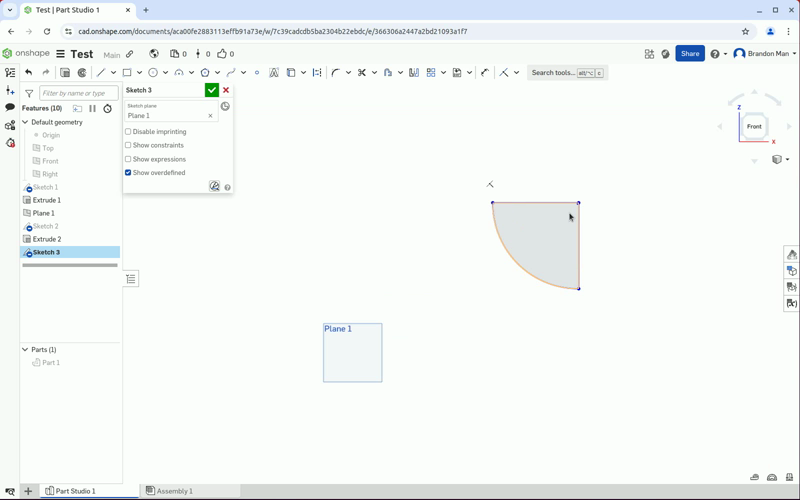
scroll(6)
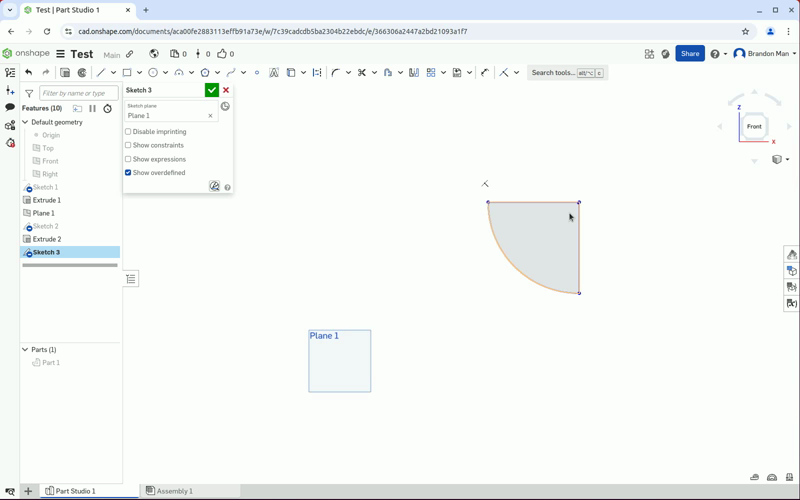
scroll(6)
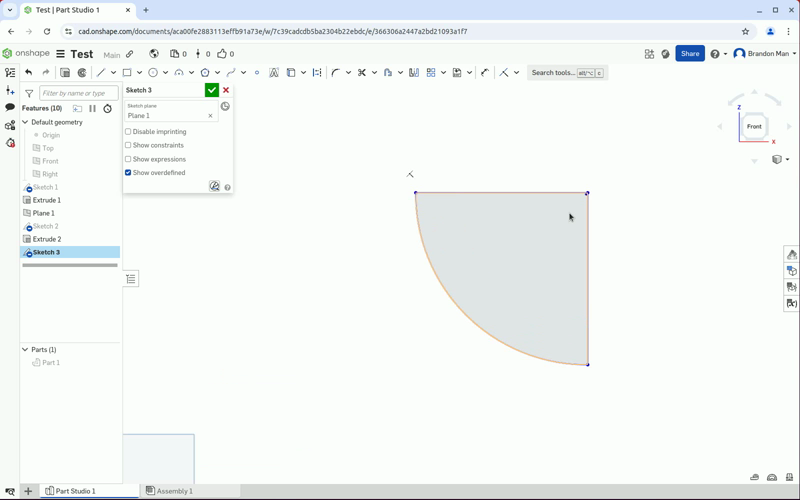
scroll(6)
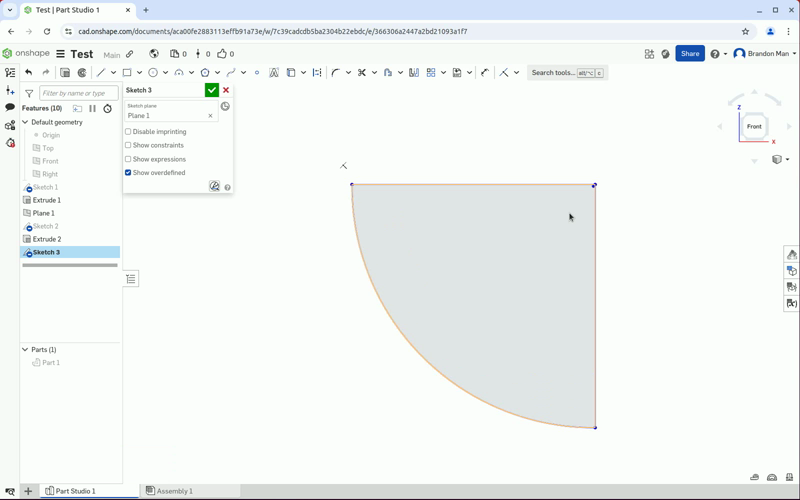
scroll(6)
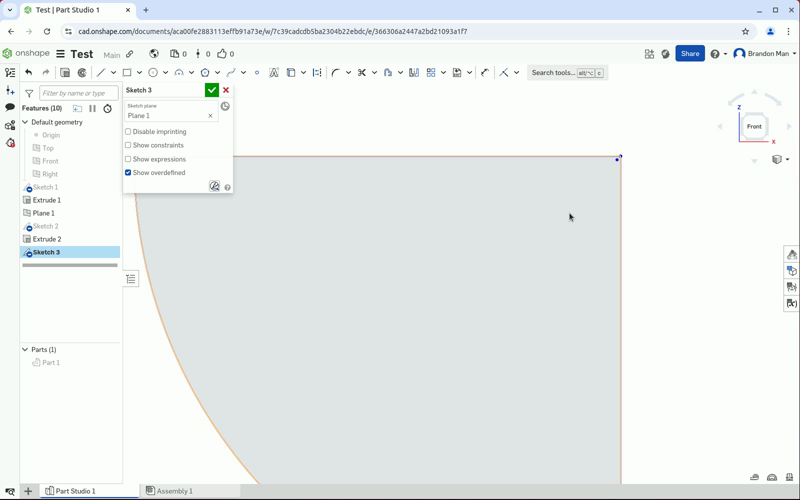
click(569, 212)
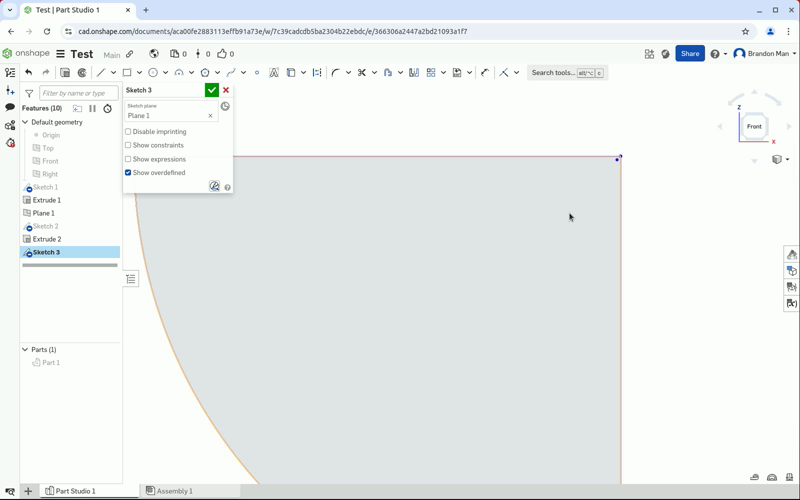
scroll(-6)
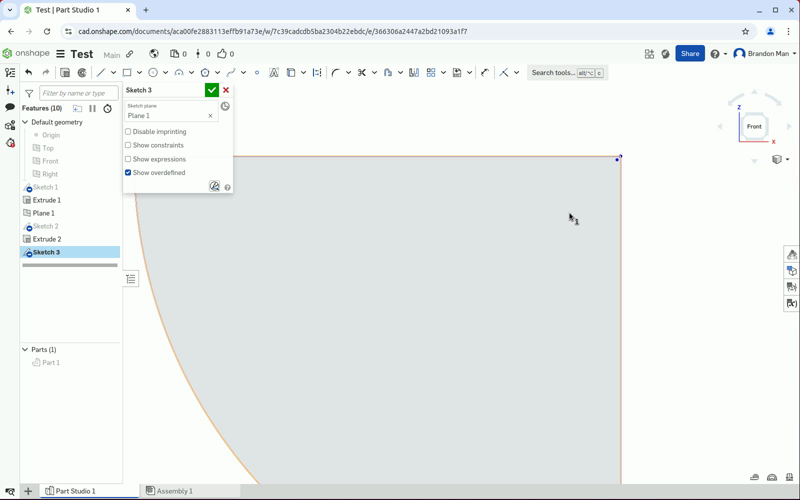
scroll(-6)
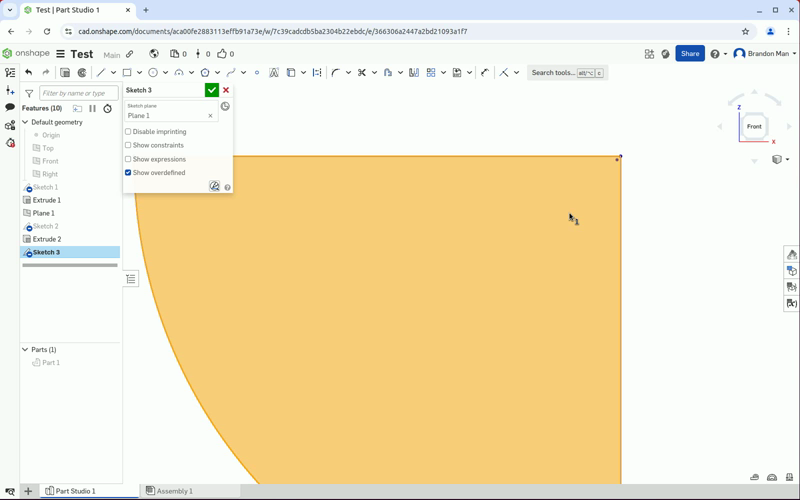
scroll(-6)
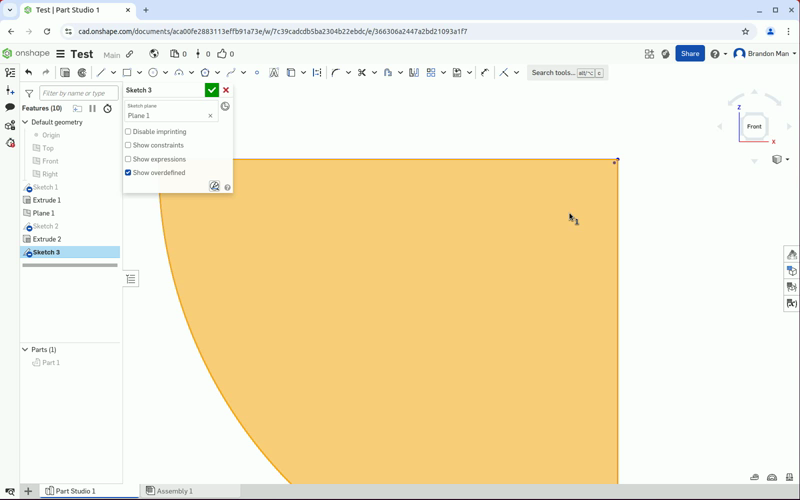
scroll(-6)
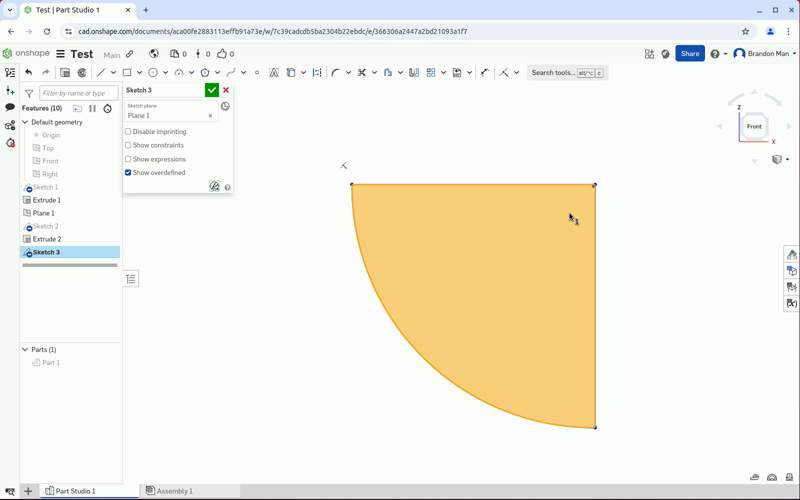
scroll(-6)
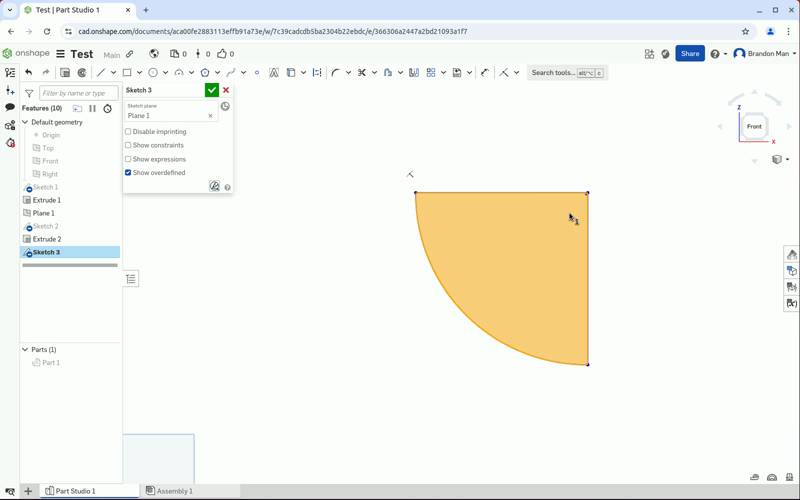
scroll(-6)
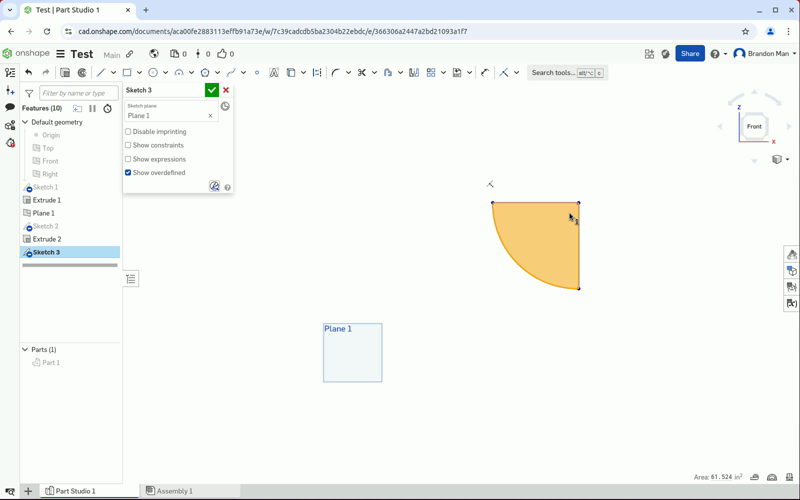
scroll(-6)
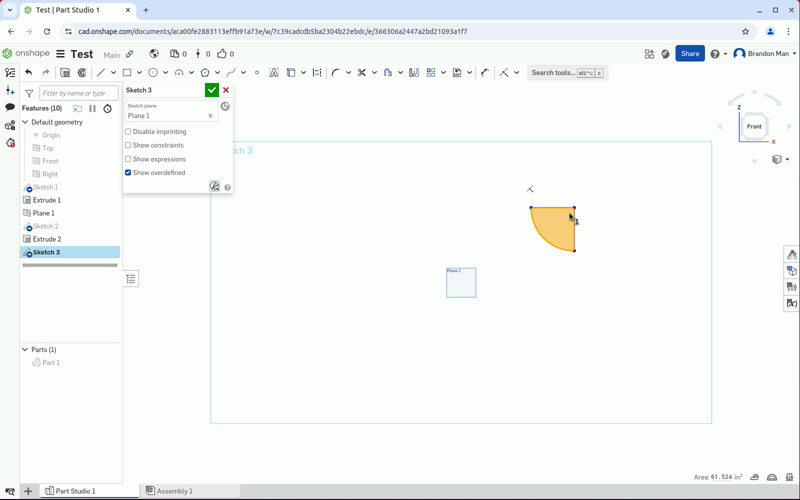
mouse_move(73, 352)
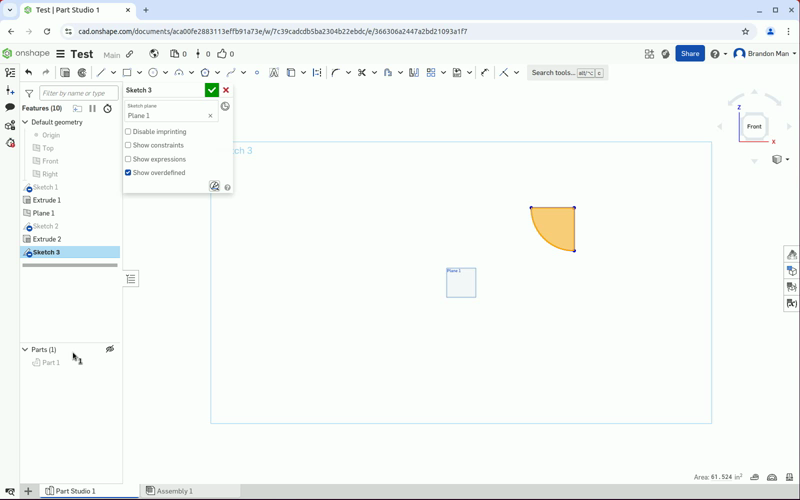
key(shift+y)
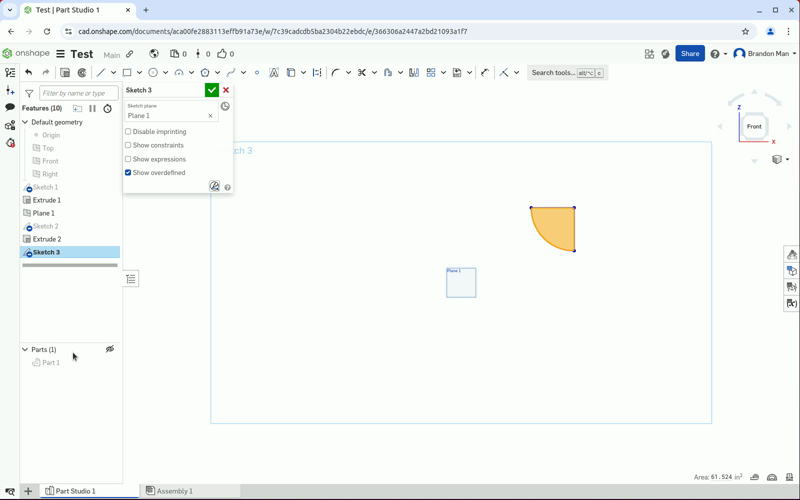
key(shift+e)
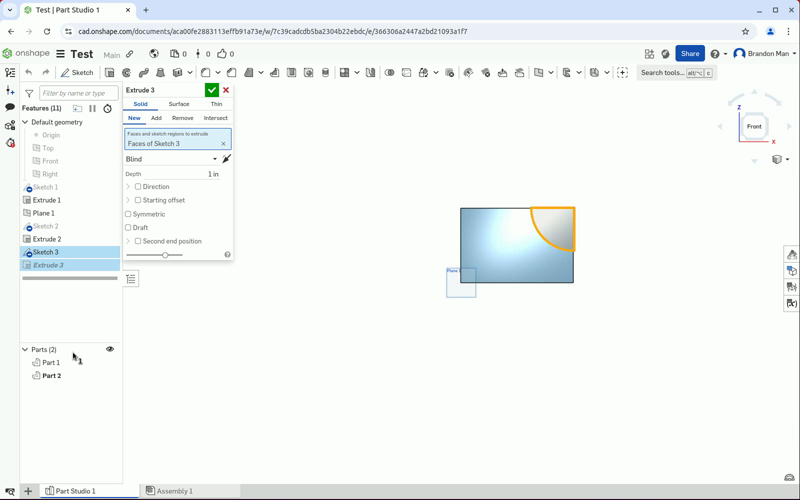
mouse_move(143, 106)
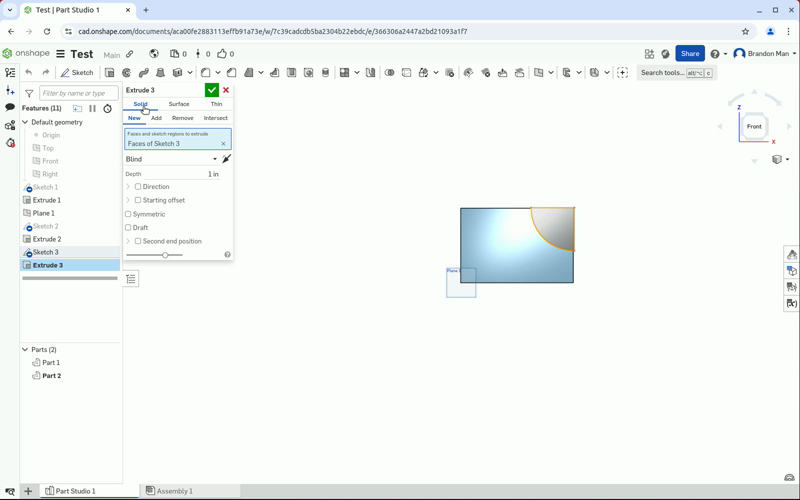
click(143, 106)
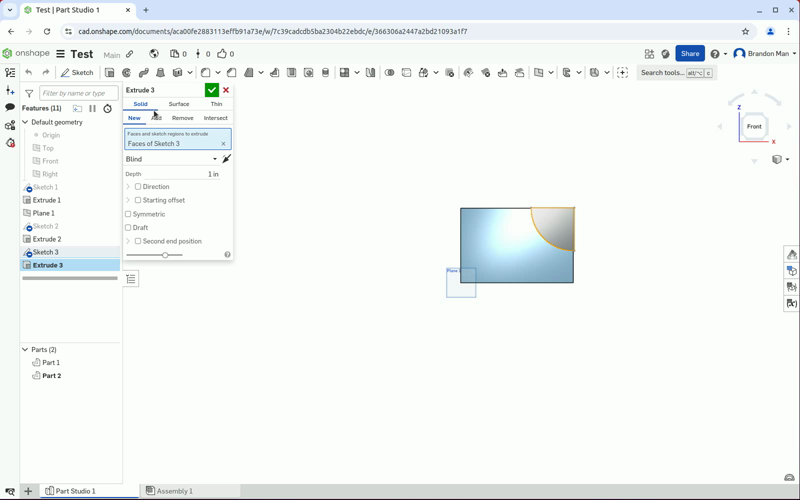
mouse_move(186, 120)
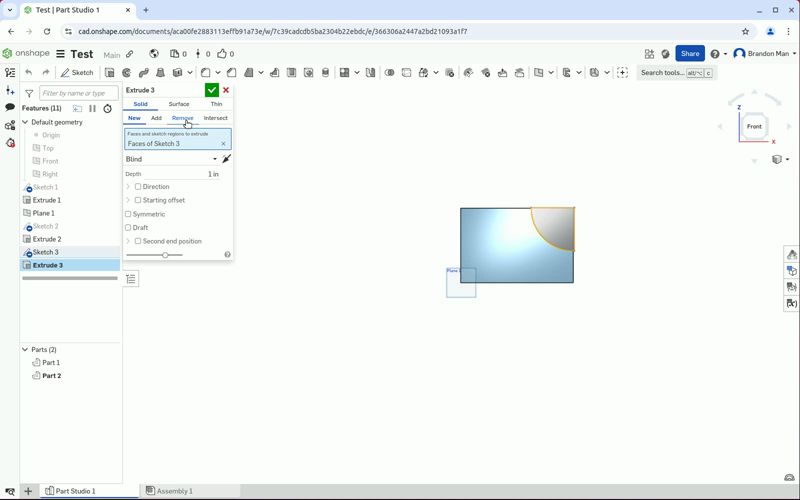
click(186, 120)
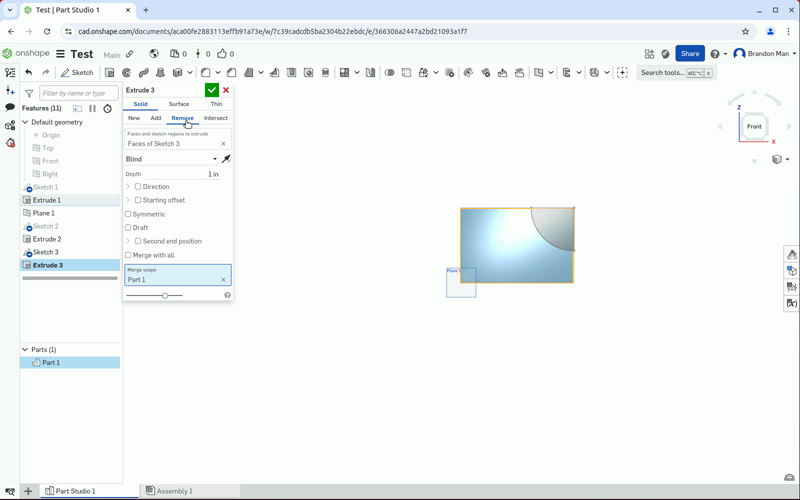
key(tab, 4)
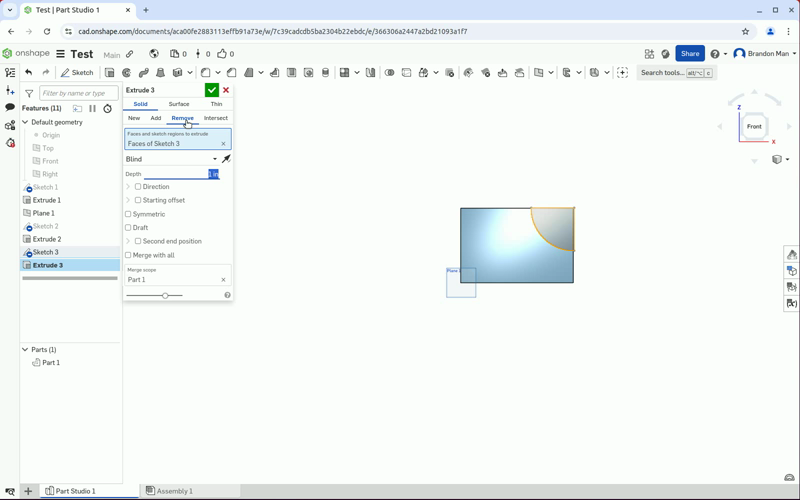
text(10.351)
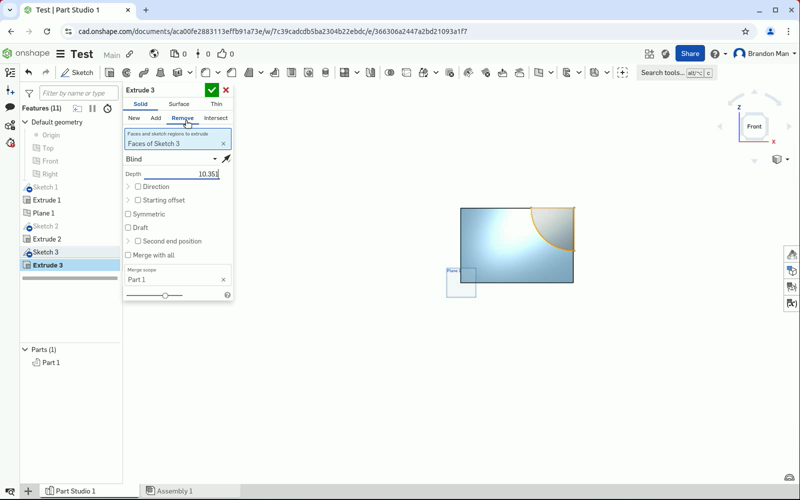
key(tab, 6)
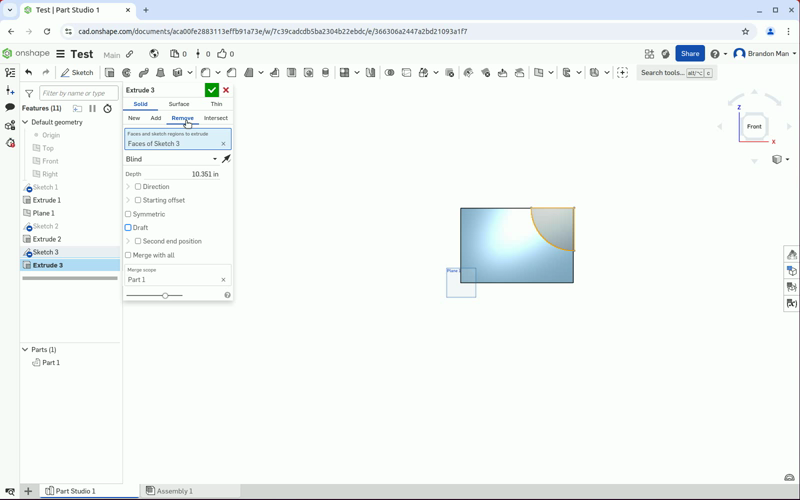
key(space)
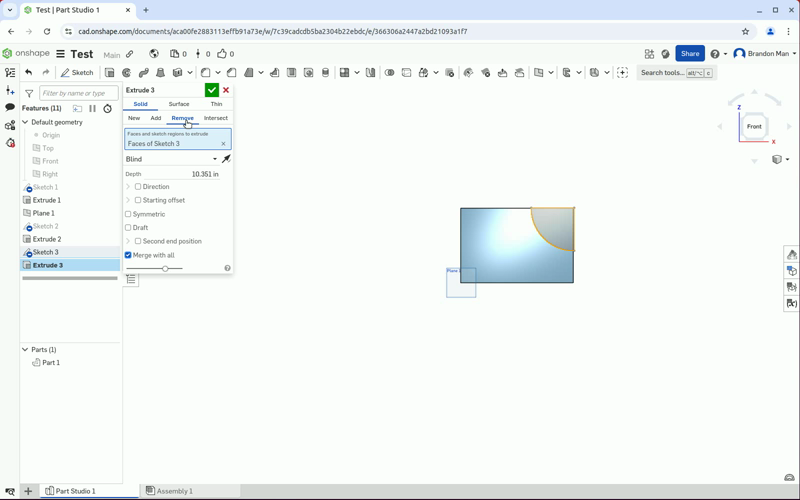
key(enter)
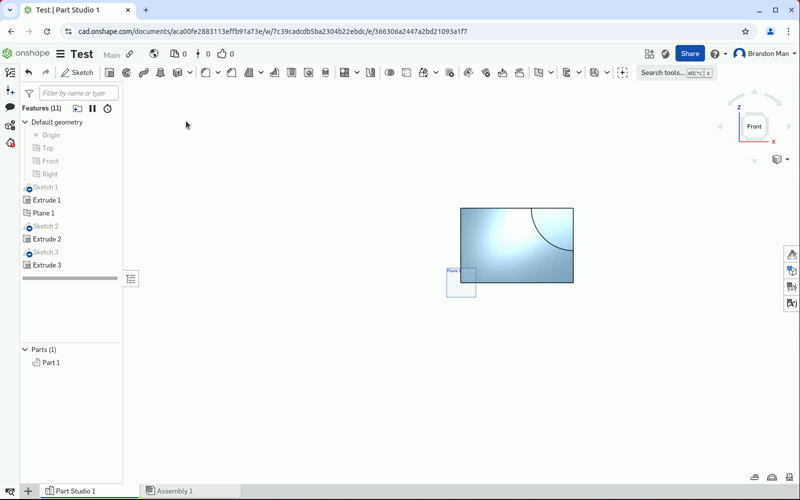
key(shift+h)
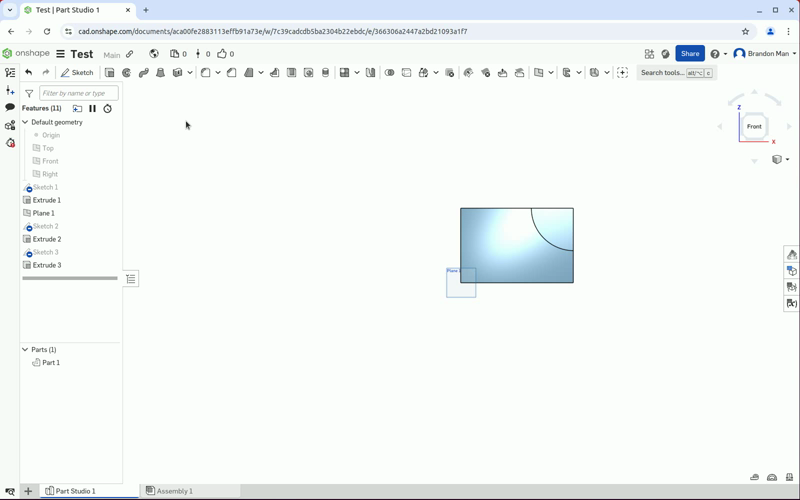
key(shift+h)
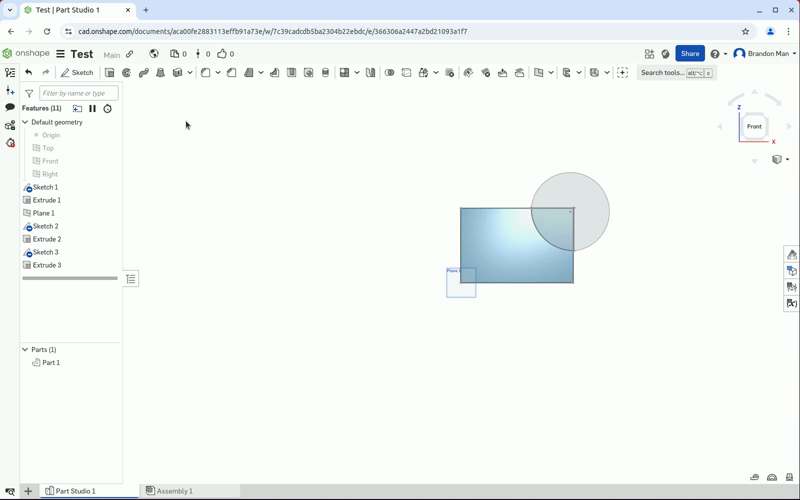
key(shift+7)
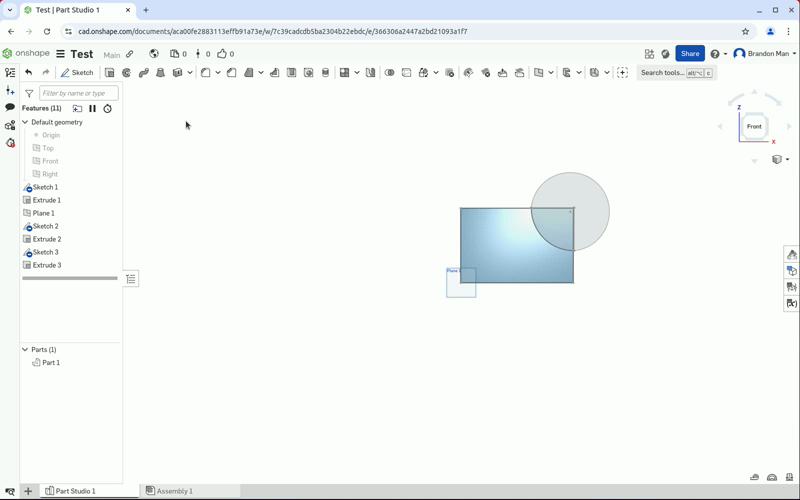
key(left, 2)
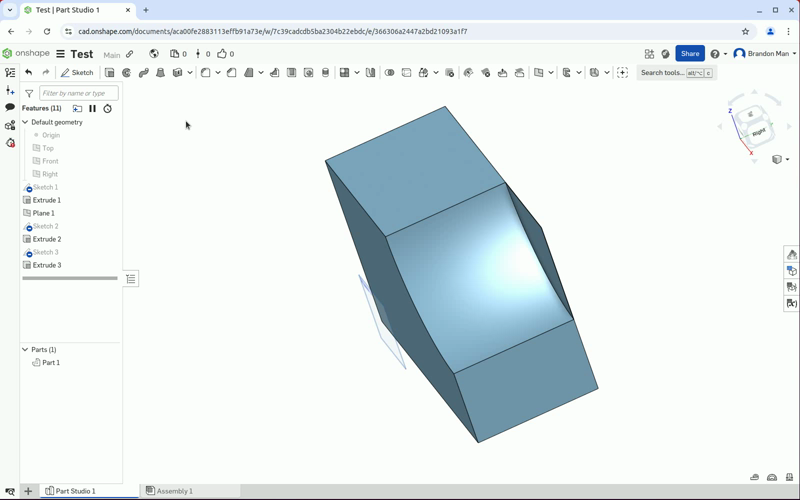
key(down, 2)
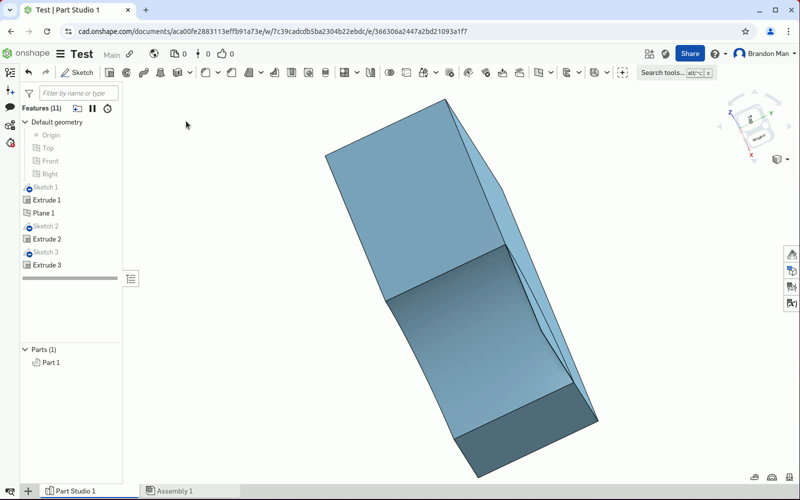
key(up, 2)
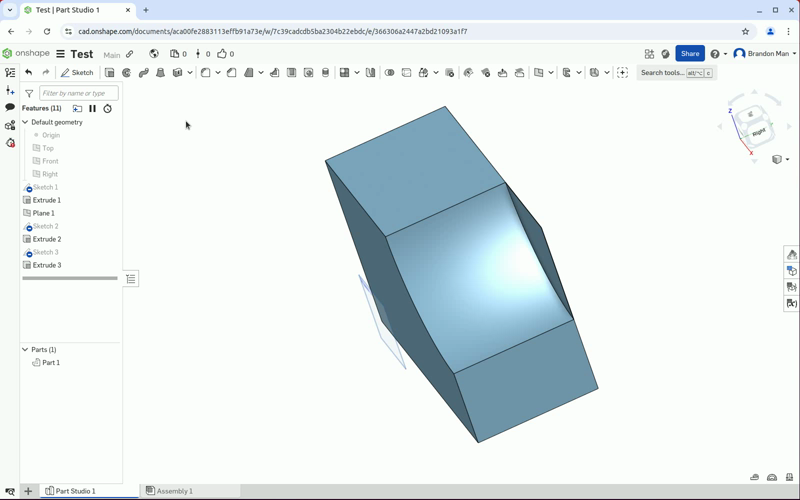
key(right, 2)
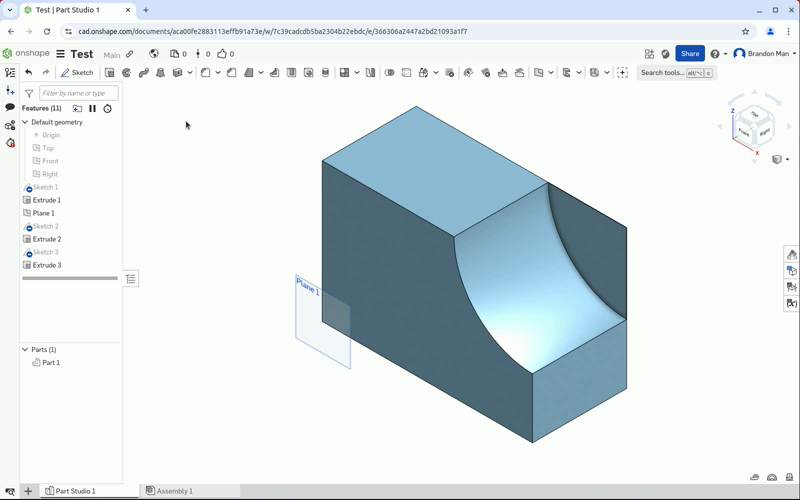
mouse_move(73, 189)
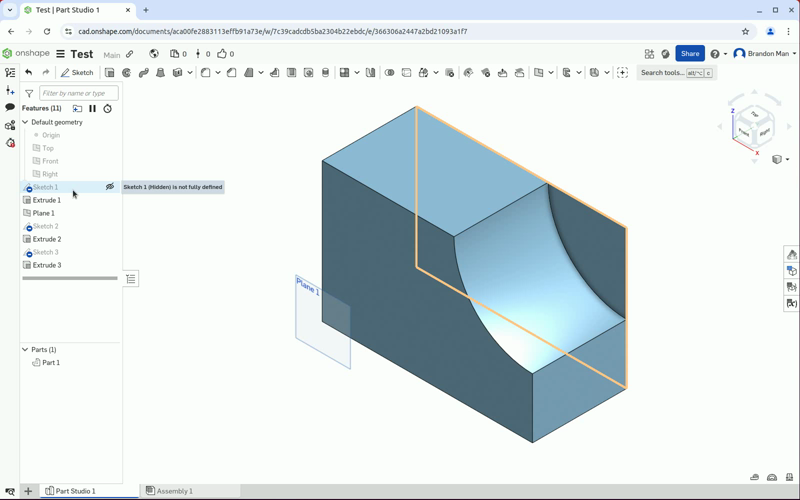
click(73, 189)